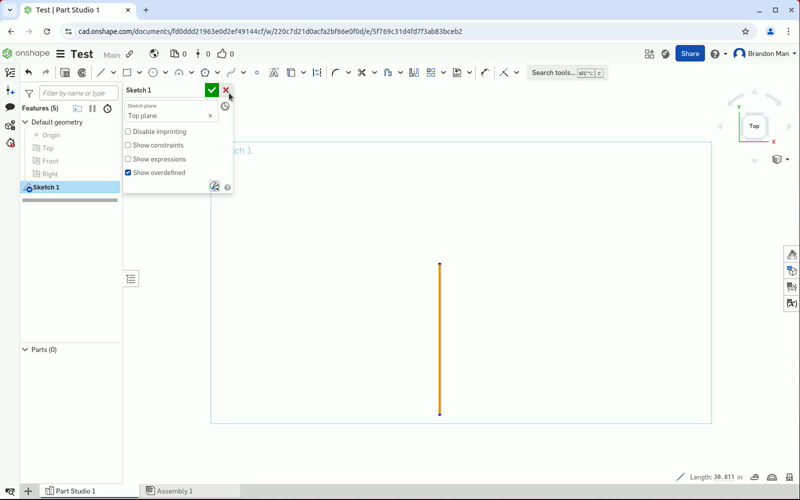
key(shift+h)
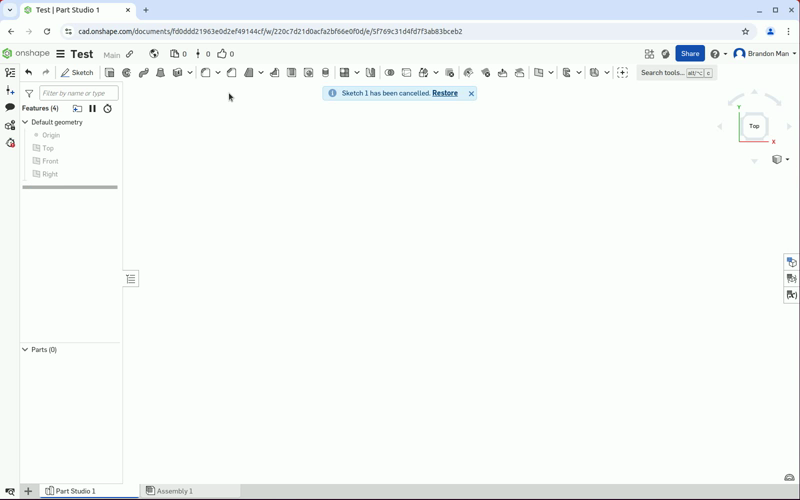
mouse_move(73, 352)
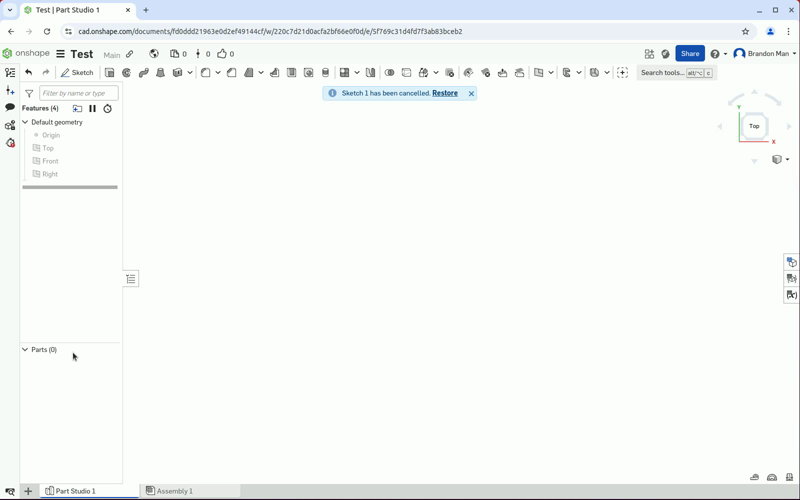
key(y)
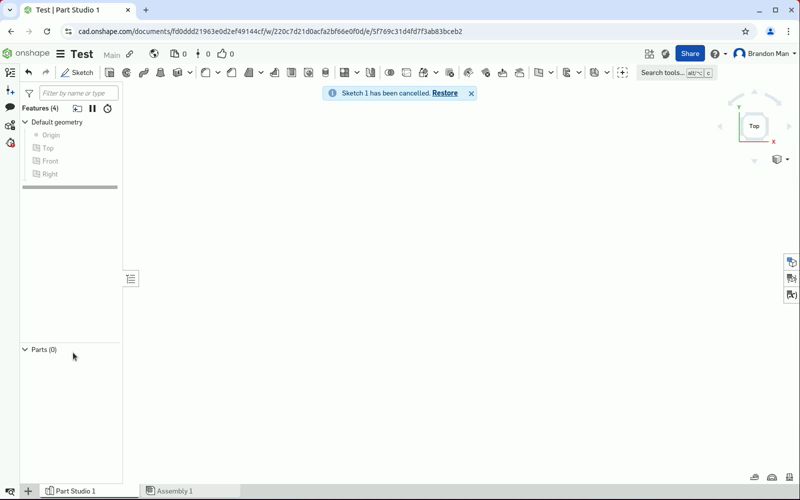
key(shift+p)
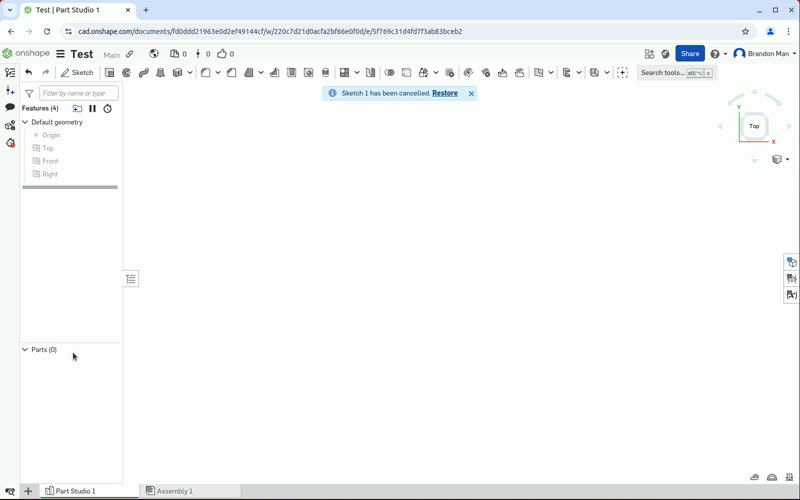
key(space)
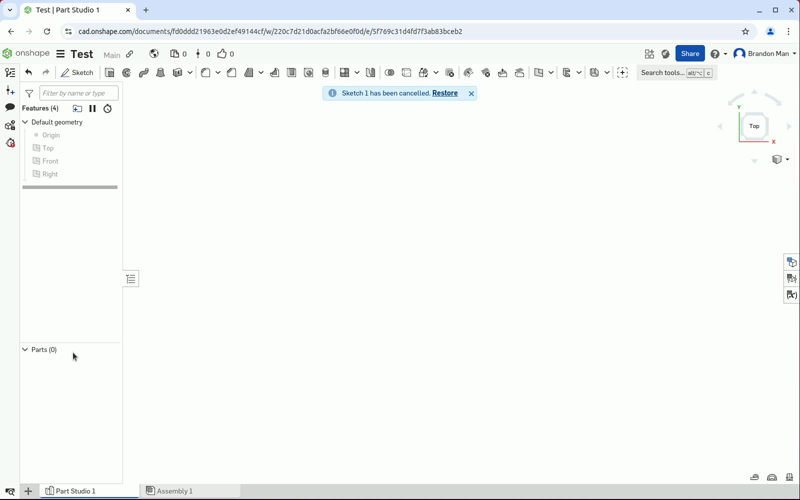
key_down(shift)
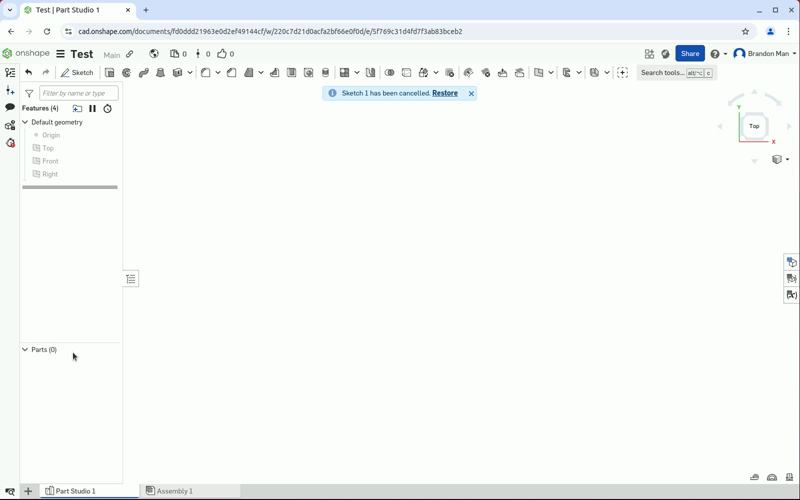
key(up)
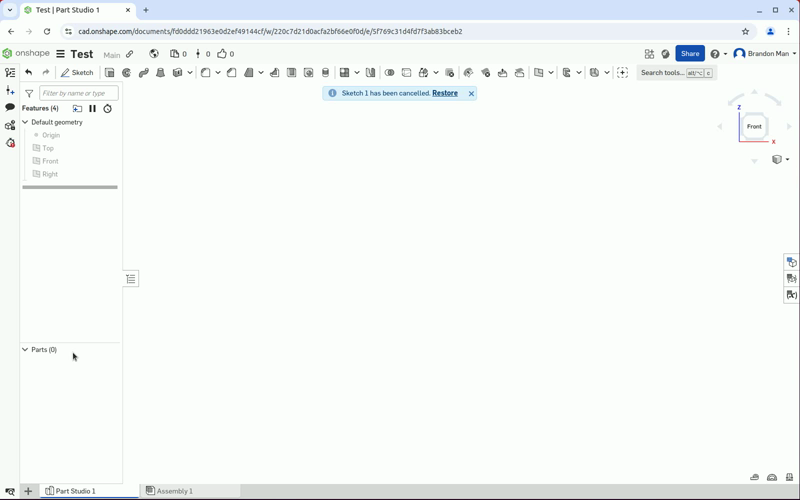
key_up(shift)
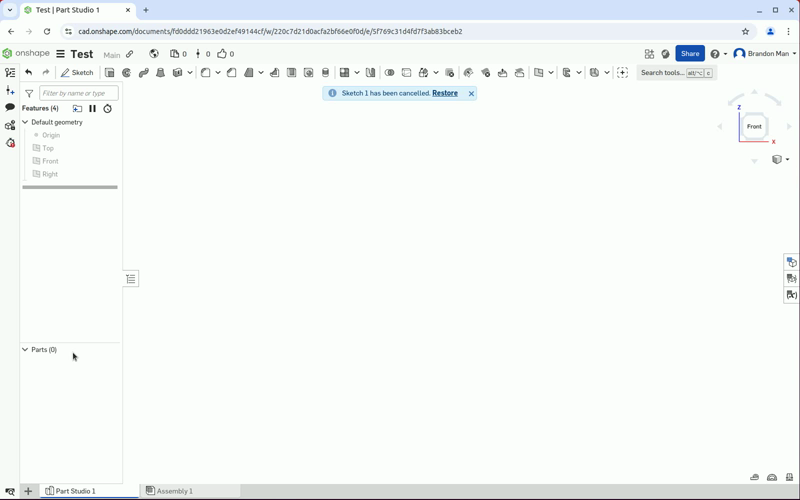
mouse_move(73, 352)
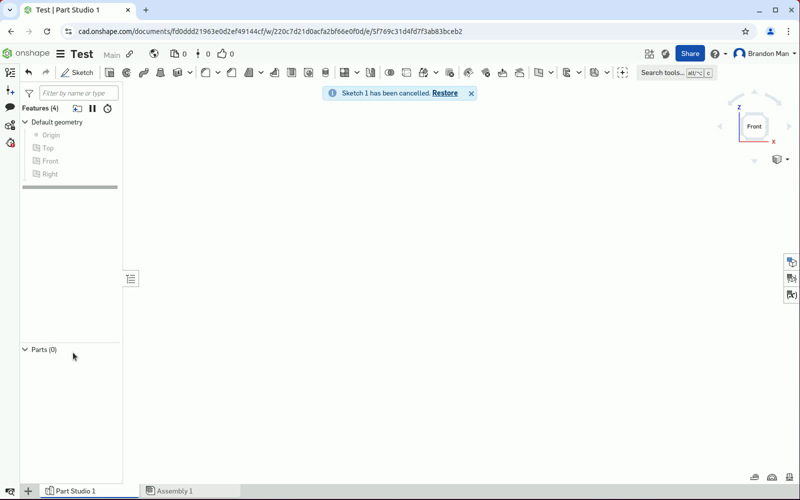
key(shift+y)
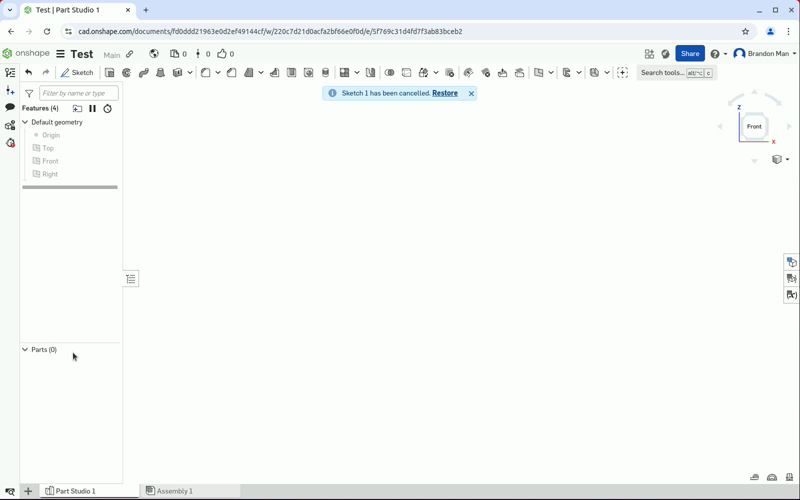
key(shift+s)
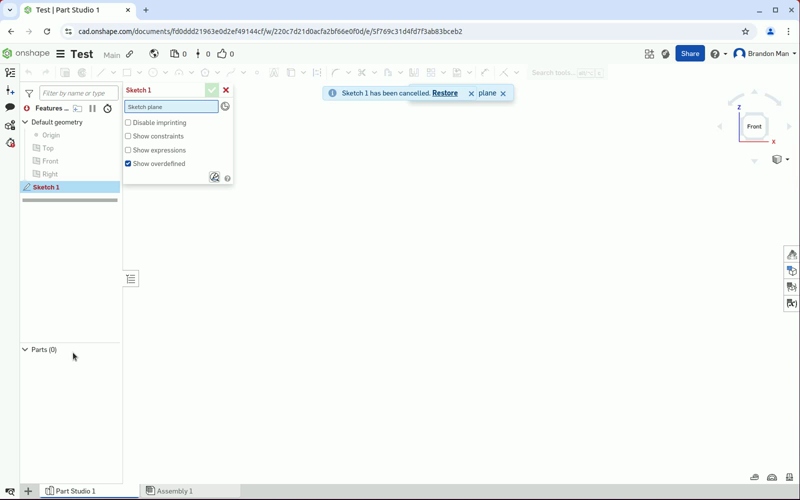
mouse_move(73, 163)
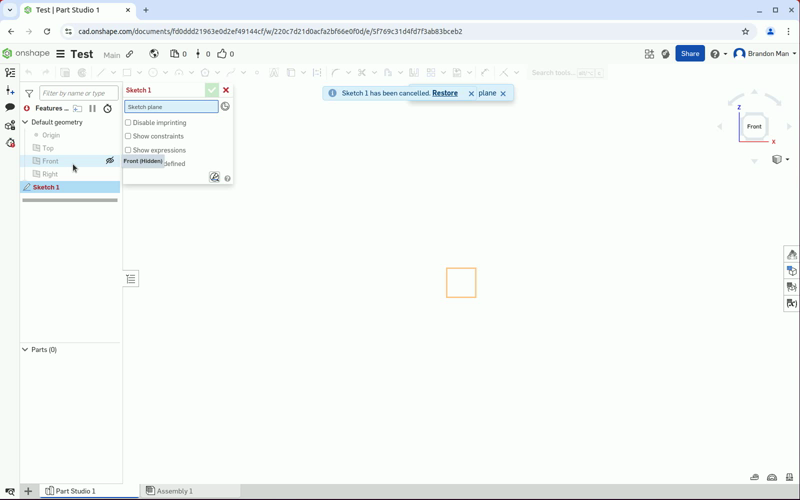
click(73, 163)
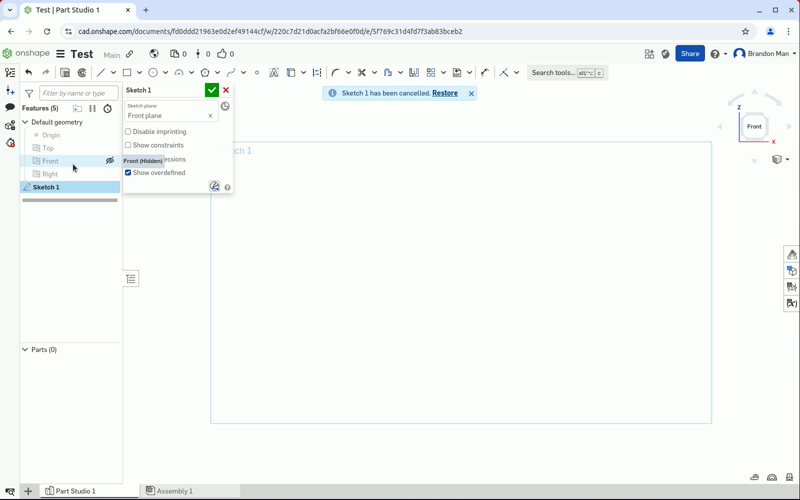
mouse_move(73, 352)
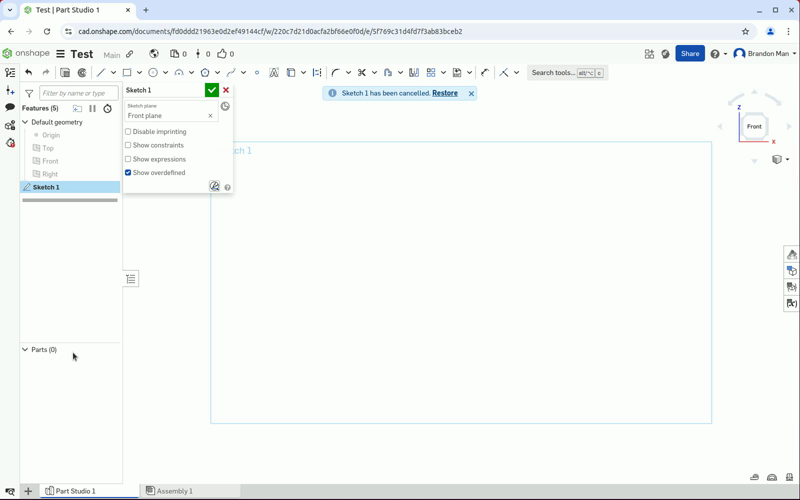
key(y)
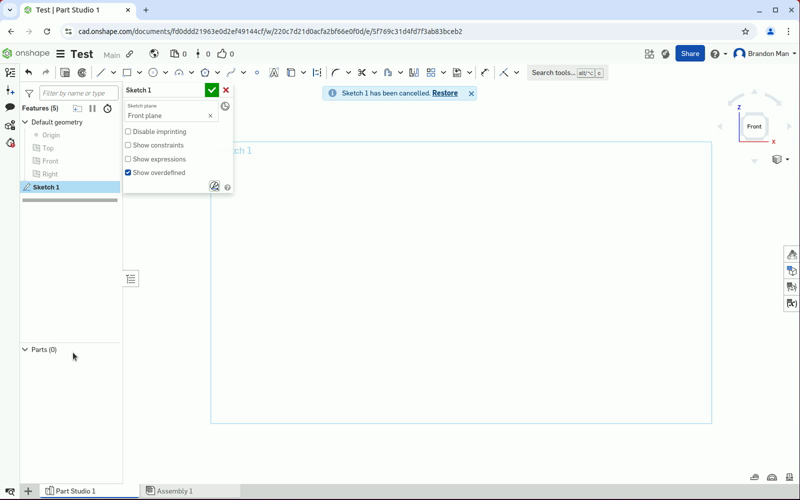
key(c)
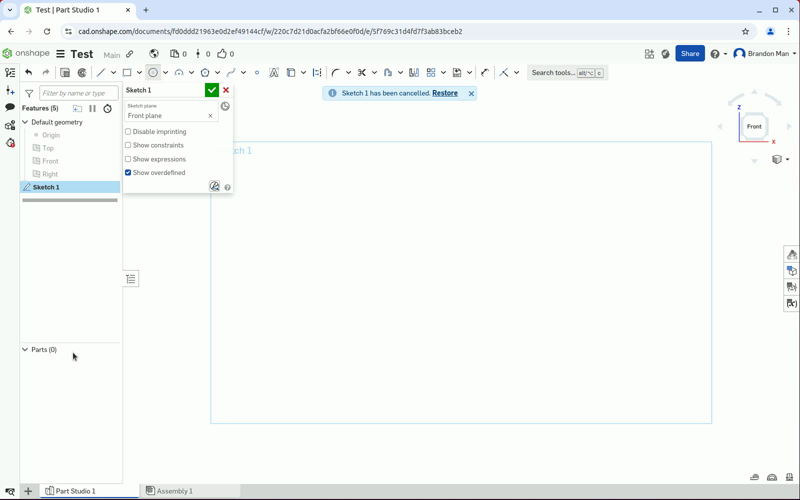
key_down(shift)
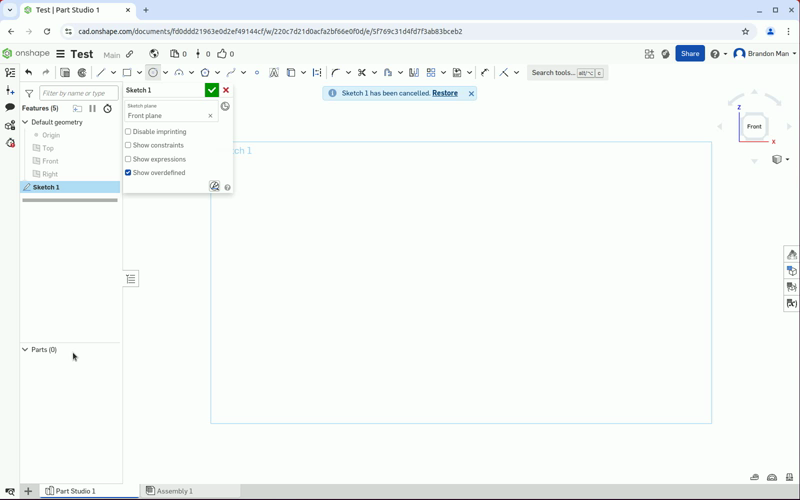
mouse_move(437, 282)
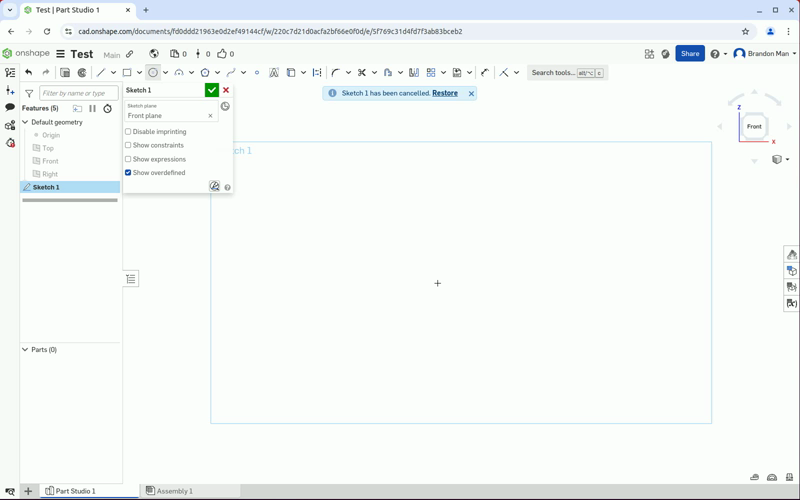
click(437, 282)
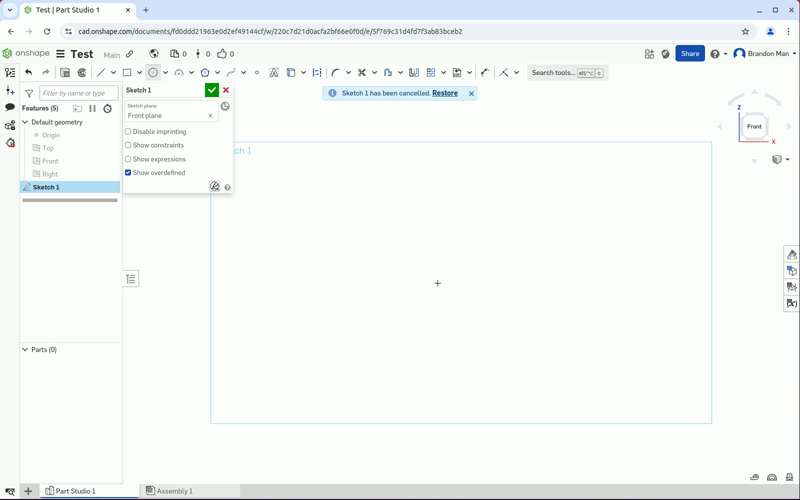
key_up(shift)
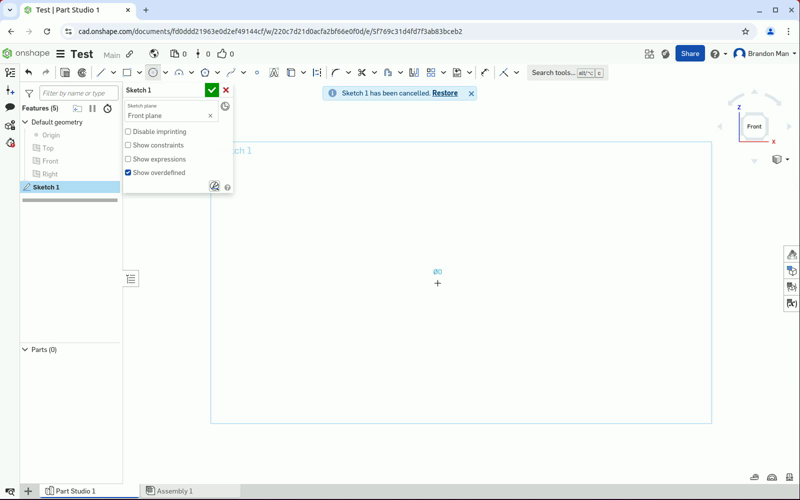
mouse_move(443, 282)
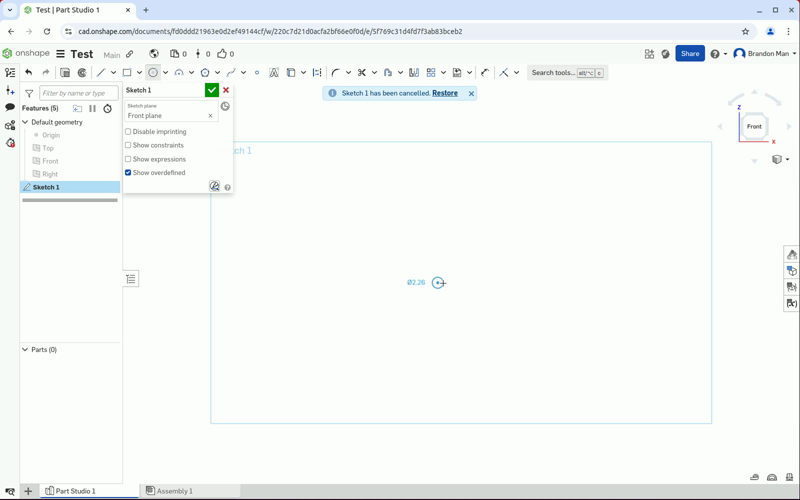
click(443, 282)
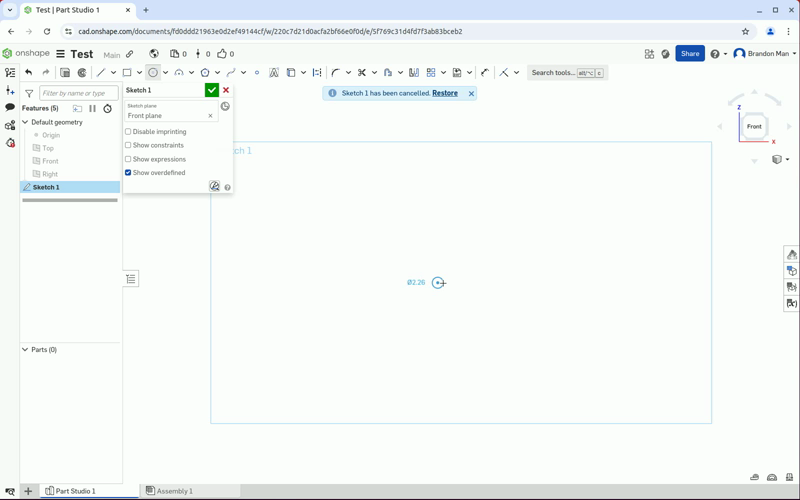
key(esc)
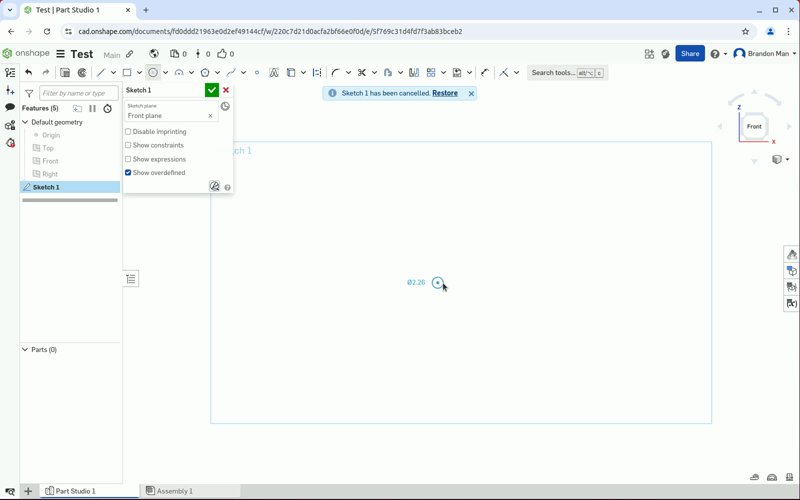
mouse_move(439, 279)
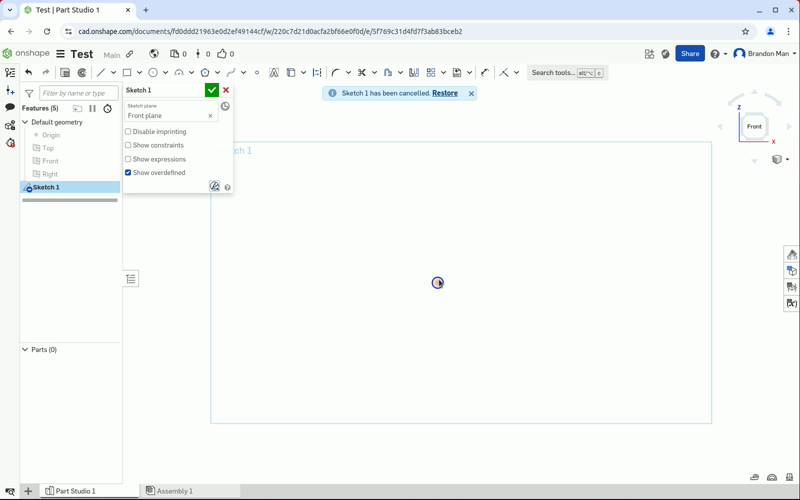
scroll(6)
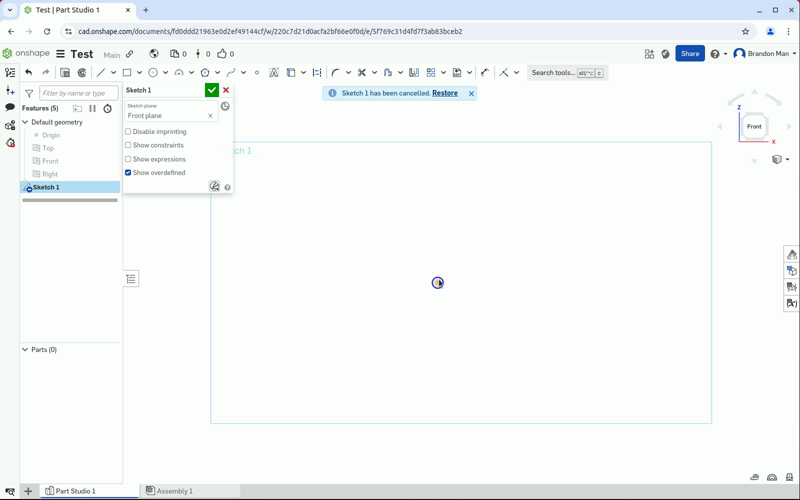
scroll(6)
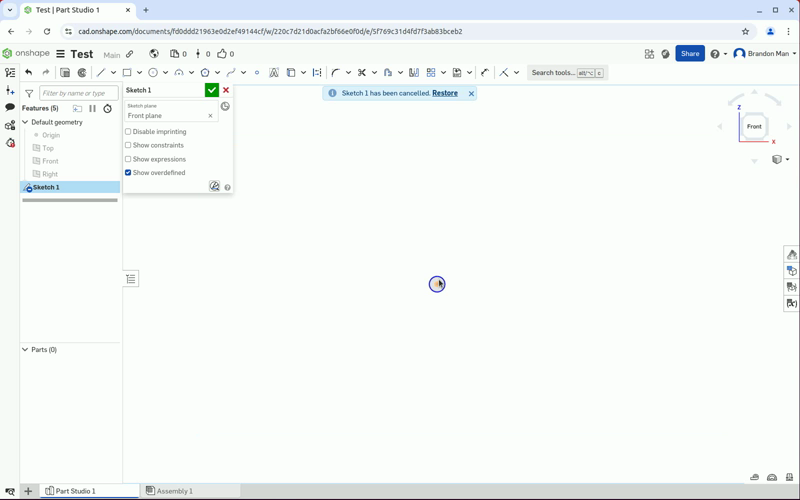
scroll(6)
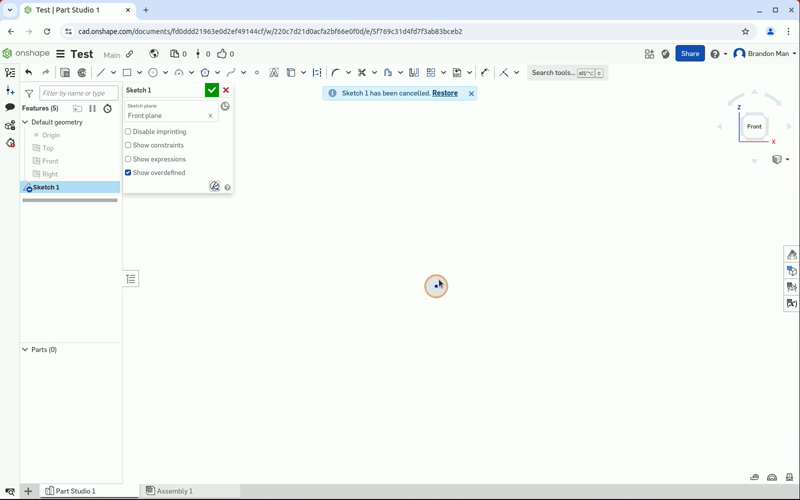
scroll(6)
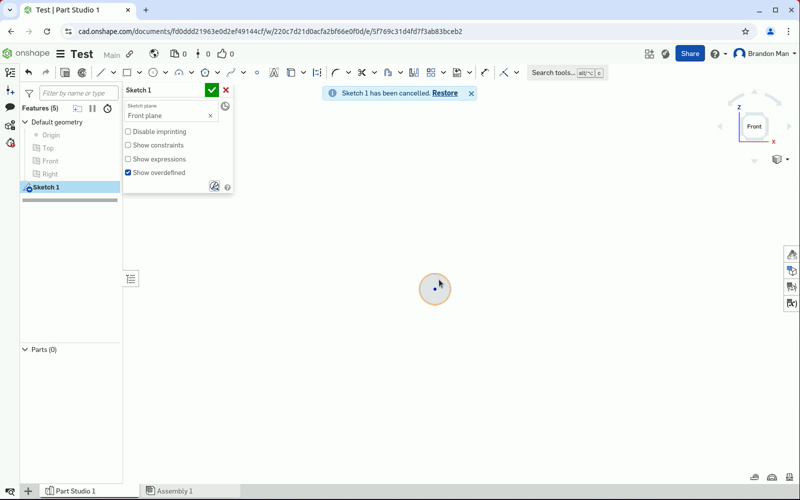
scroll(6)
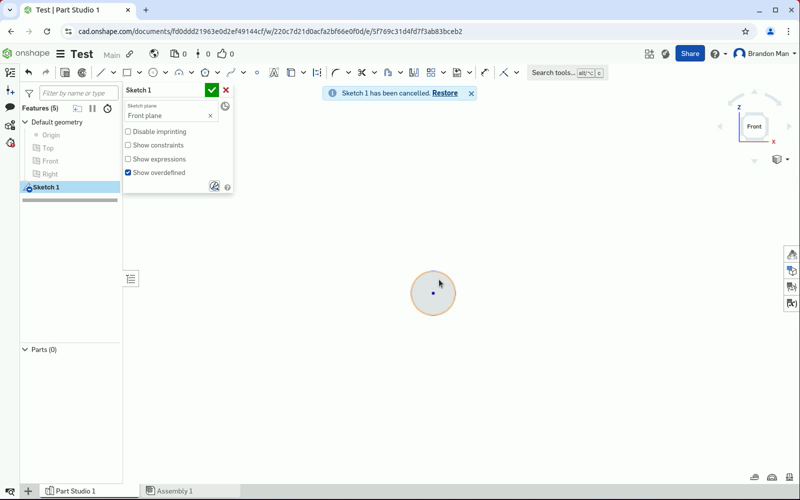
scroll(6)
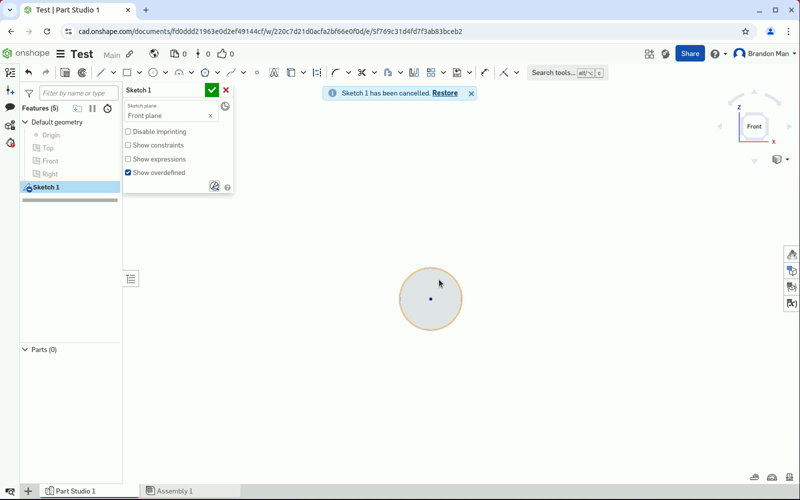
scroll(6)
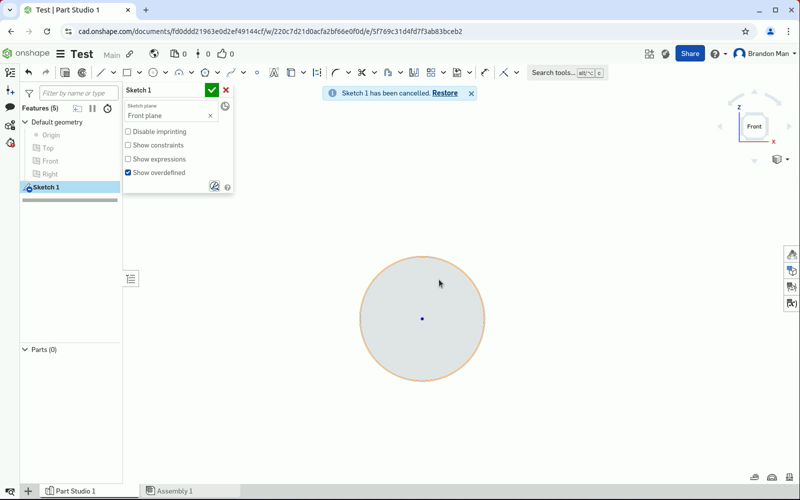
click(439, 279)
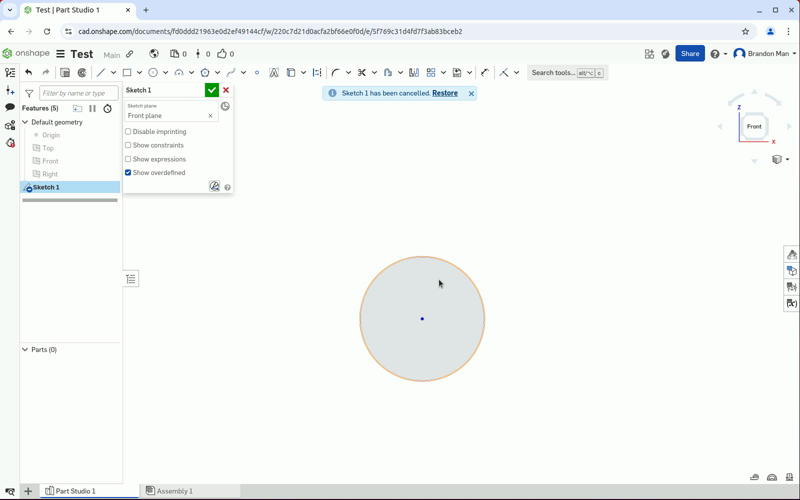
scroll(-6)
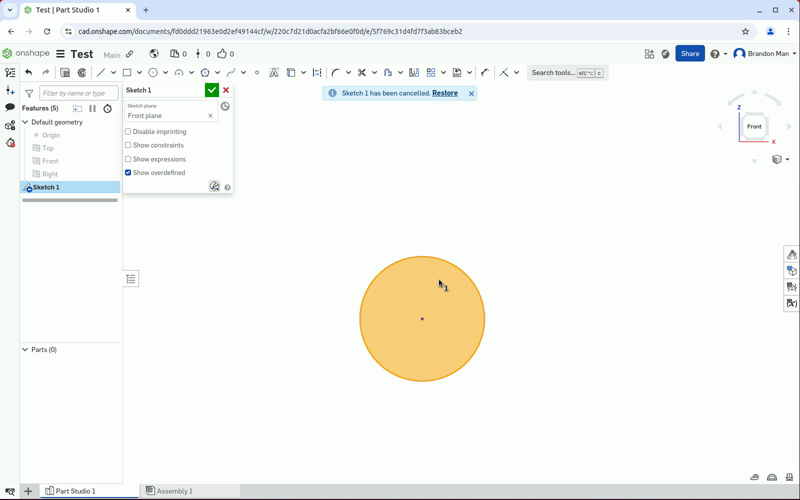
scroll(-6)
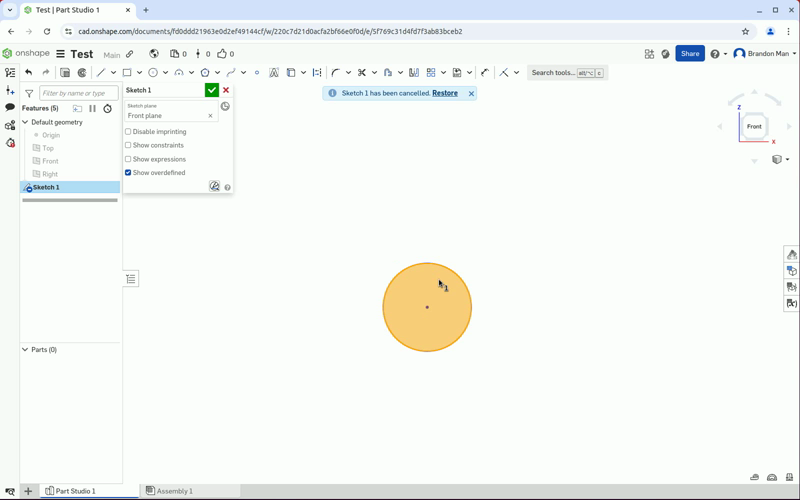
scroll(-6)
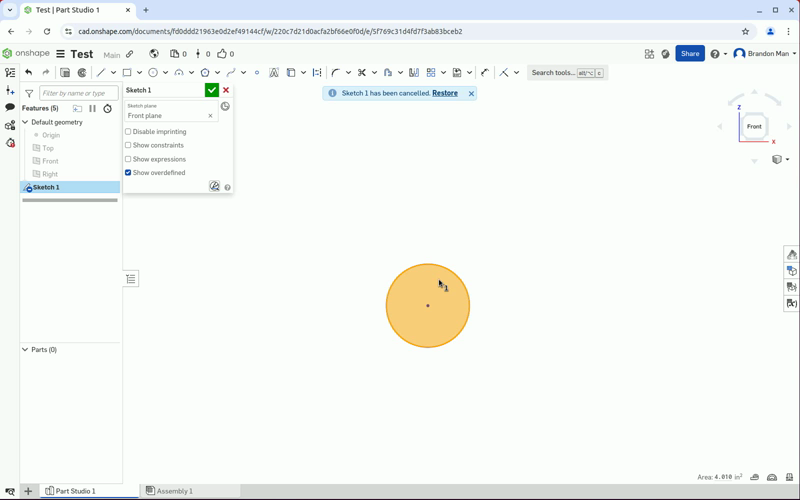
scroll(-6)
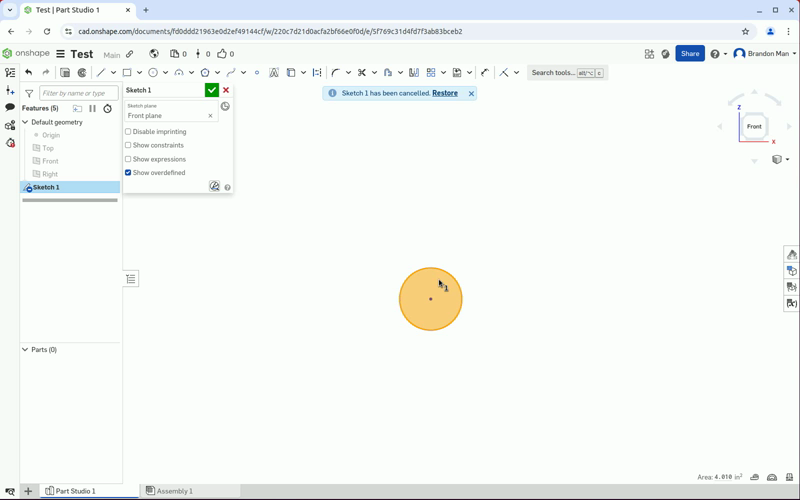
scroll(-6)
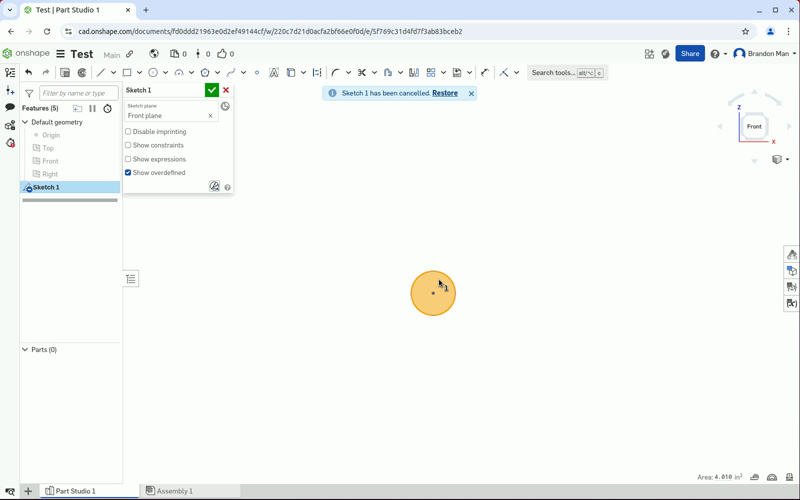
scroll(-6)
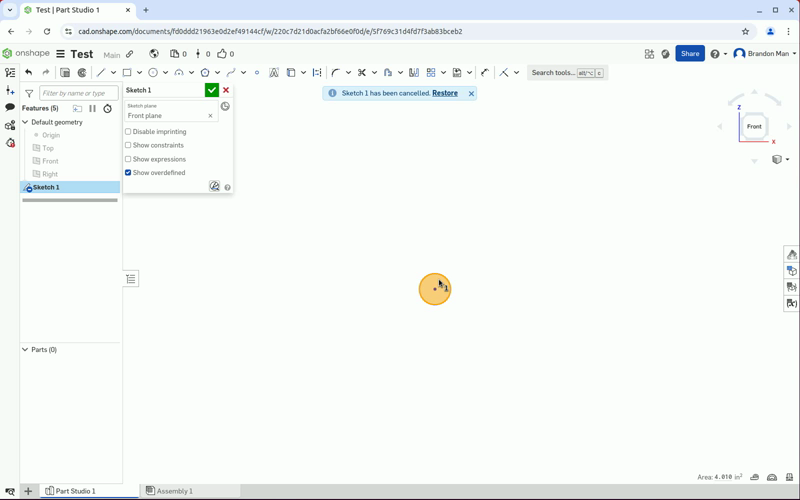
scroll(-6)
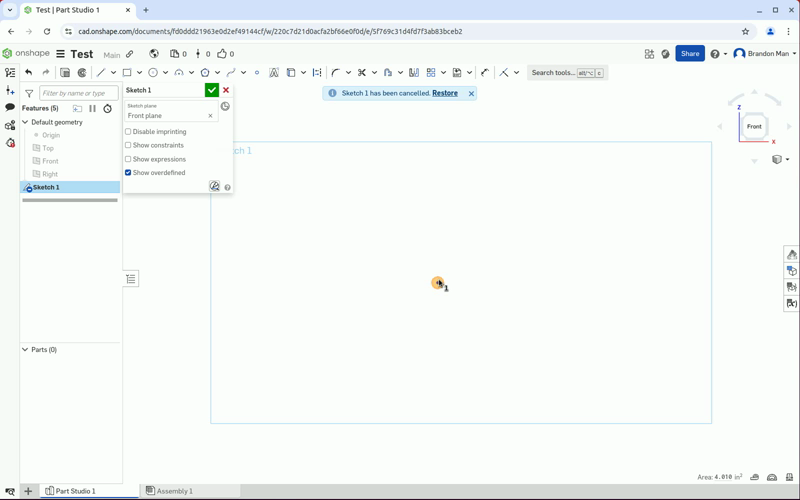
mouse_move(73, 352)
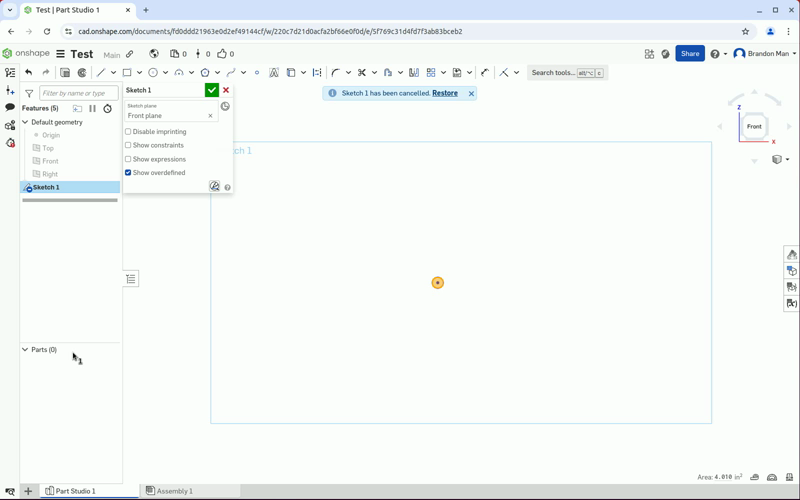
key(shift+y)
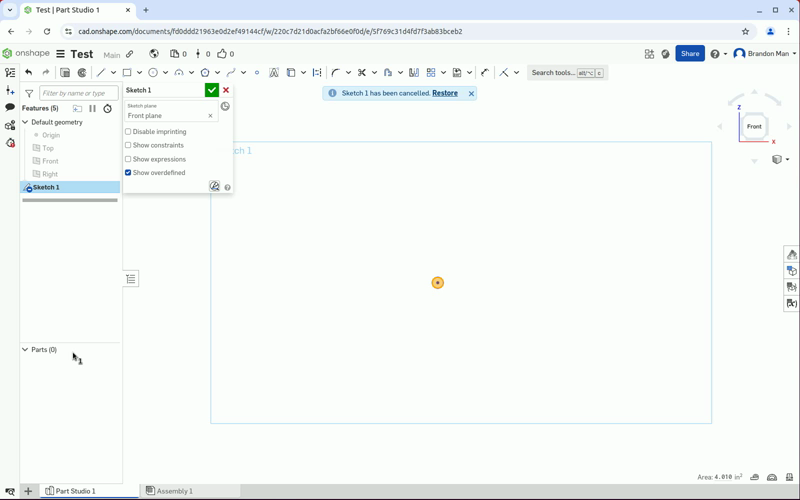
key(shift+e)
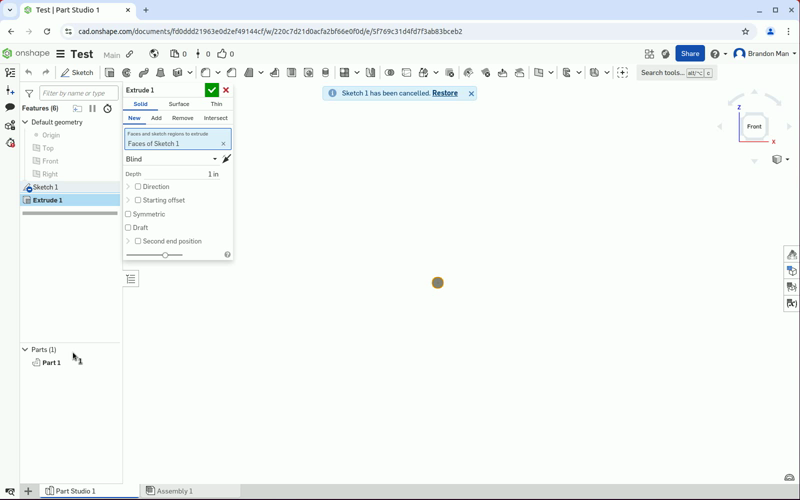
mouse_move(143, 106)
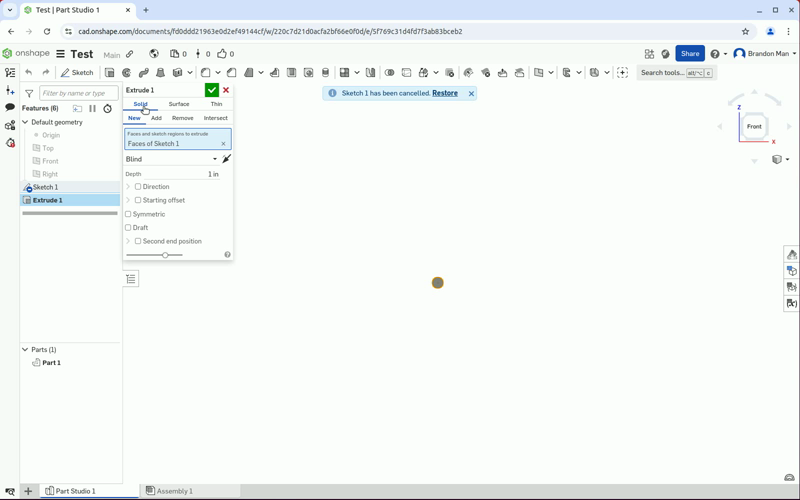
click(143, 106)
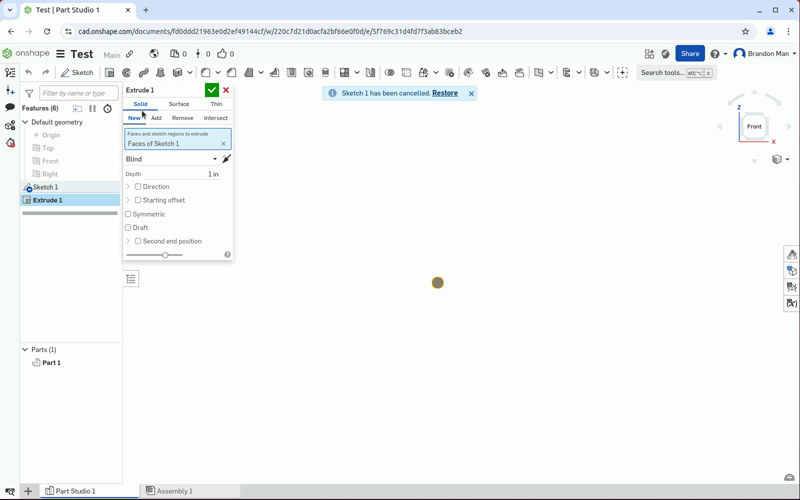
mouse_move(137, 120)
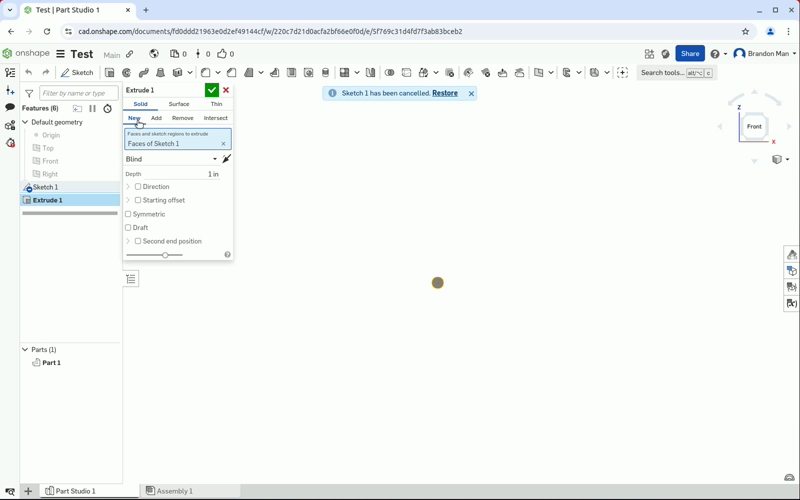
click(137, 120)
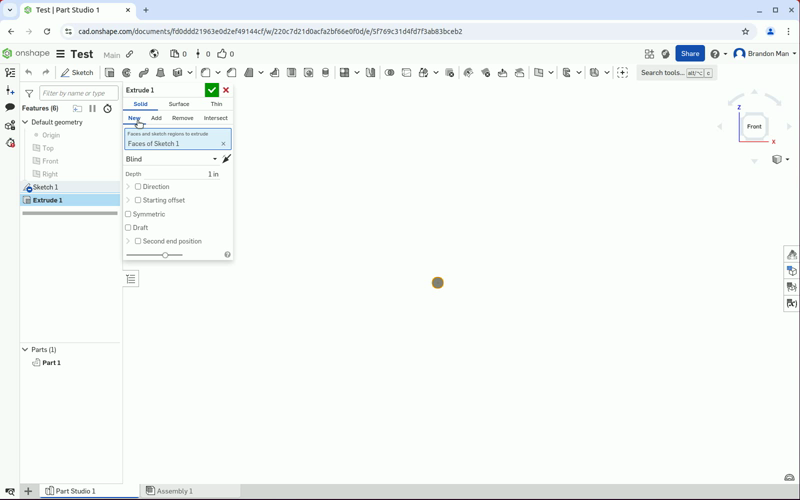
key(tab, 4)
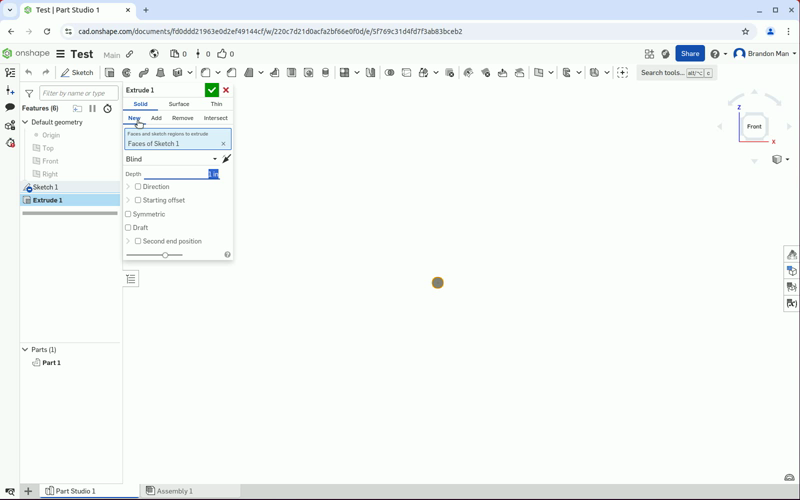
text(21.182)
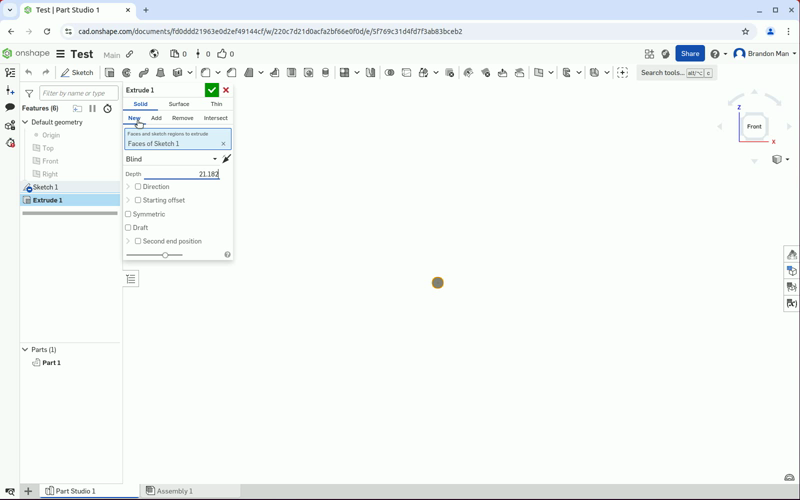
key(tab, 3)
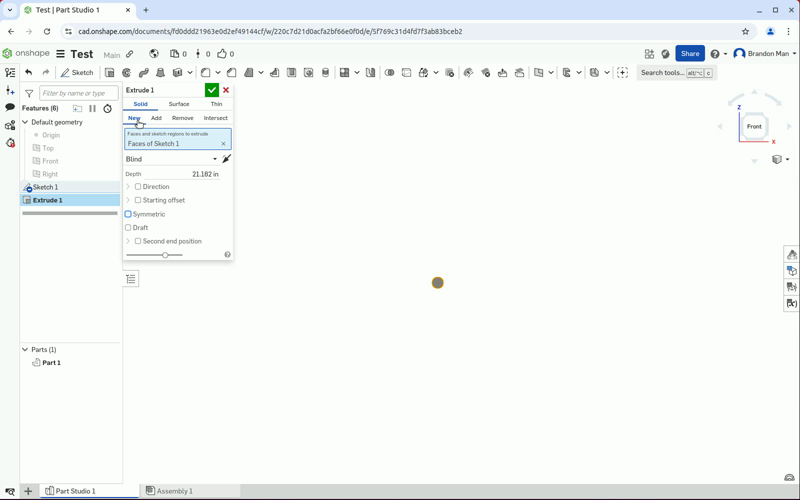
key(space)
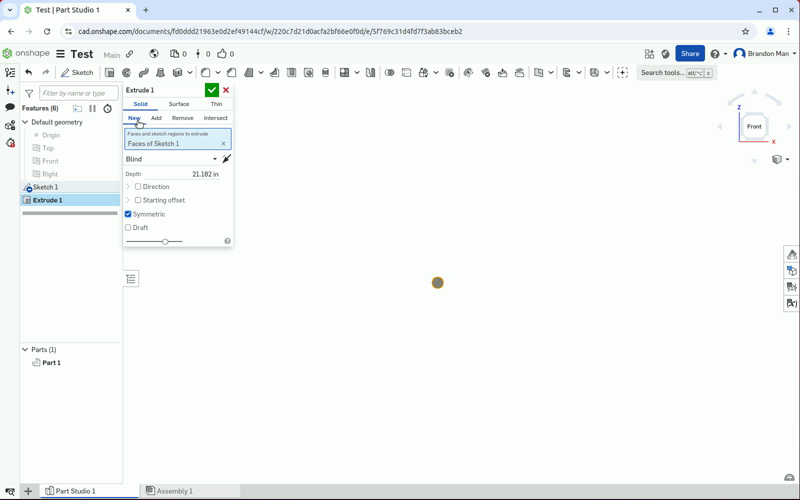
key(enter)
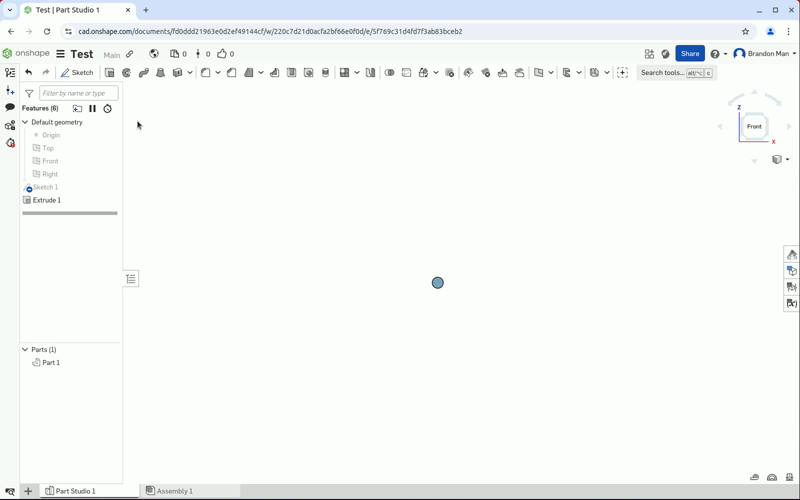
key(shift+h)
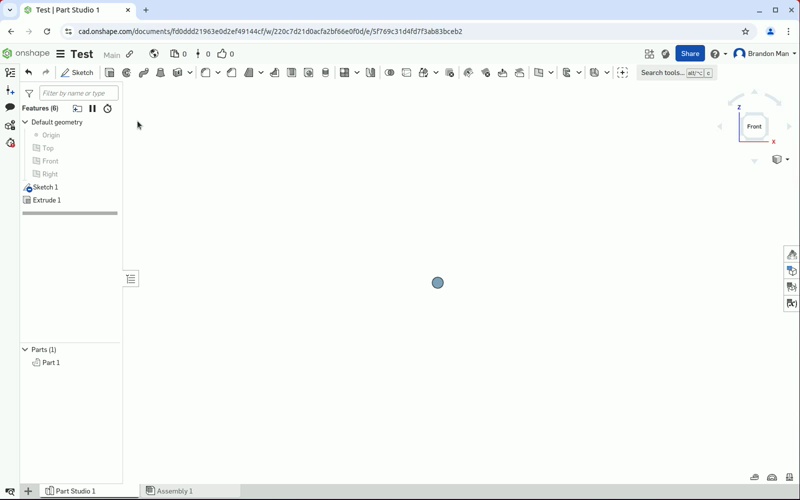
key(shift+h)
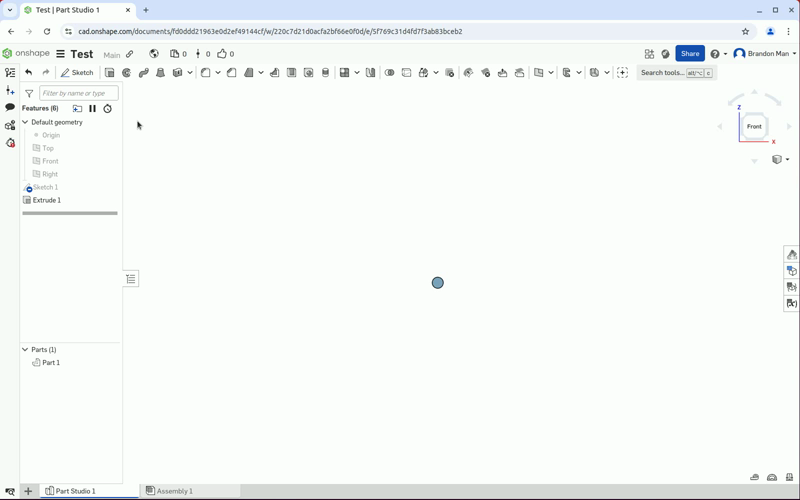
mouse_move(73, 189)
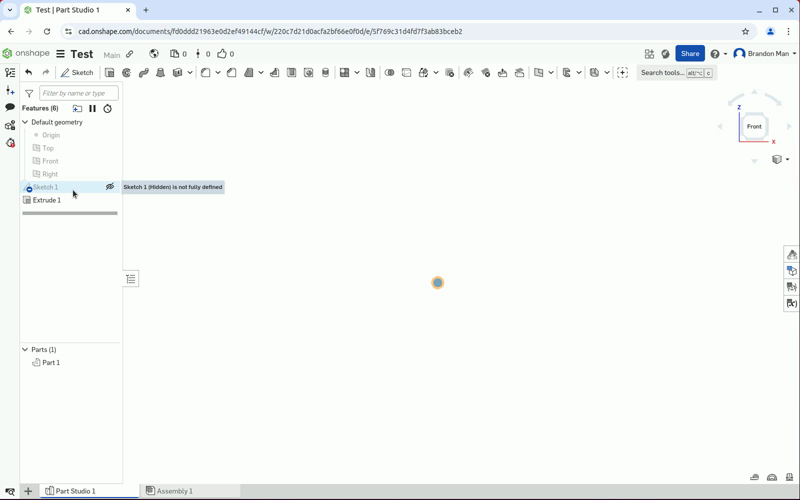
click(73, 189)
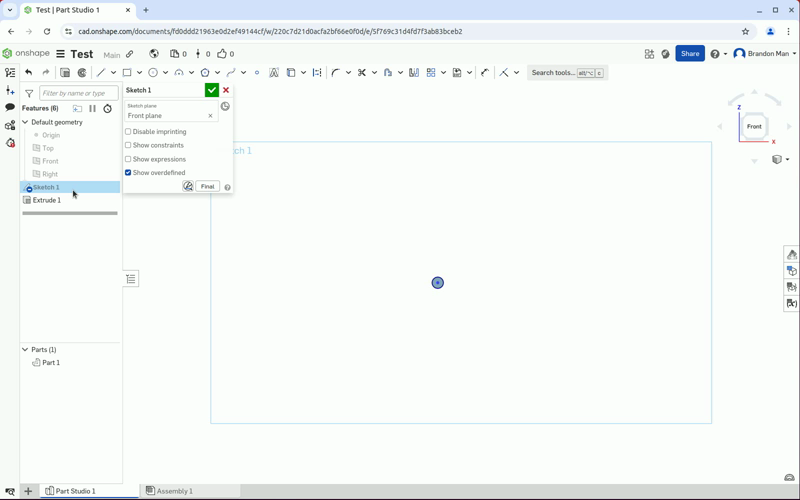
mouse_move(229, 92)
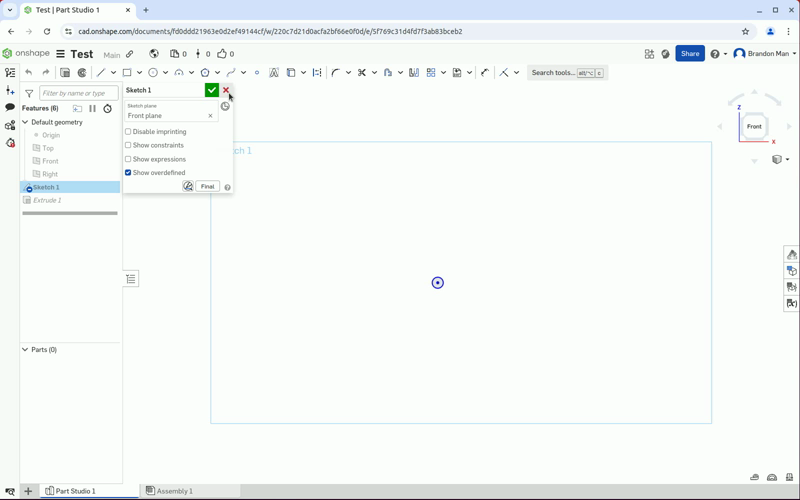
click(229, 92)
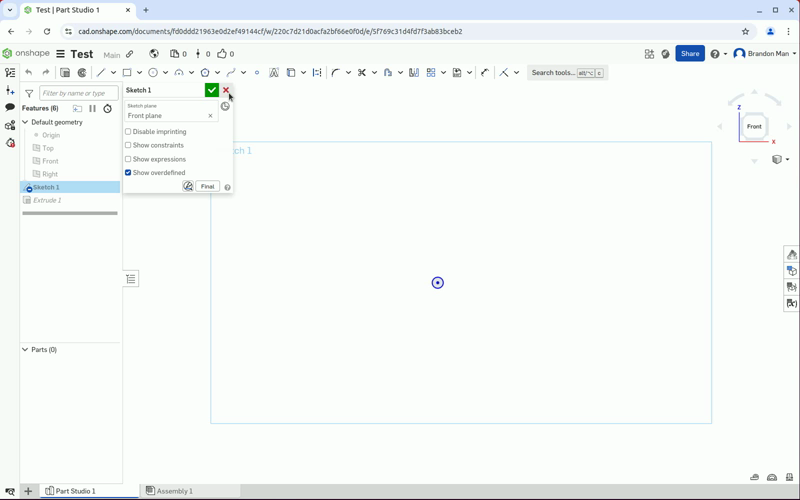
key(shift+s)
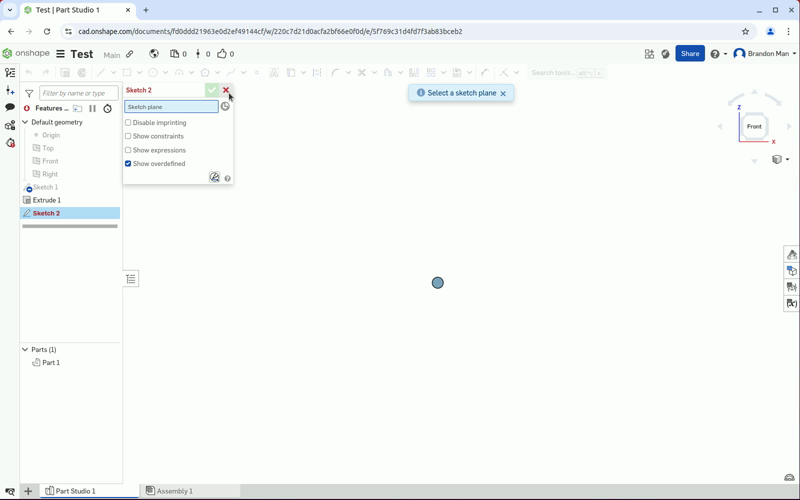
mouse_move(73, 163)
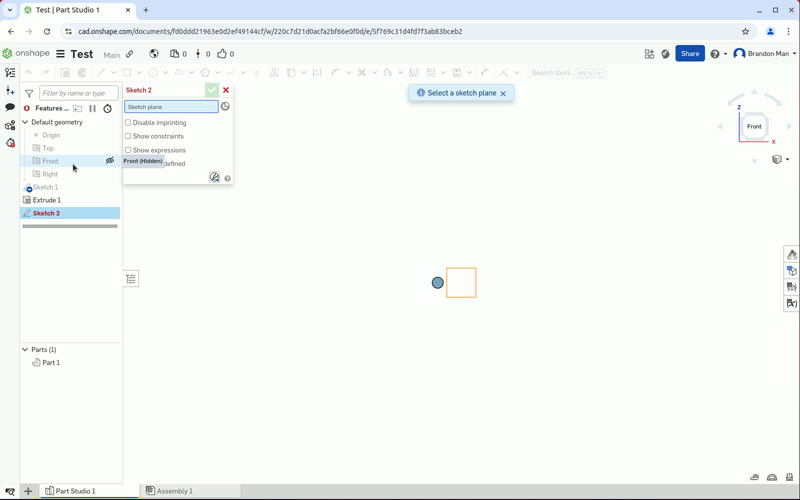
click(73, 163)
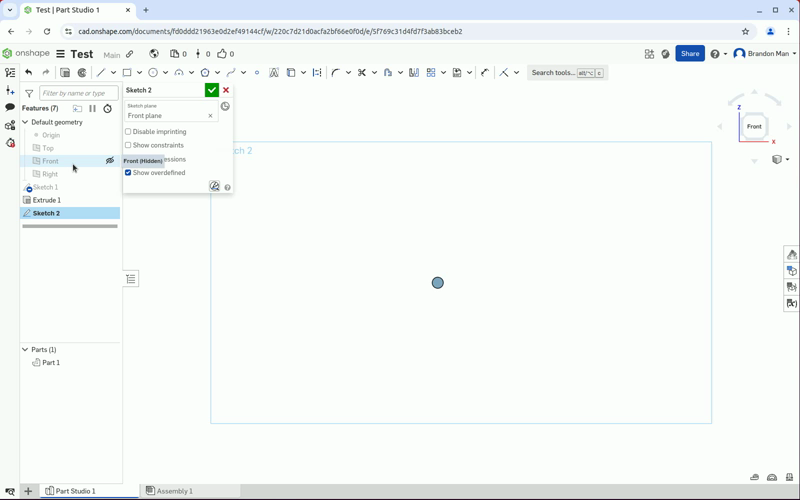
mouse_move(73, 352)
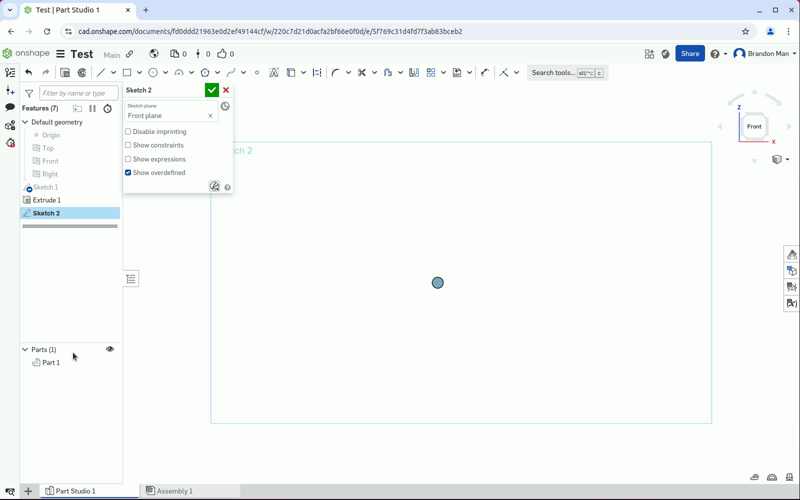
key(y)
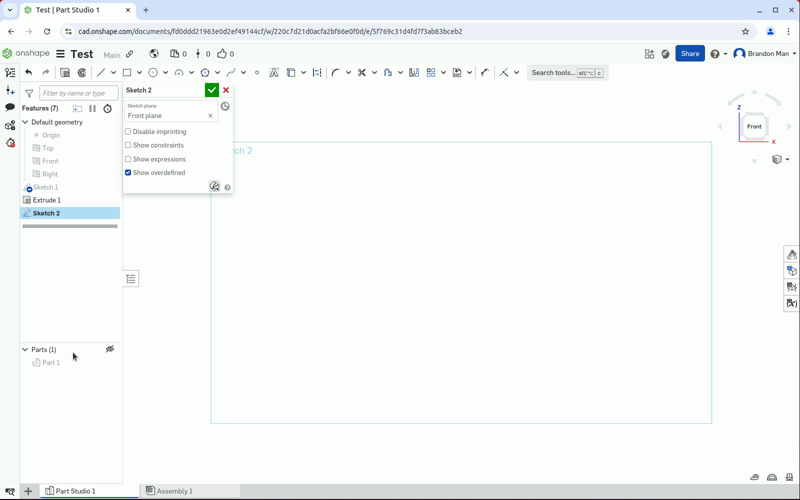
key(l)
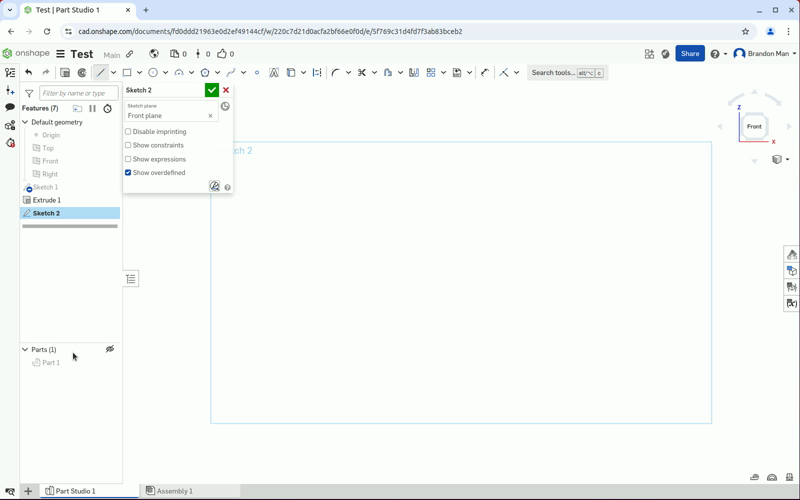
key_down(shift)
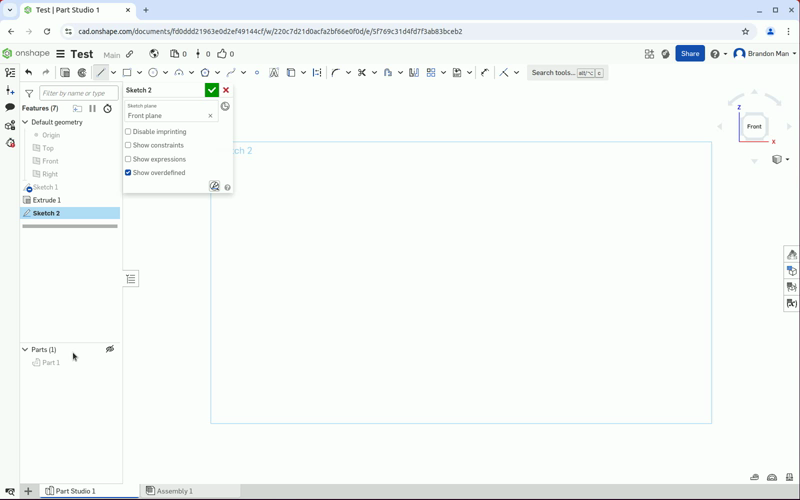
mouse_move(465, 308)
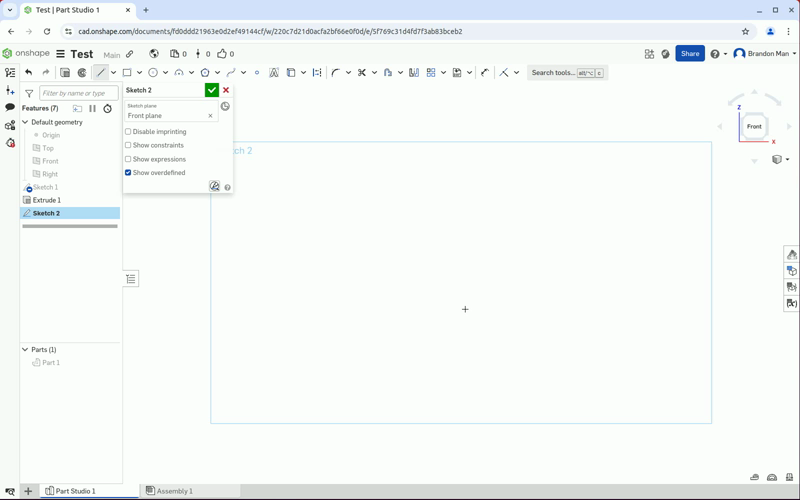
click(465, 308)
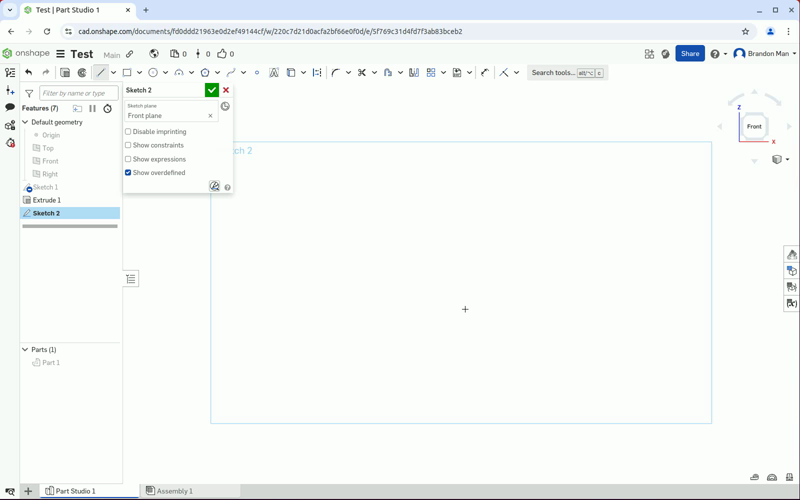
key_up(shift)
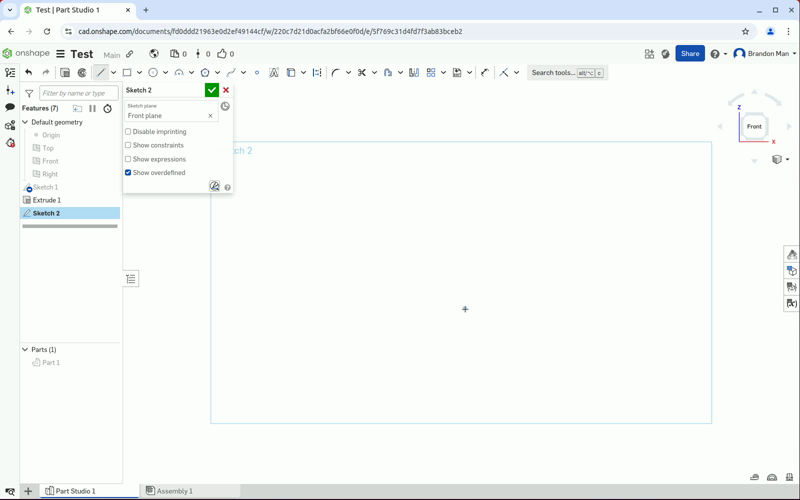
key_down(shift)
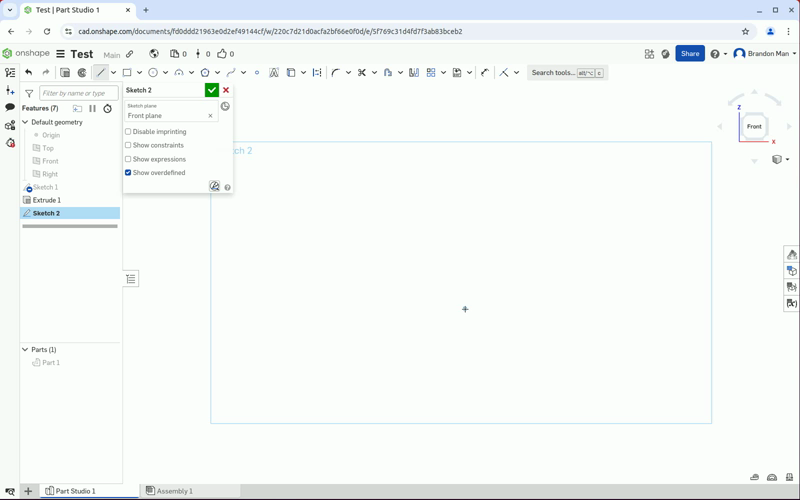
mouse_move(495, 308)
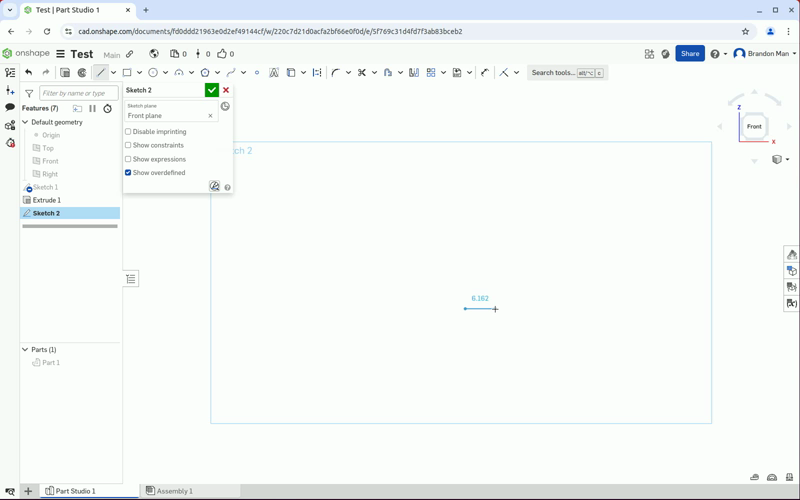
mouse_move(491, 308)
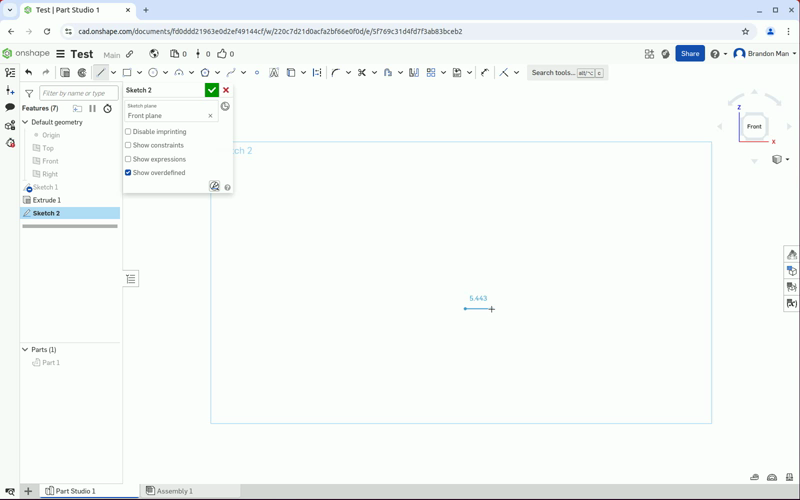
click(491, 308)
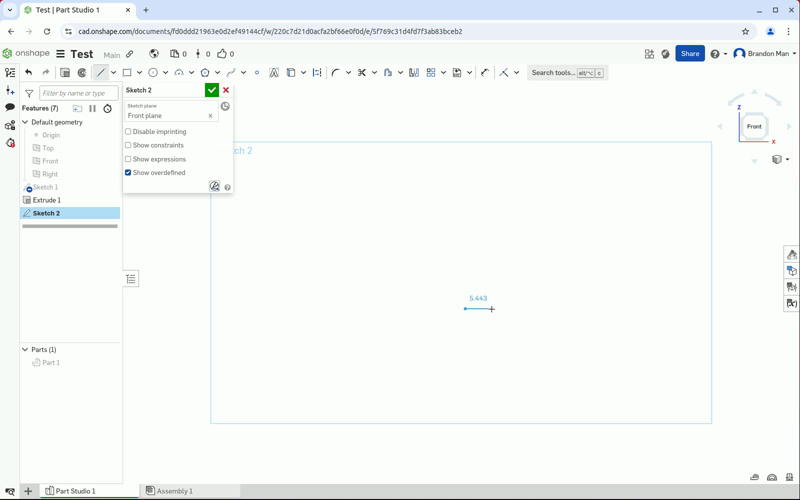
key_up(shift)
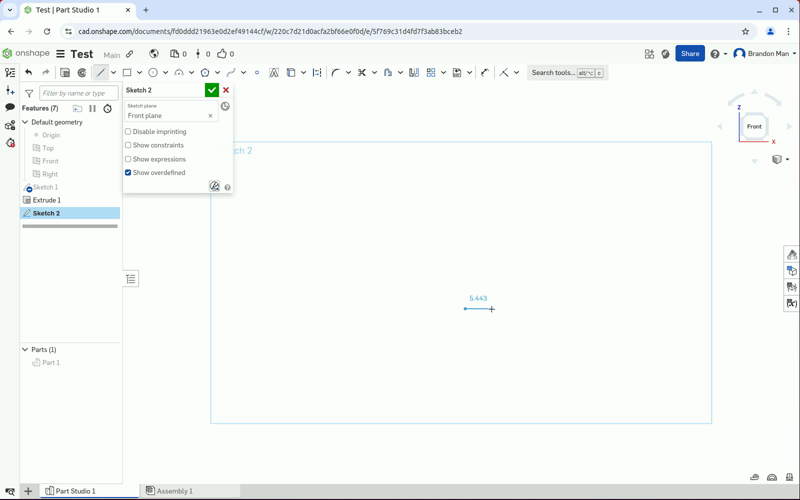
key_down(shift)
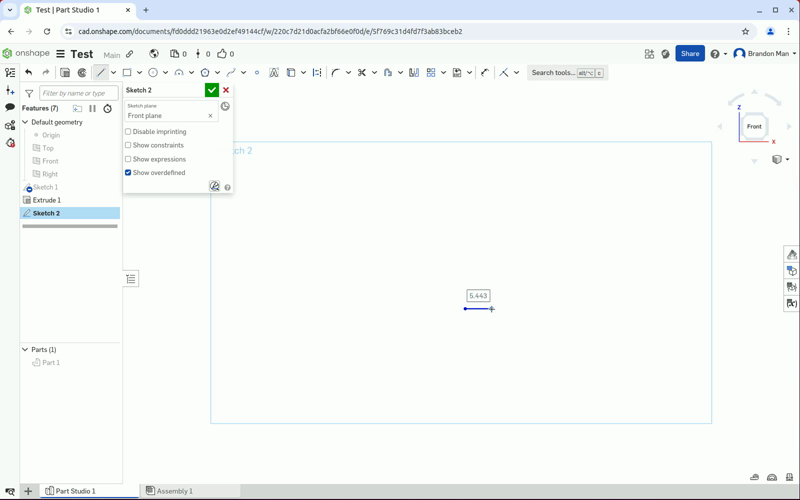
mouse_move(521, 308)
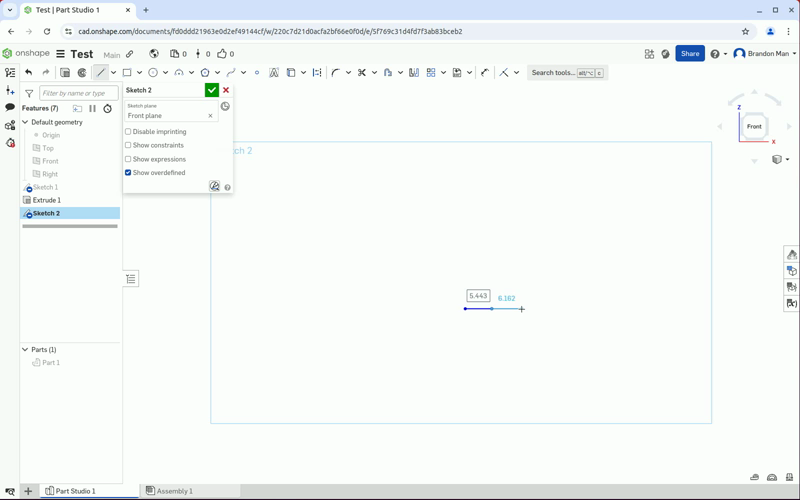
mouse_move(491, 256)
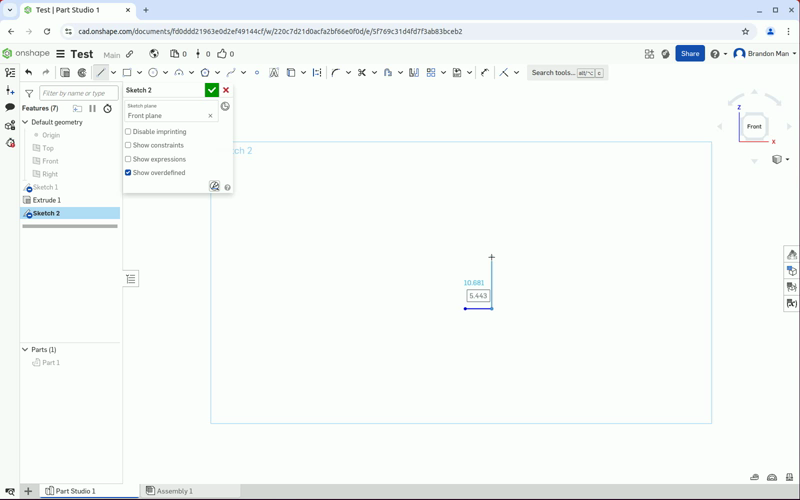
click(491, 256)
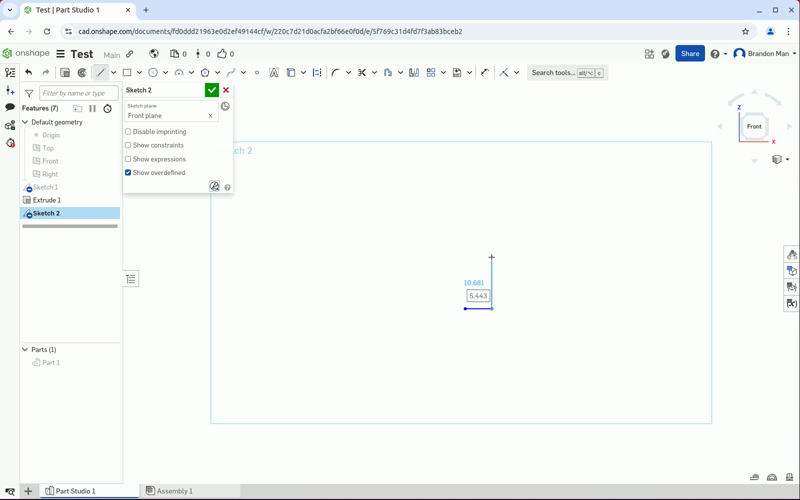
key_up(shift)
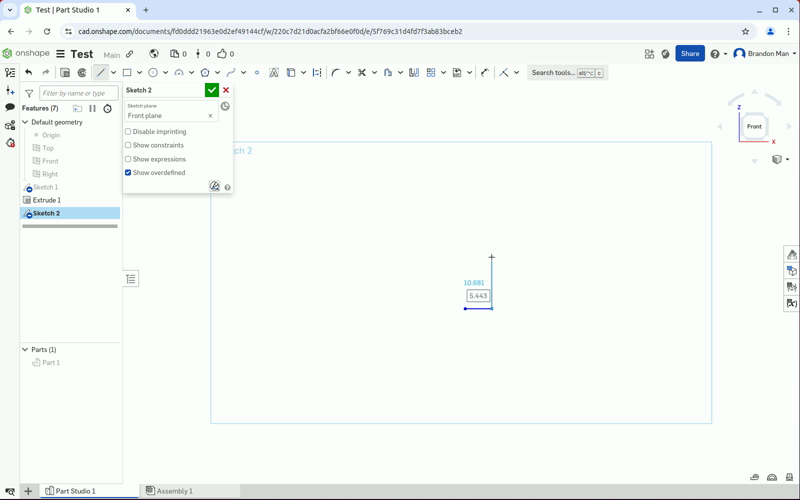
key_down(shift)
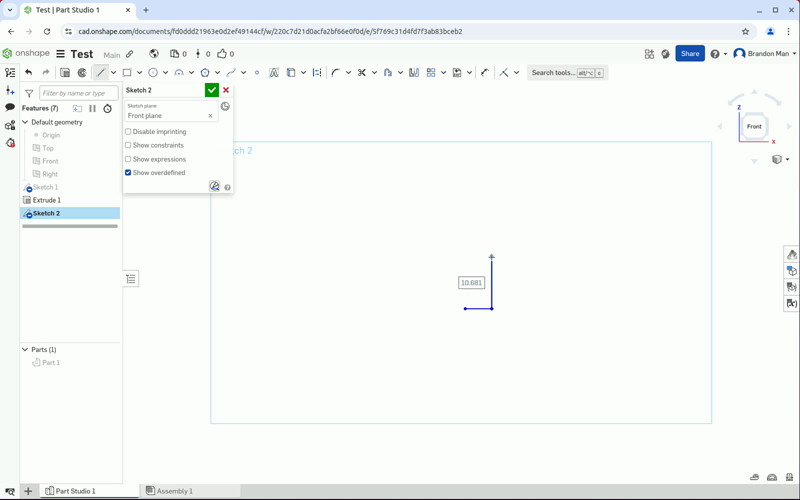
mouse_move(521, 256)
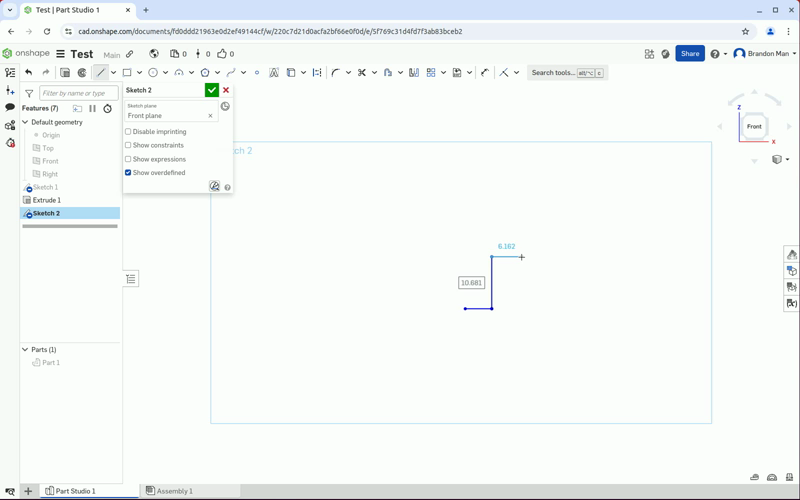
mouse_move(465, 256)
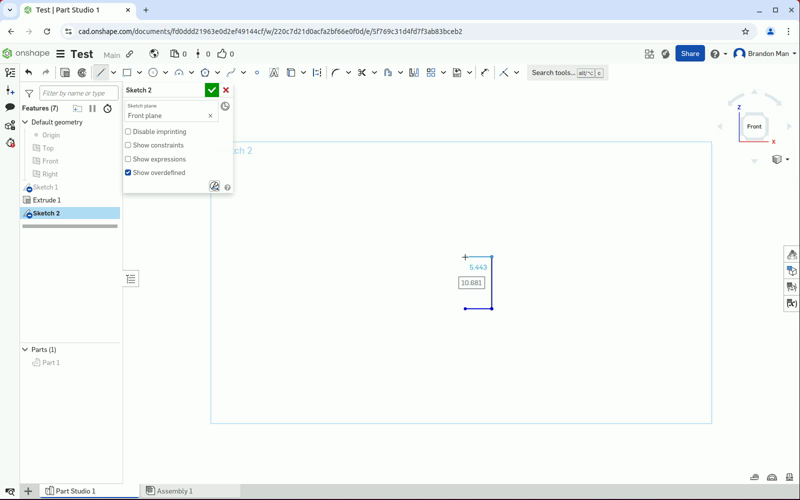
click(465, 256)
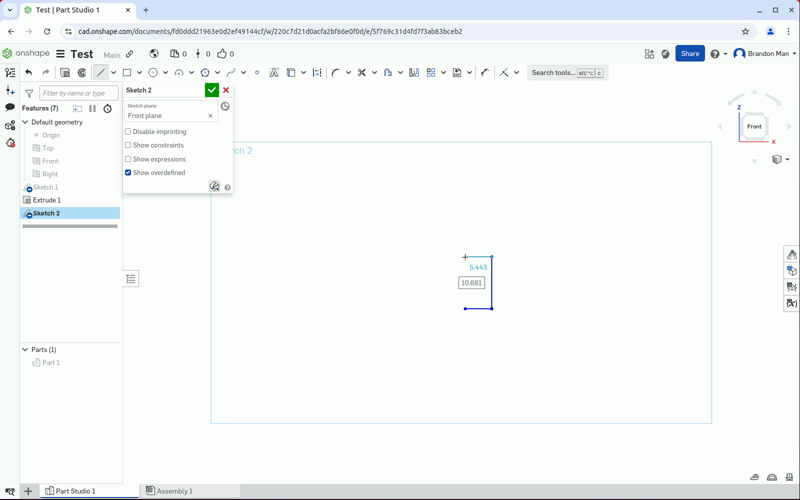
key_up(shift)
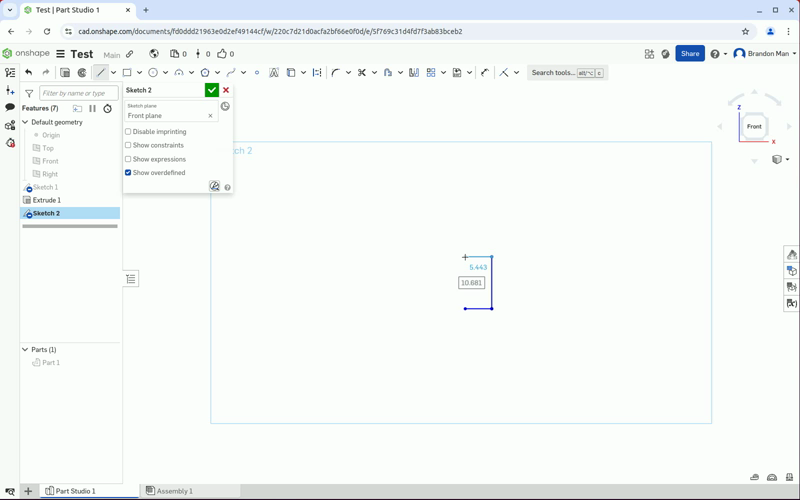
mouse_move(495, 256)
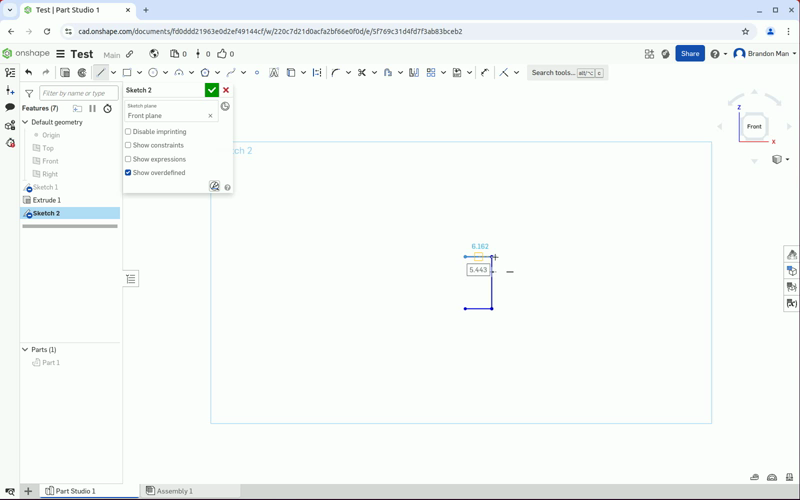
key_down(shift)
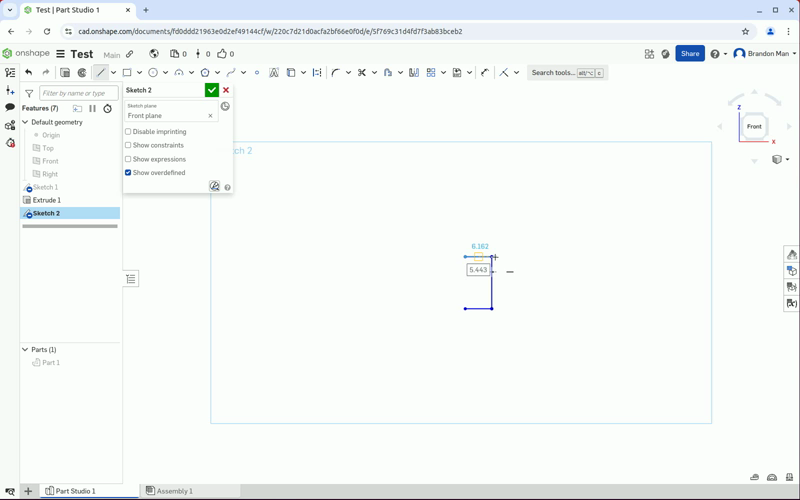
mouse_move(465, 308)
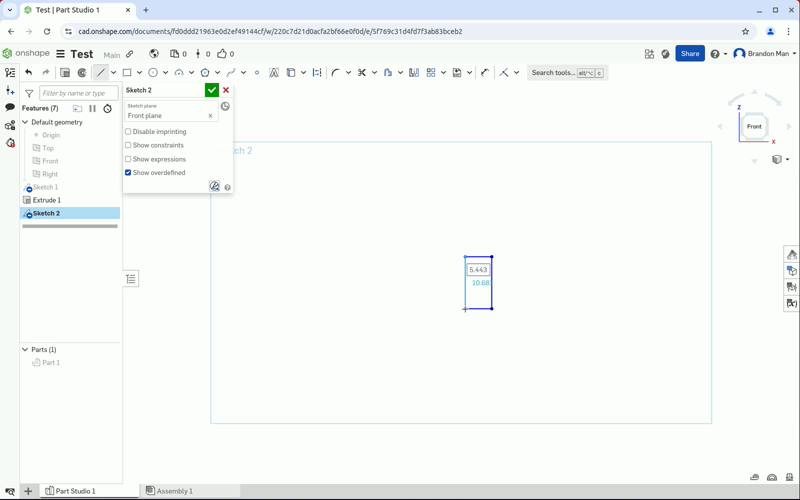
key_up(shift)
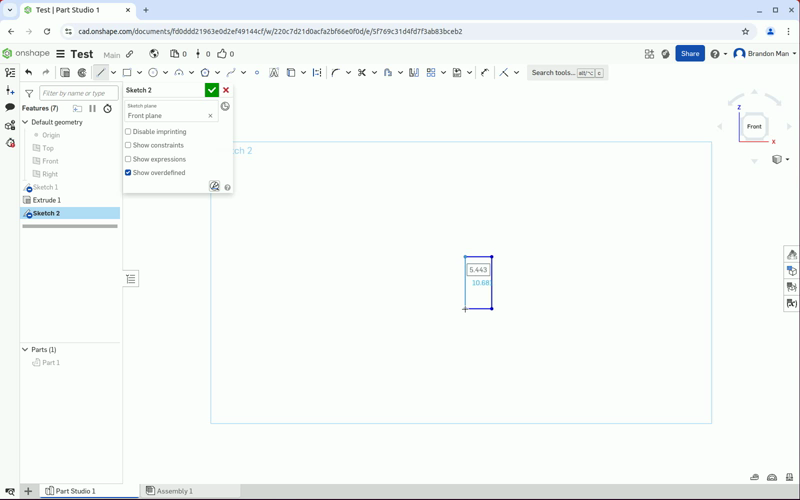
click(465, 308)
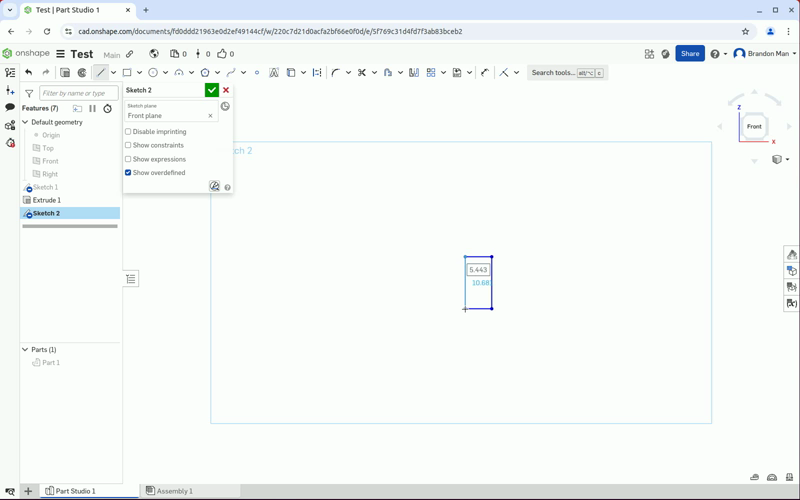
key(esc)
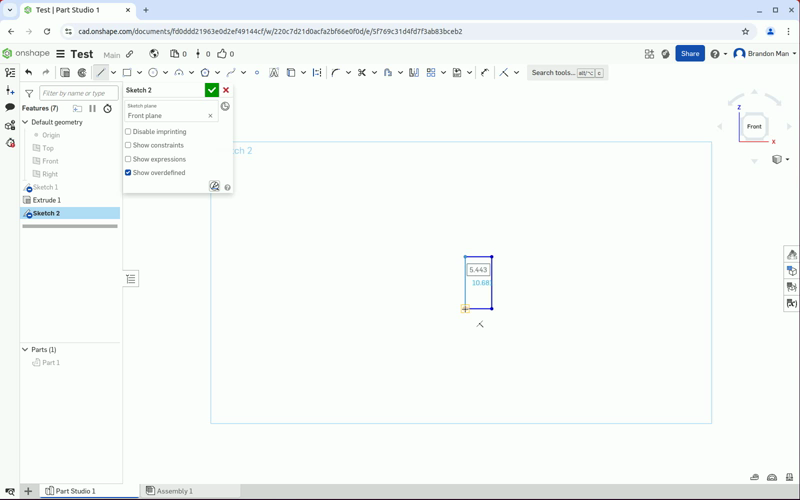
mouse_move(467, 299)
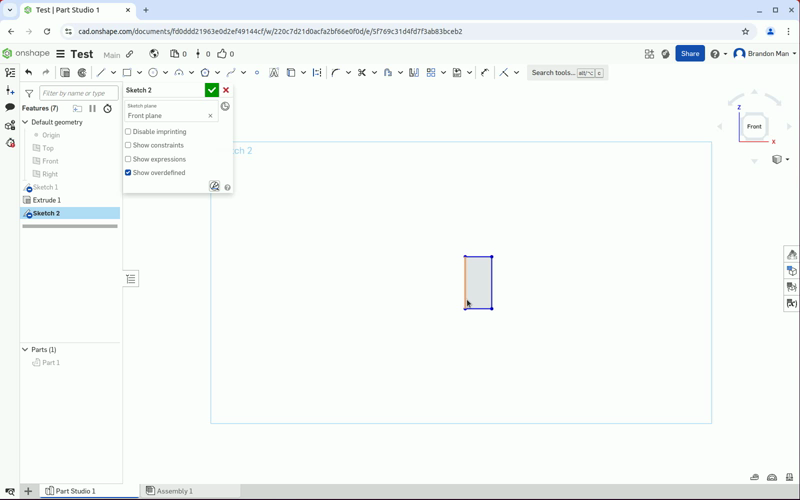
scroll(6)
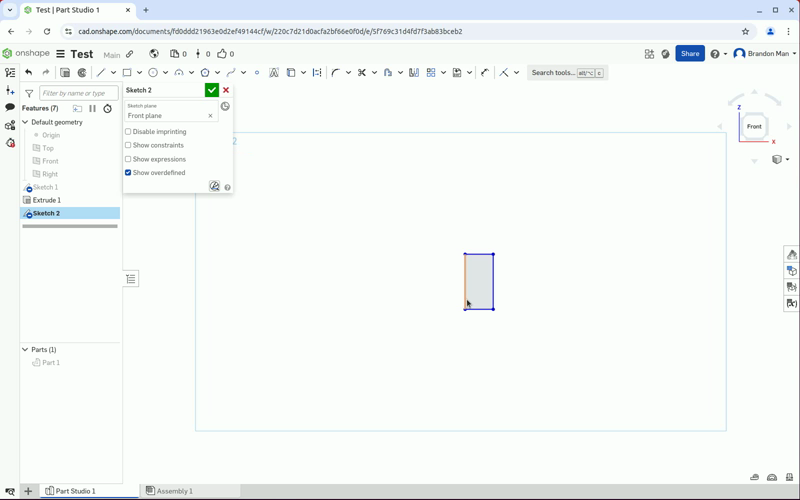
scroll(6)
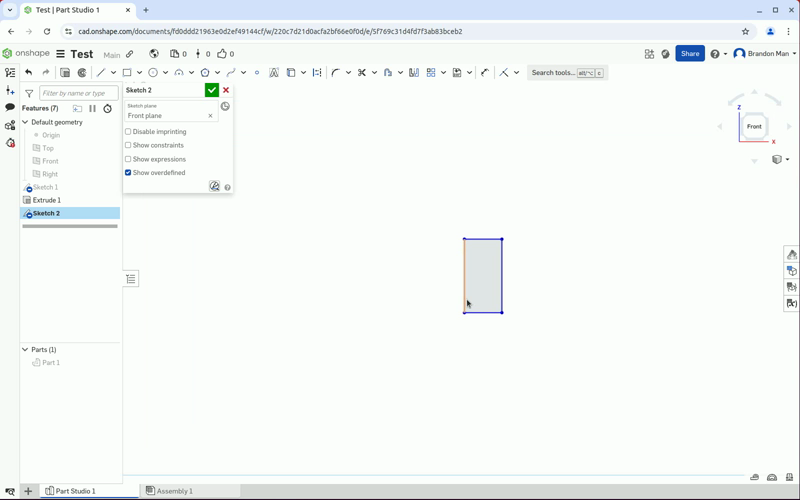
scroll(6)
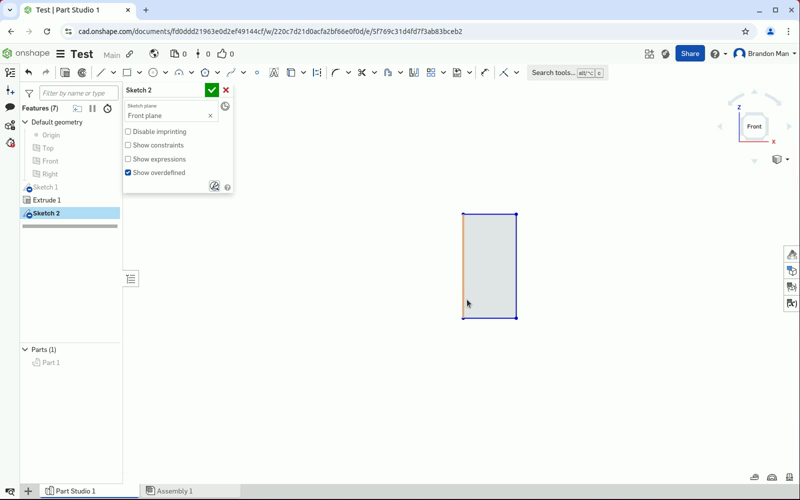
scroll(6)
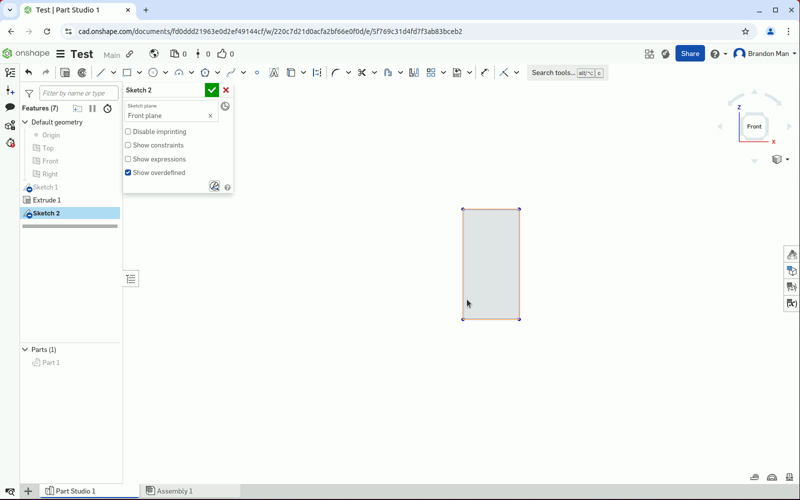
scroll(6)
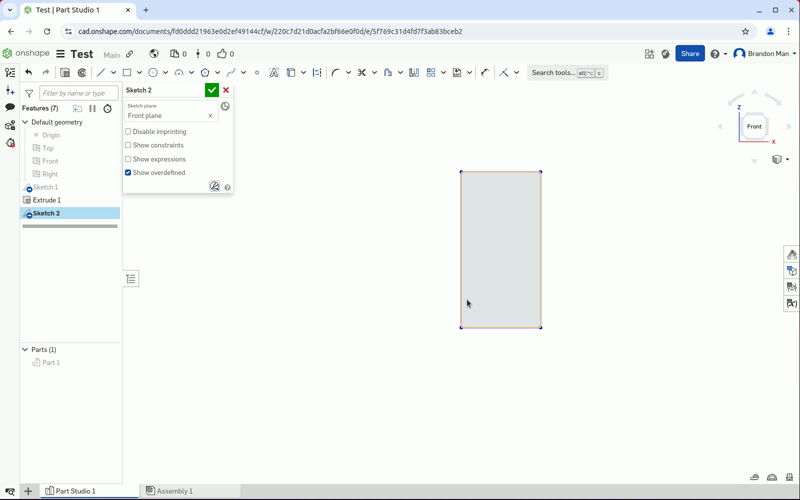
scroll(6)
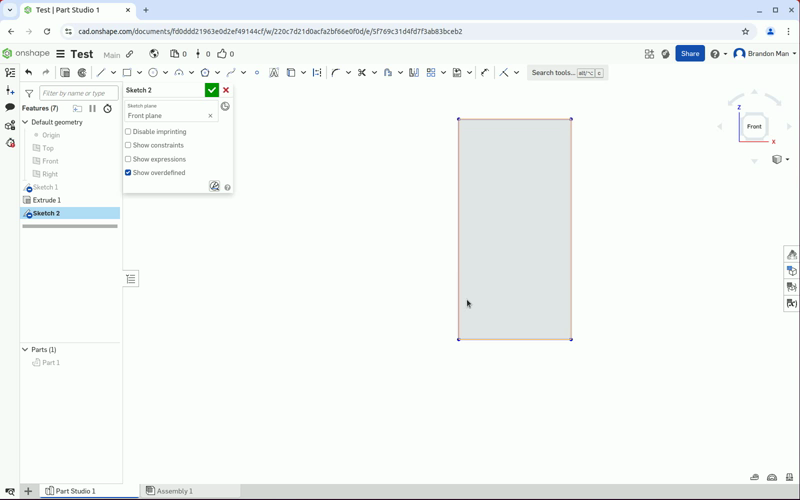
scroll(6)
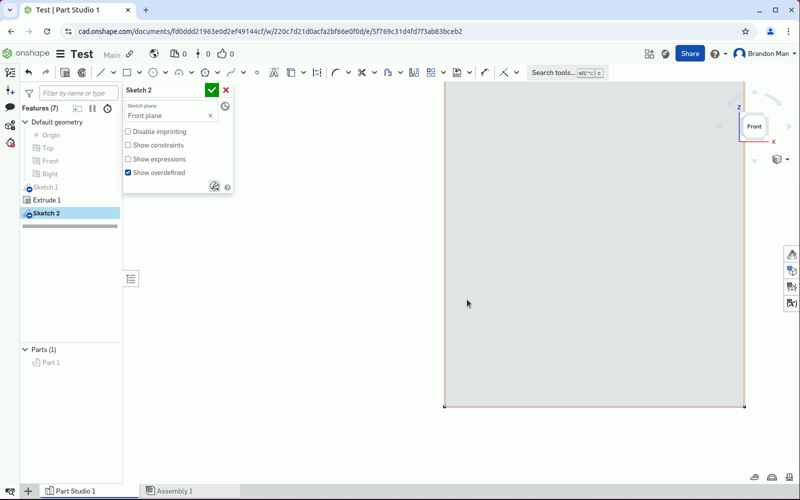
click(467, 299)
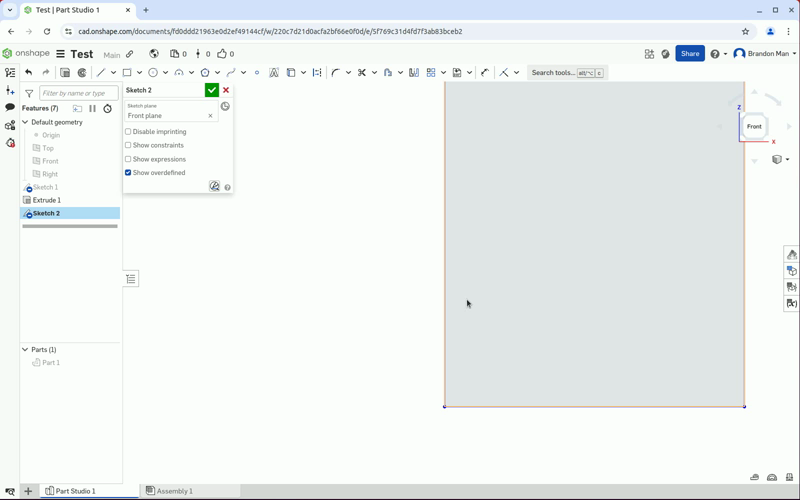
scroll(-6)
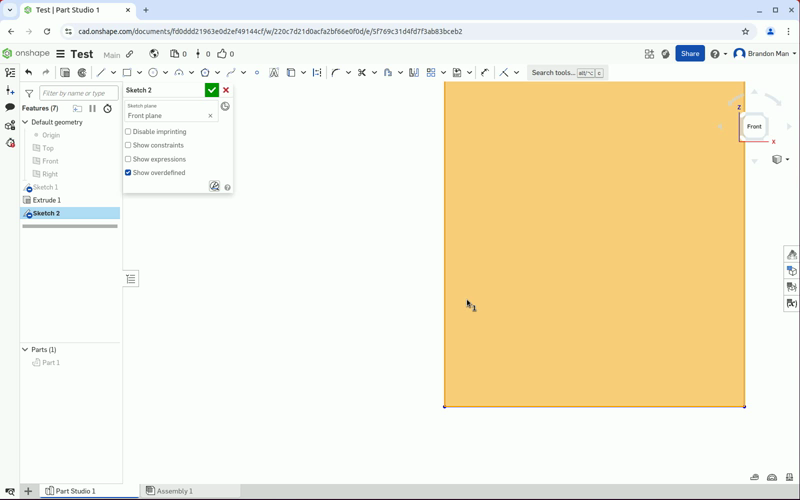
scroll(-6)
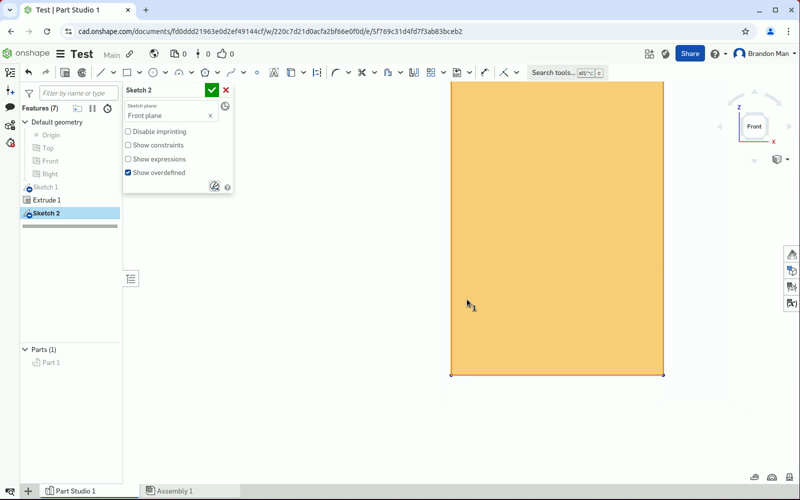
scroll(-6)
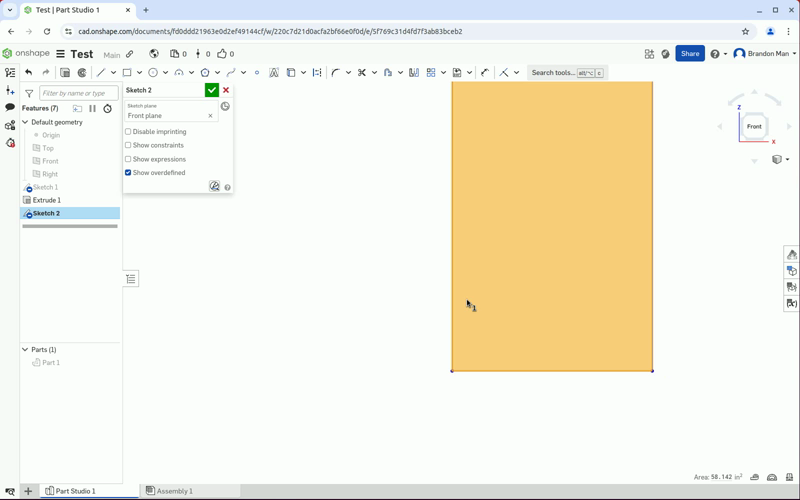
scroll(-6)
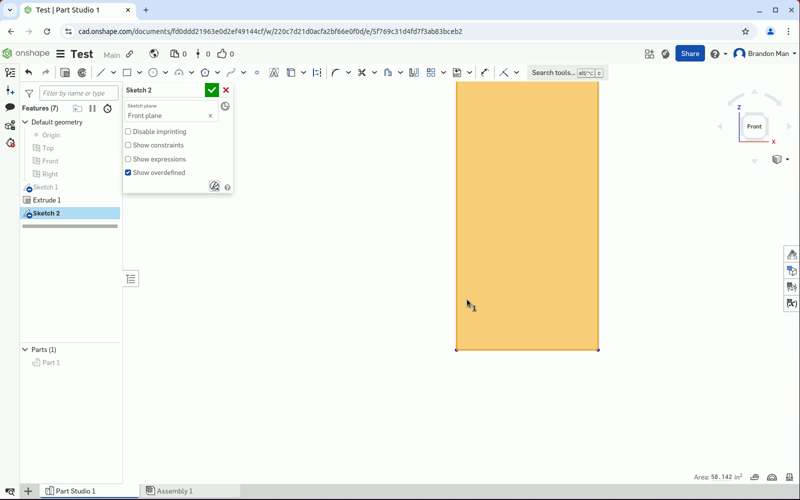
scroll(-6)
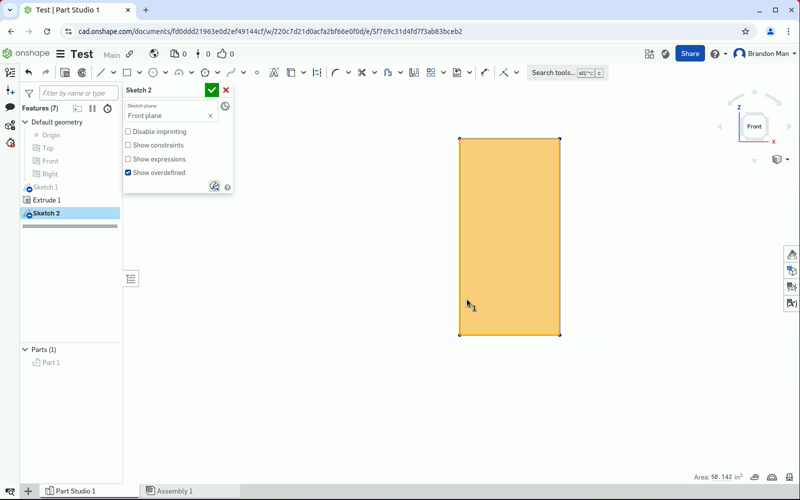
scroll(-6)
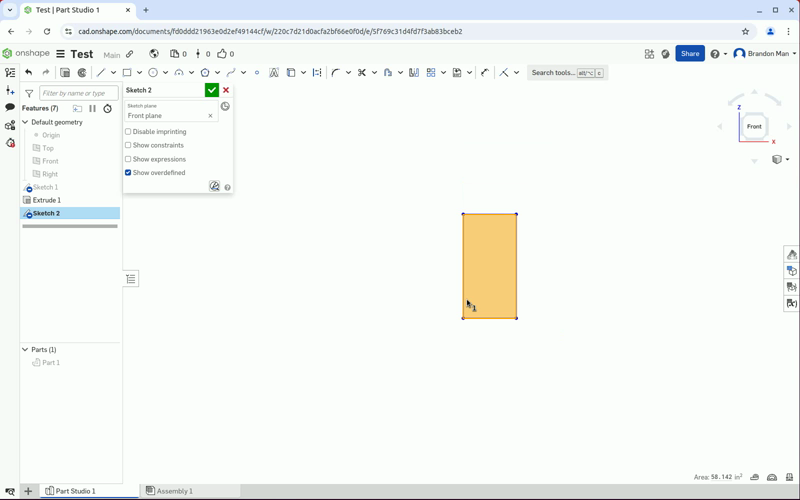
scroll(-6)
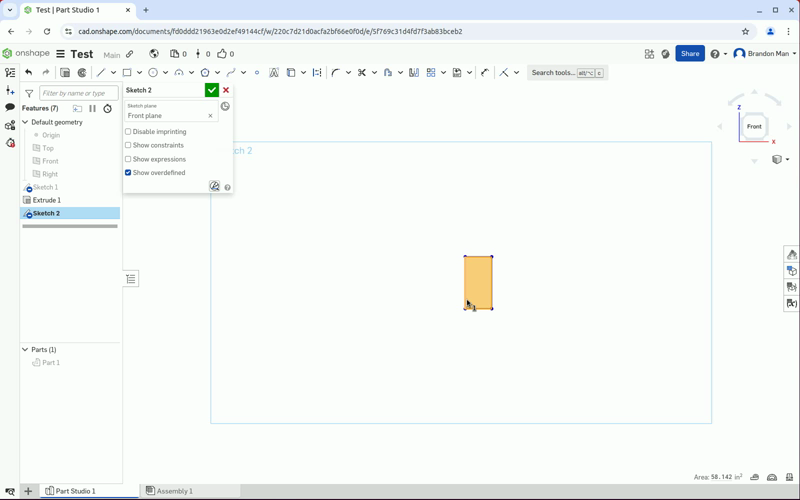
mouse_move(73, 352)
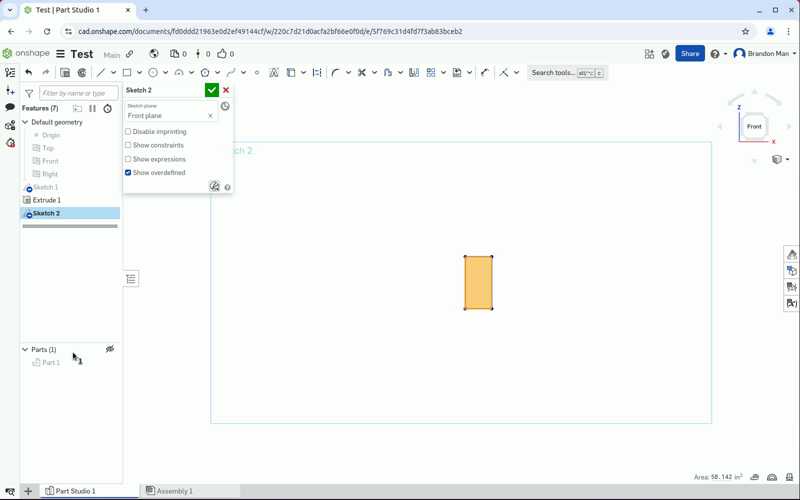
key(shift+y)
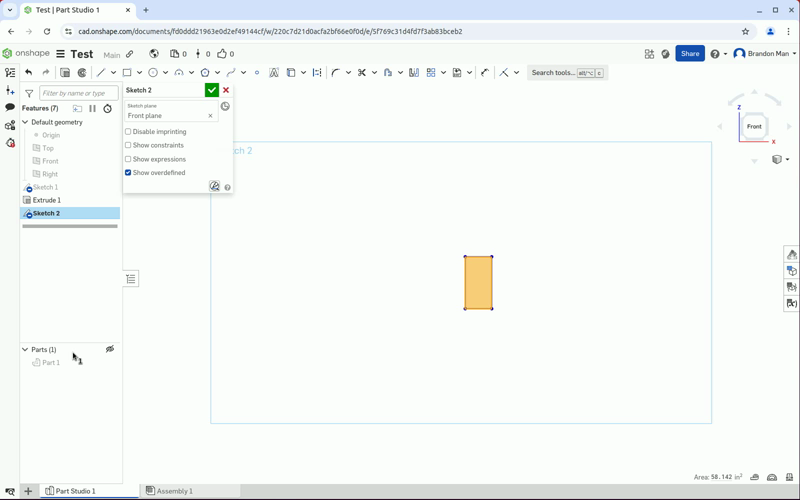
key(shift+e)
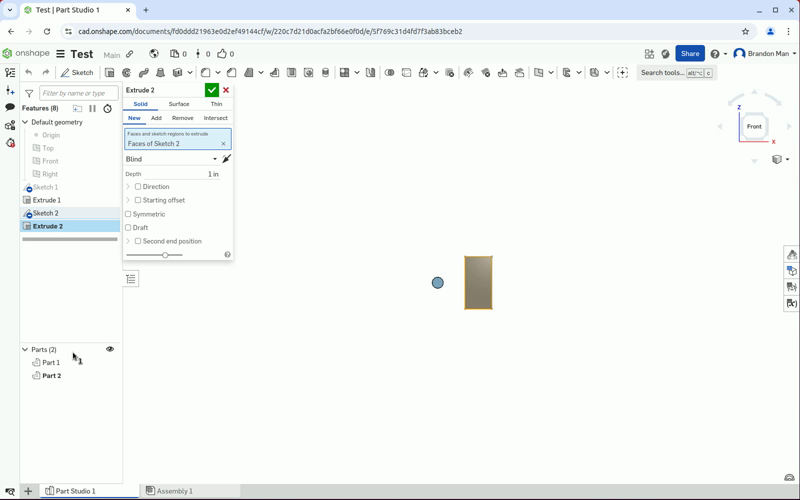
mouse_move(143, 106)
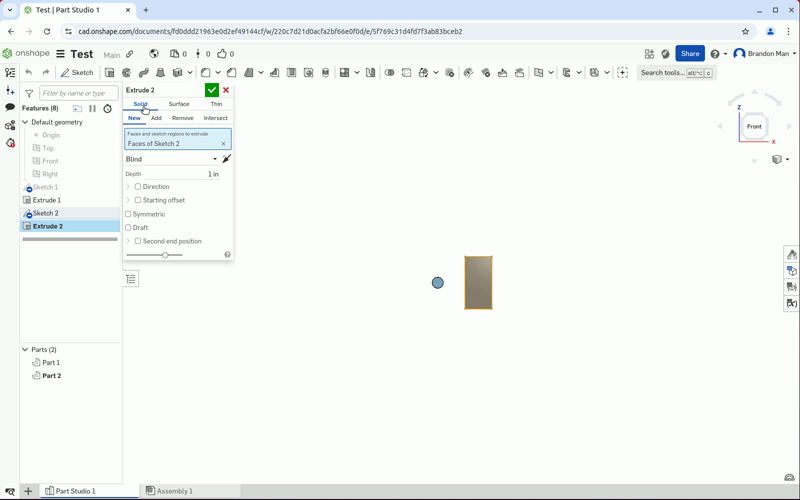
click(143, 106)
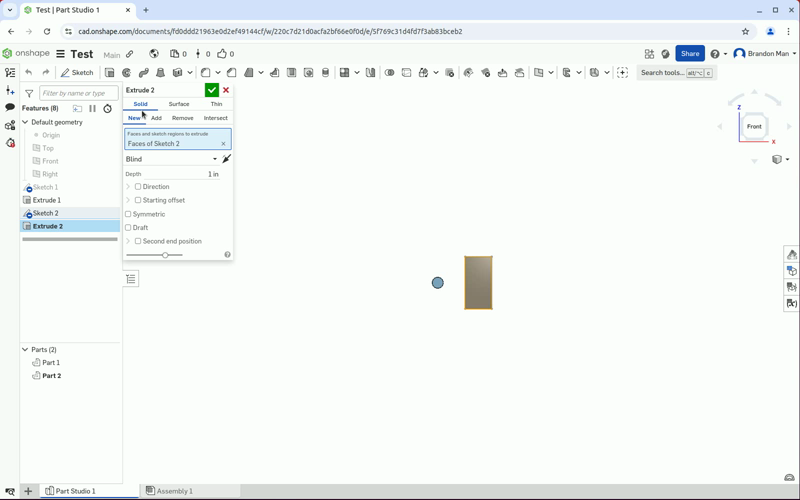
mouse_move(137, 120)
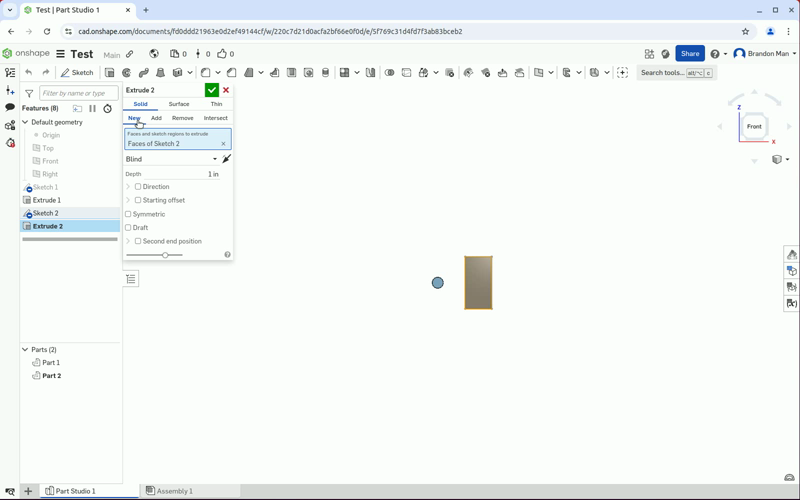
click(137, 120)
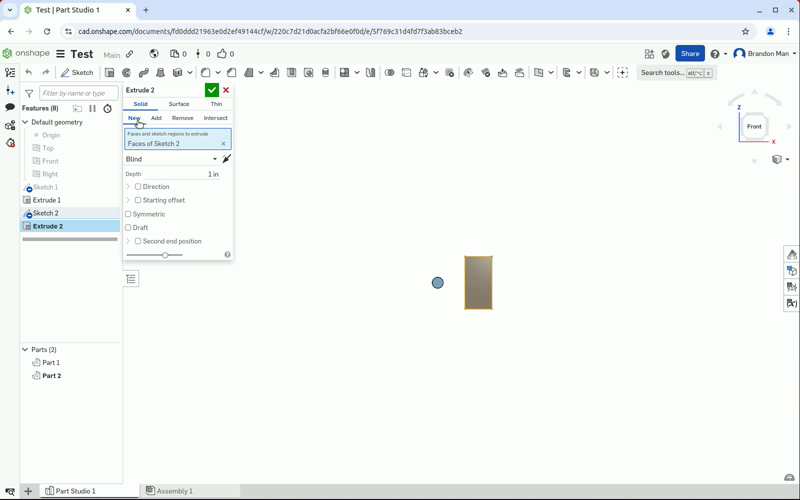
key(tab, 4)
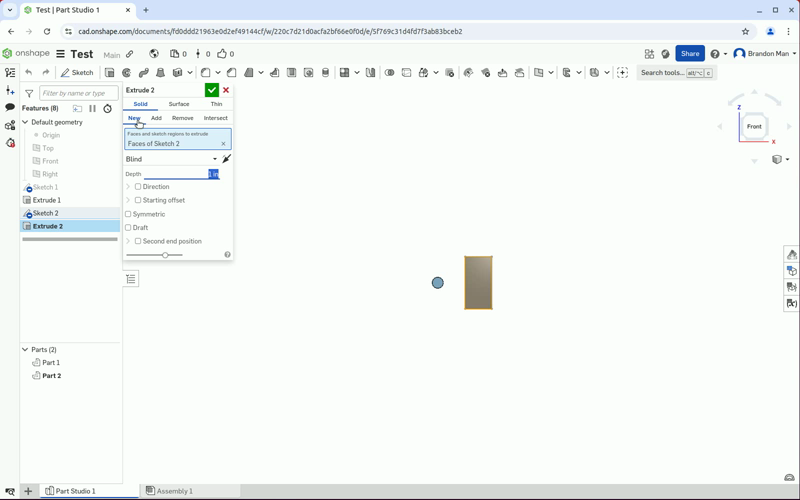
text(4.332)
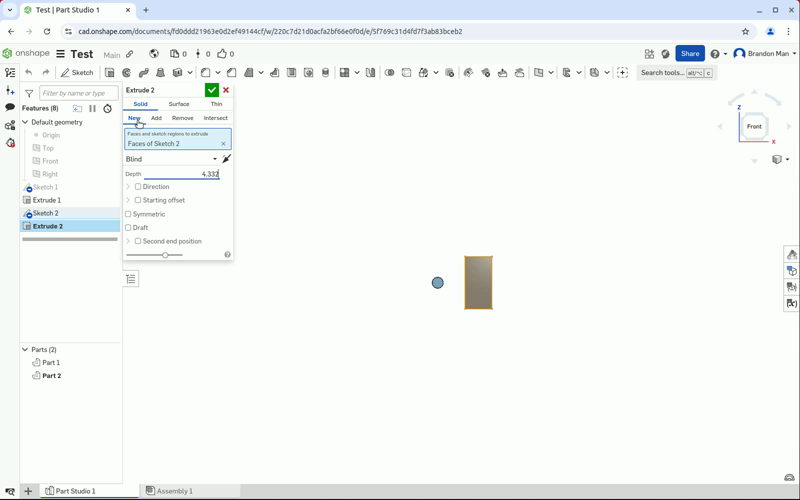
key(tab, 3)
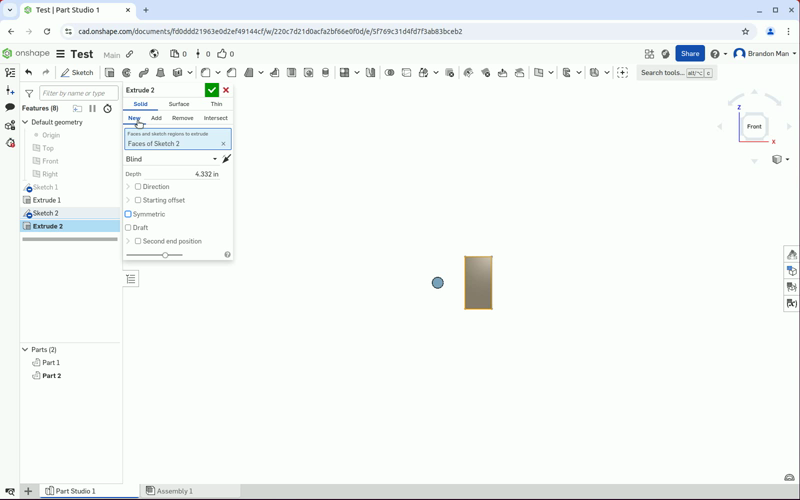
key(space)
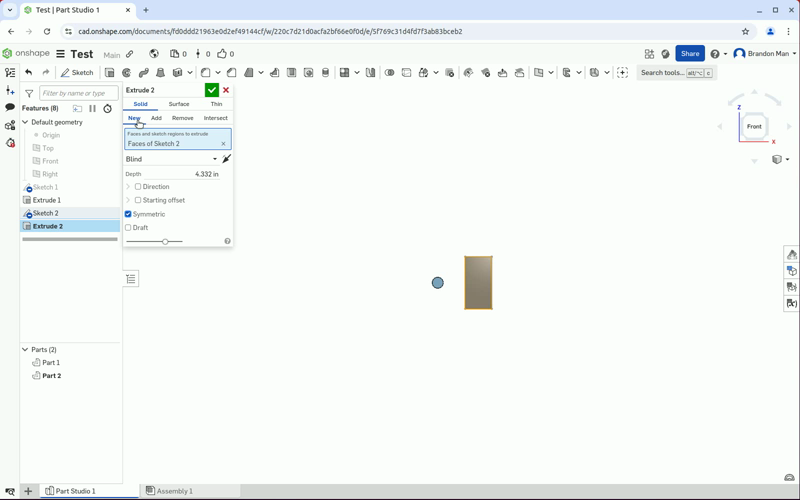
key(enter)
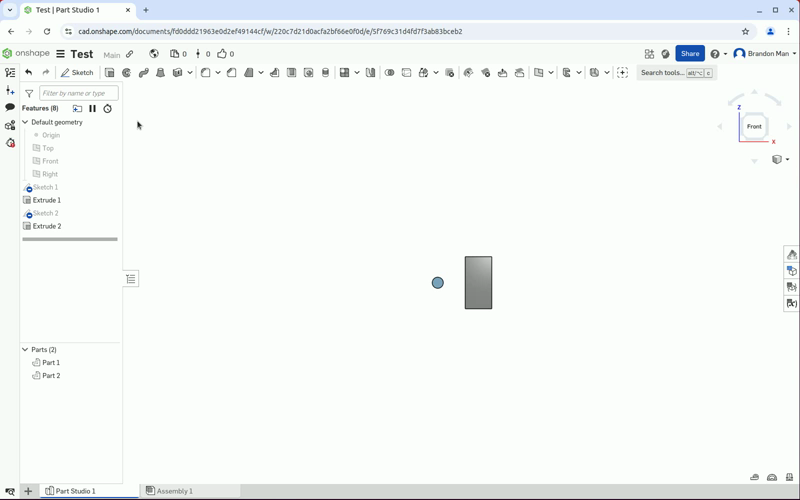
key(shift+h)
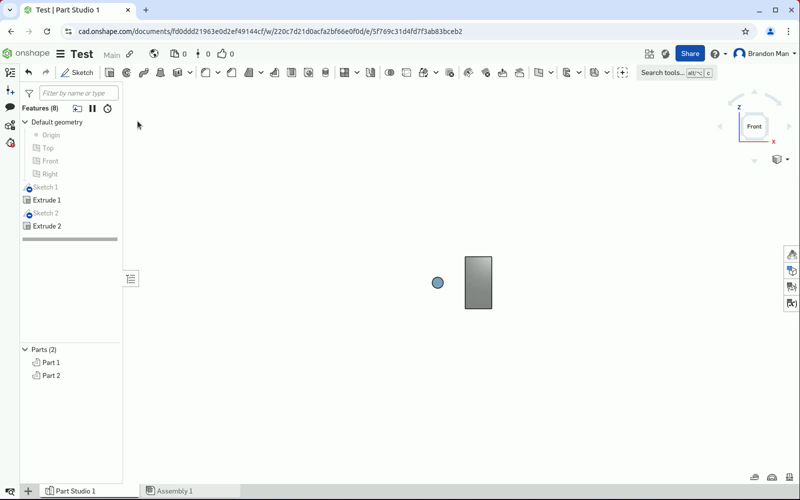
key(shift+h)
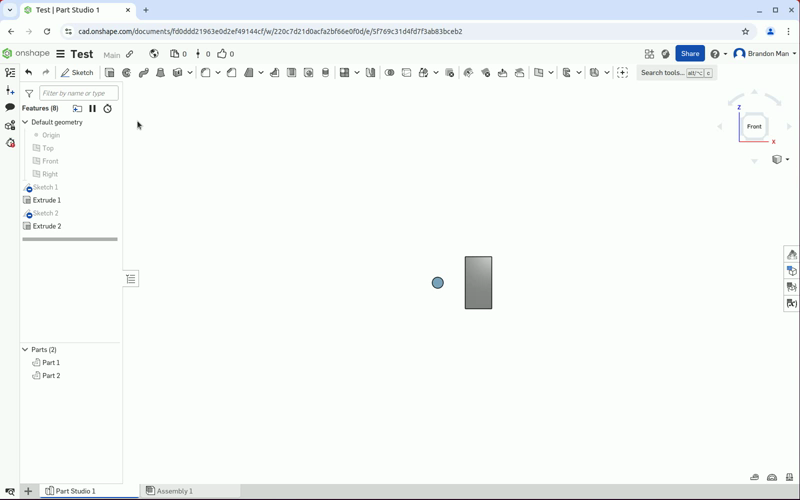
mouse_move(73, 189)
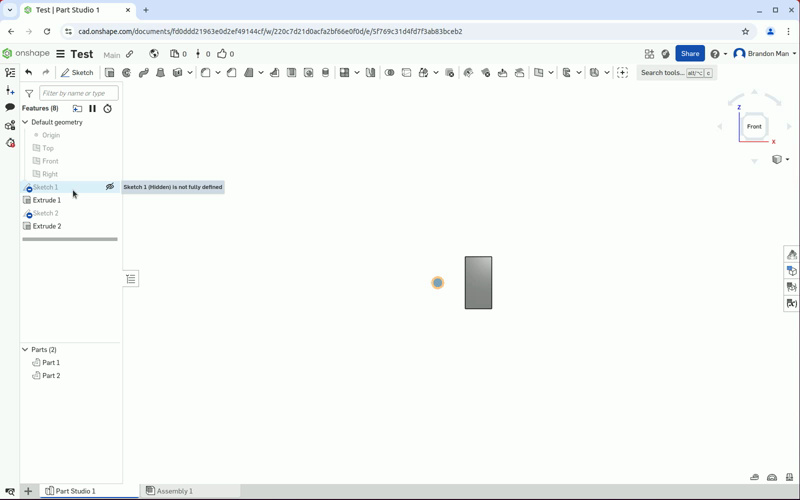
click(73, 189)
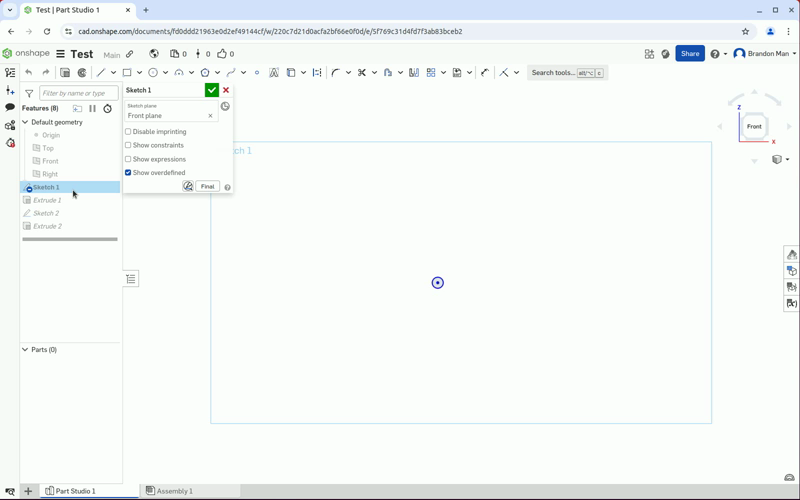
mouse_move(229, 92)
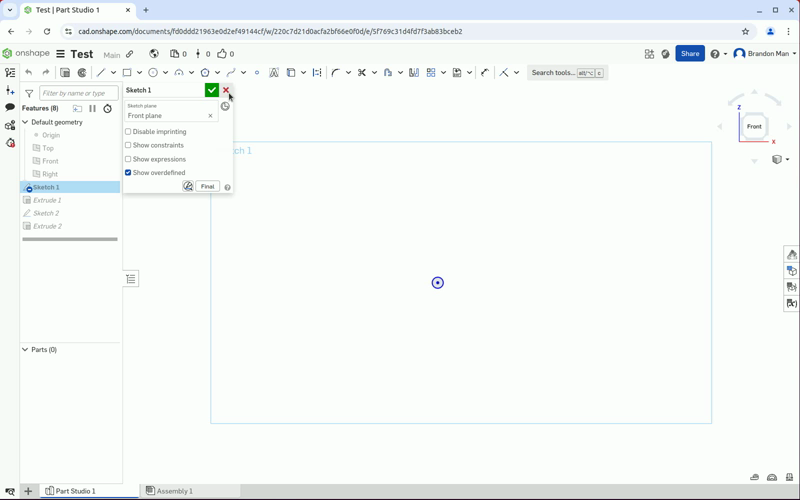
click(229, 92)
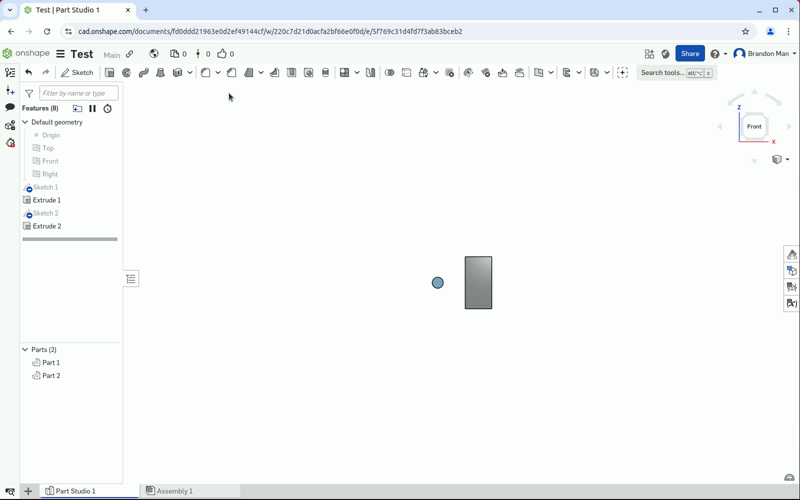
mouse_move(541, 75)
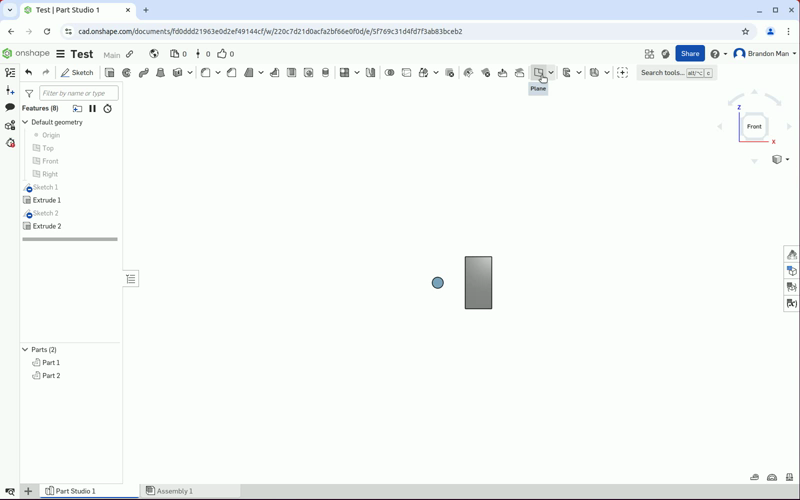
click(541, 75)
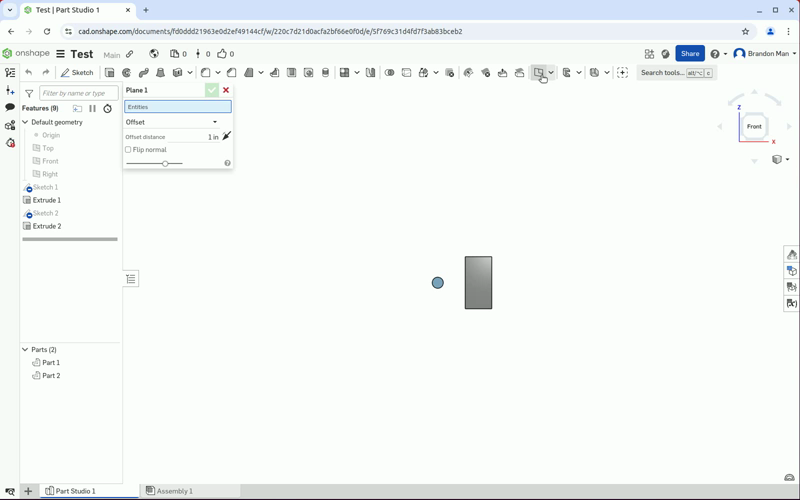
mouse_move(73, 163)
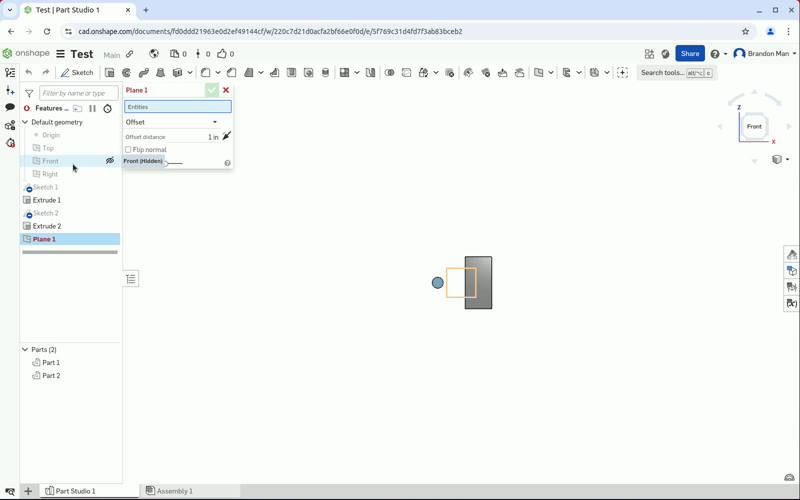
click(73, 163)
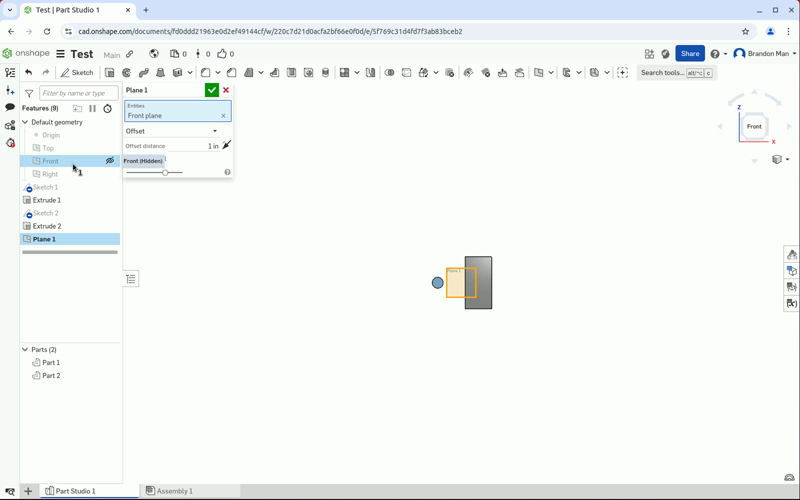
key(tab, 2)
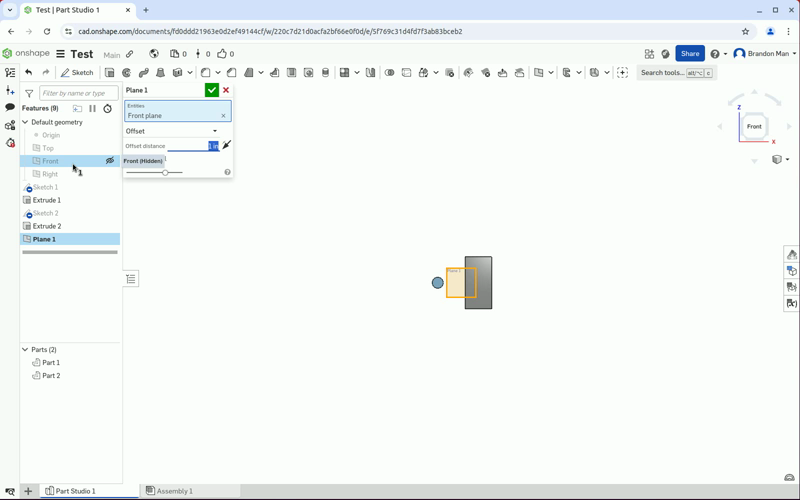
text(2.157)
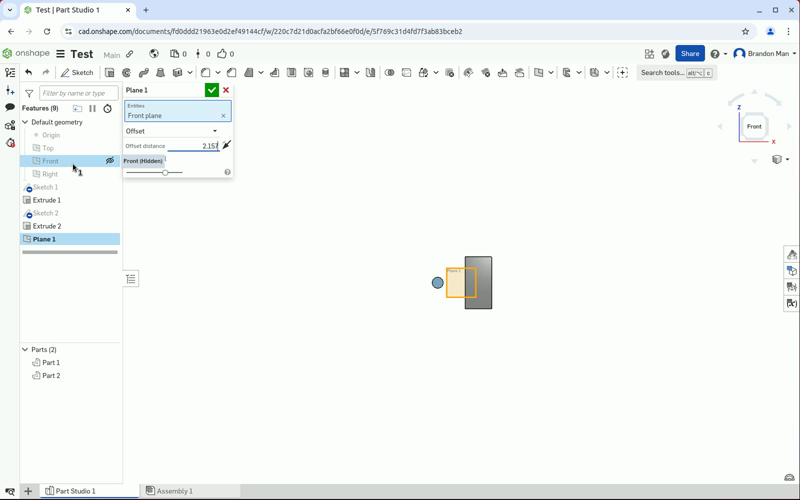
key(enter, 2)
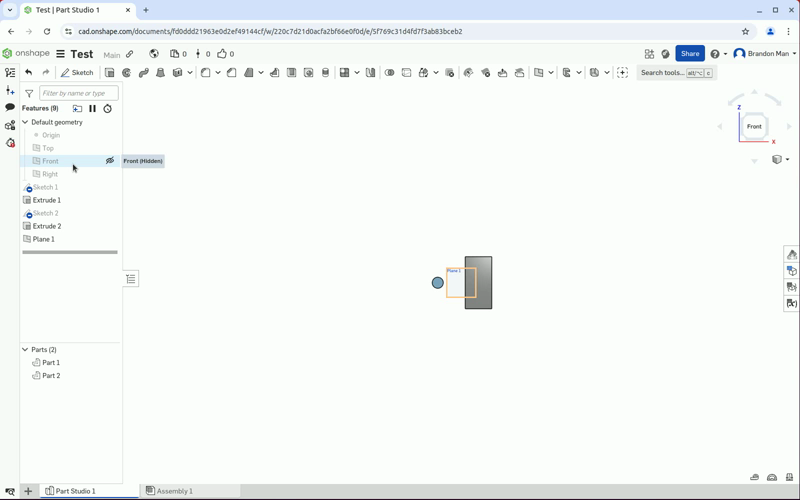
key(shift+s)
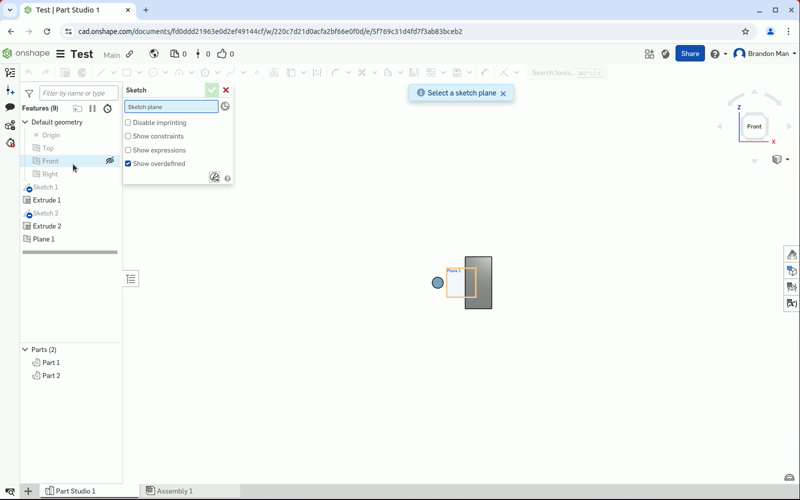
mouse_move(73, 241)
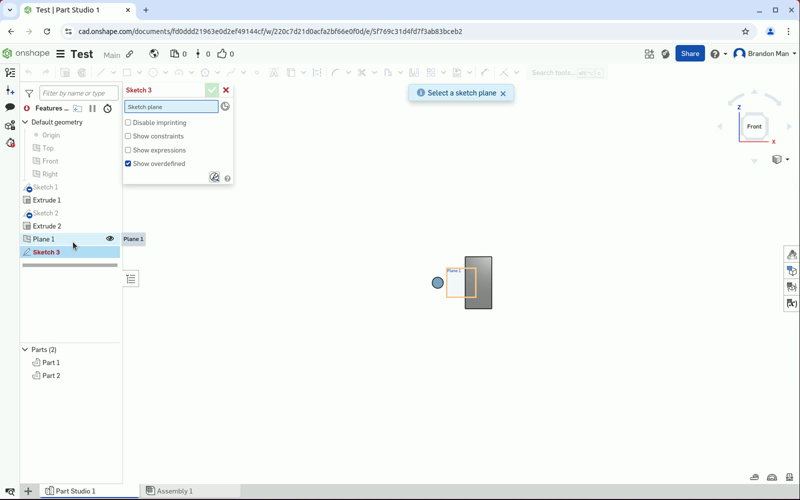
click(73, 241)
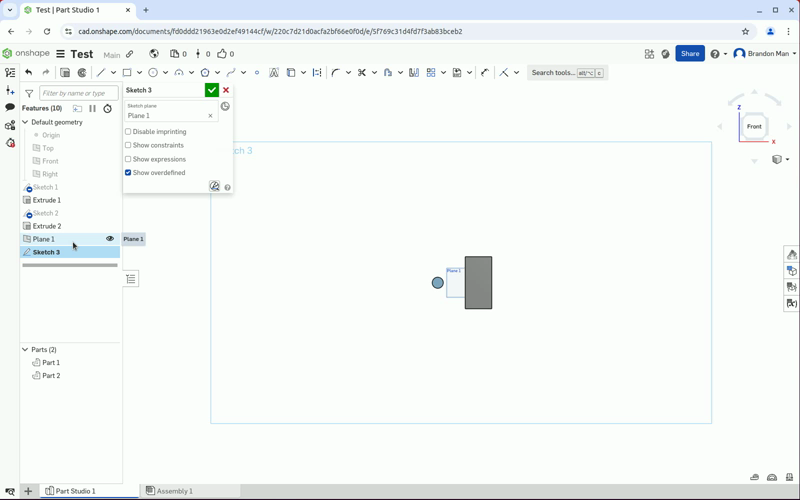
mouse_move(73, 352)
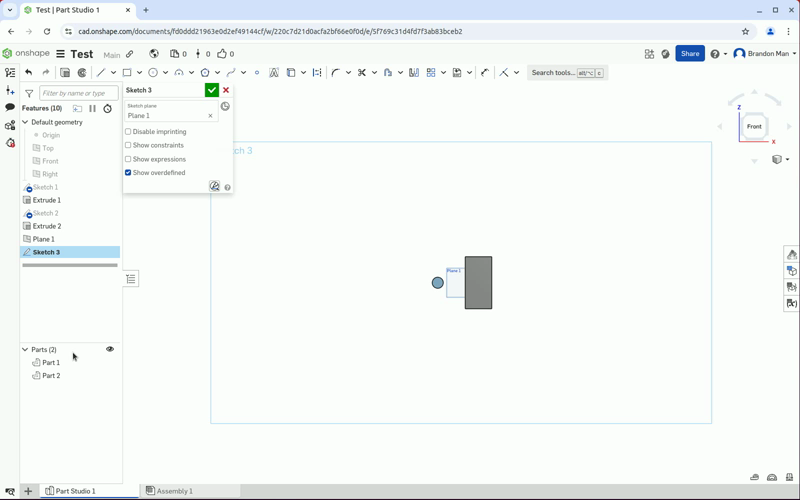
key(y)
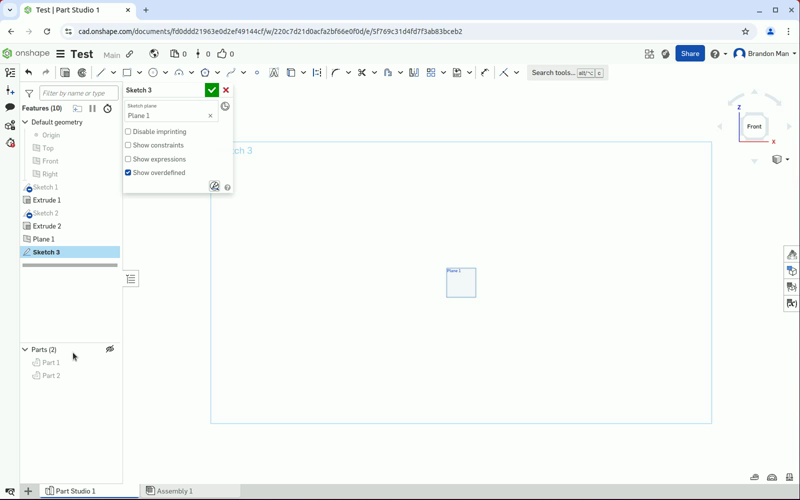
key(l)
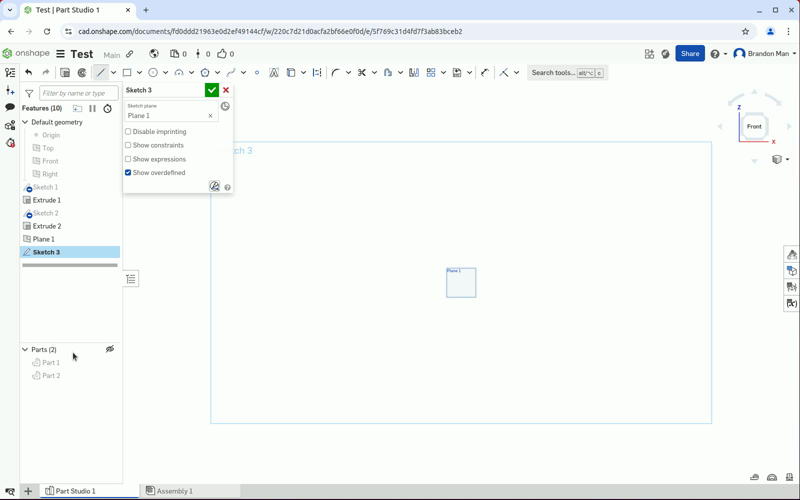
key_down(shift)
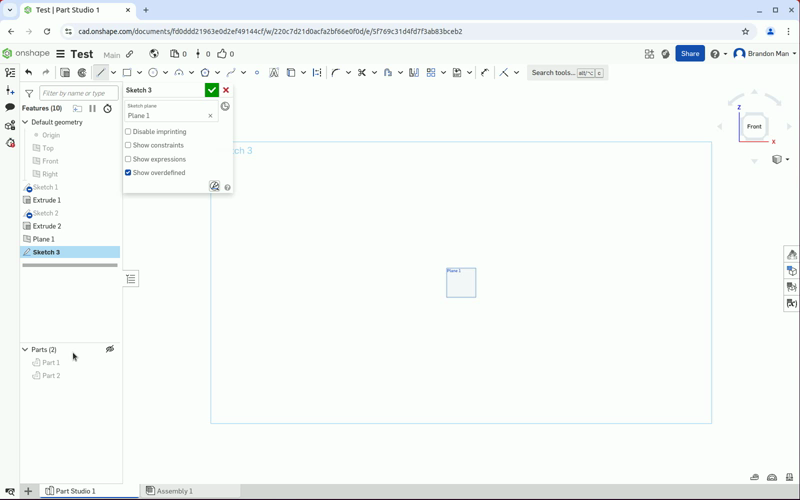
mouse_move(465, 369)
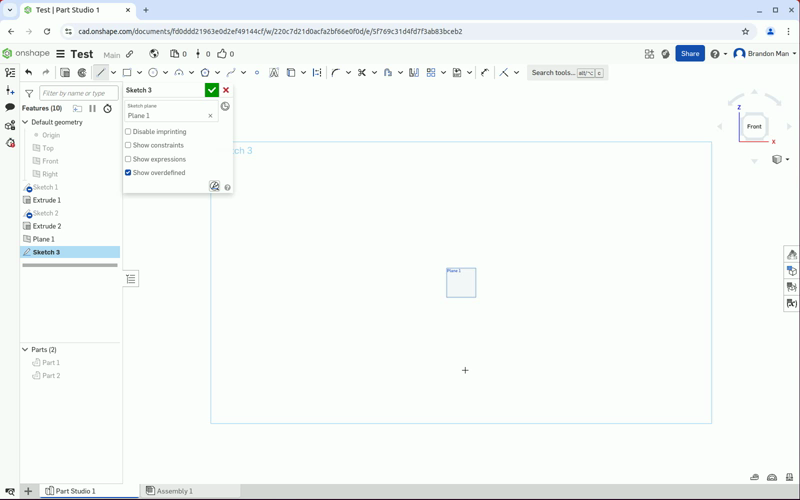
click(465, 369)
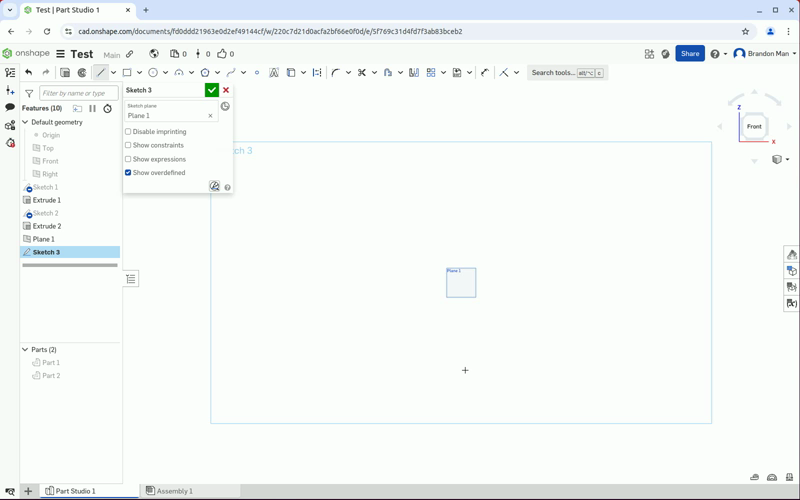
key_up(shift)
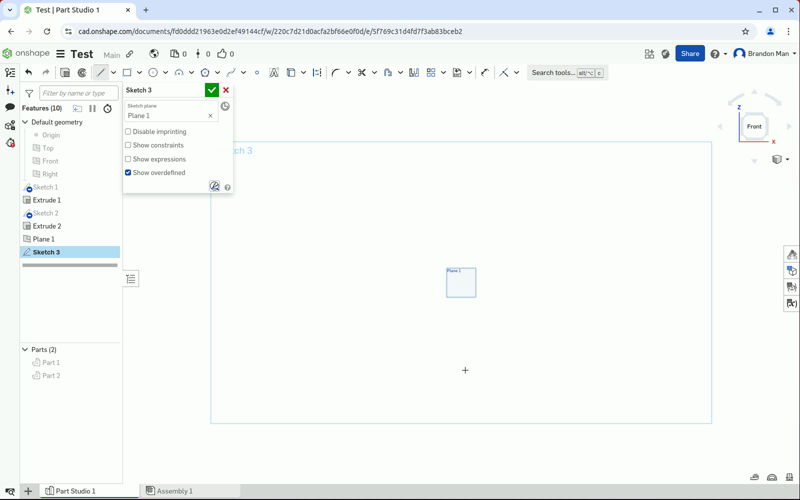
key_down(shift)
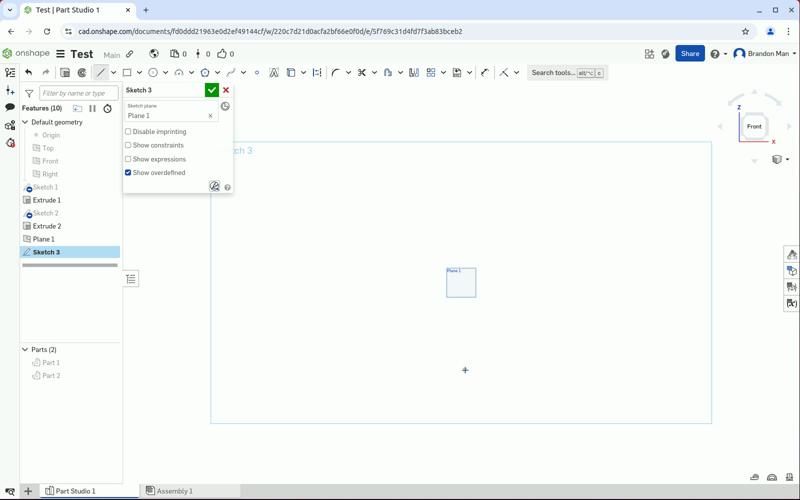
mouse_move(495, 369)
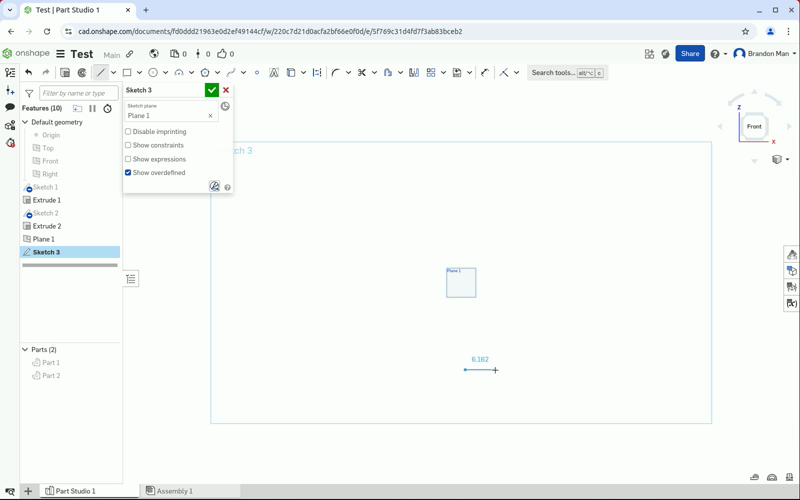
mouse_move(491, 369)
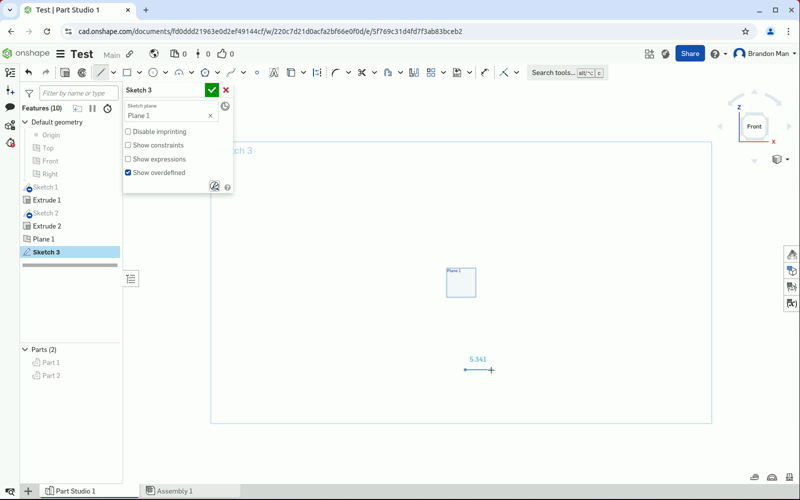
click(491, 369)
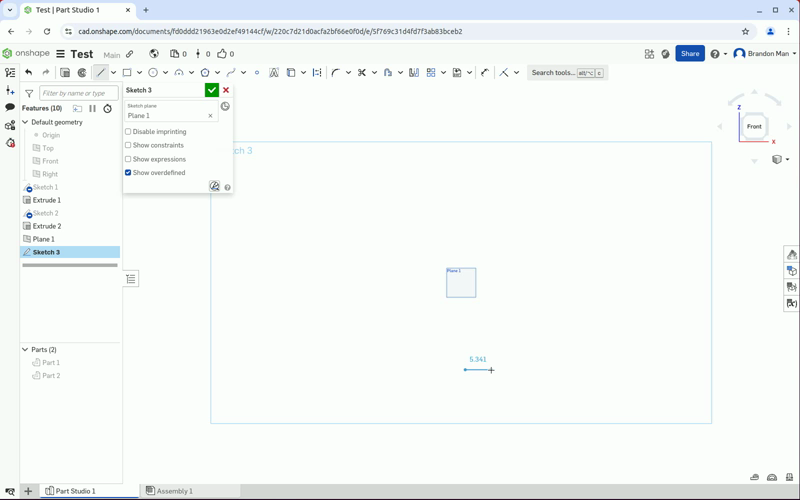
key_up(shift)
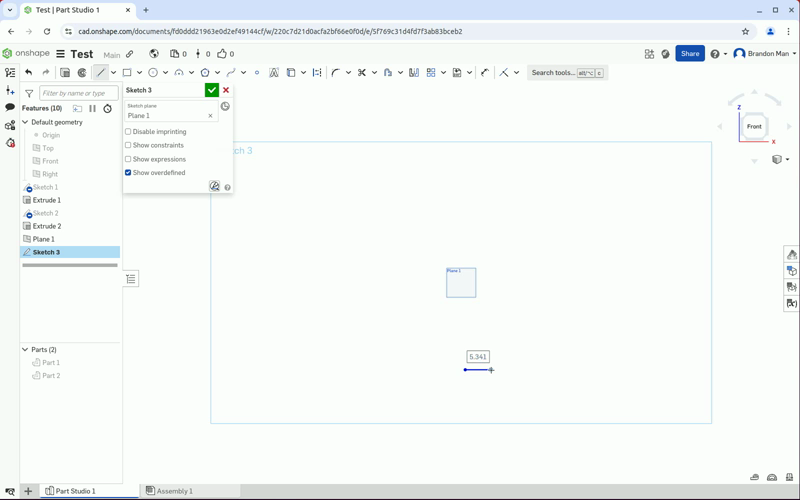
key_down(shift)
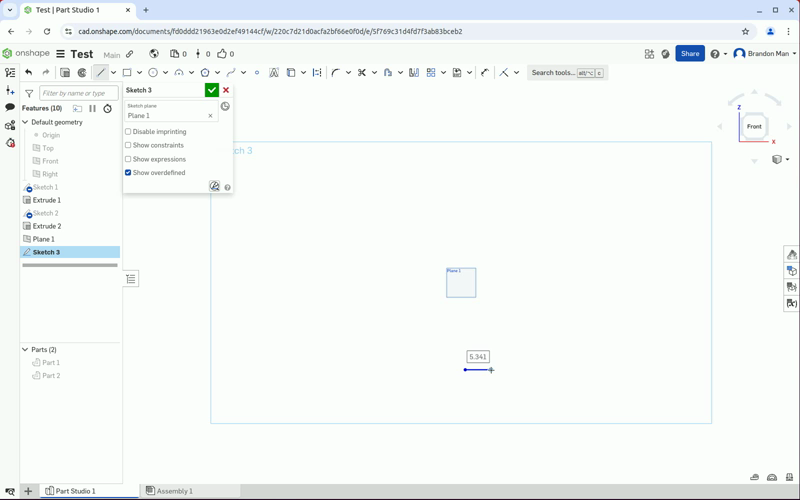
mouse_move(491, 308)
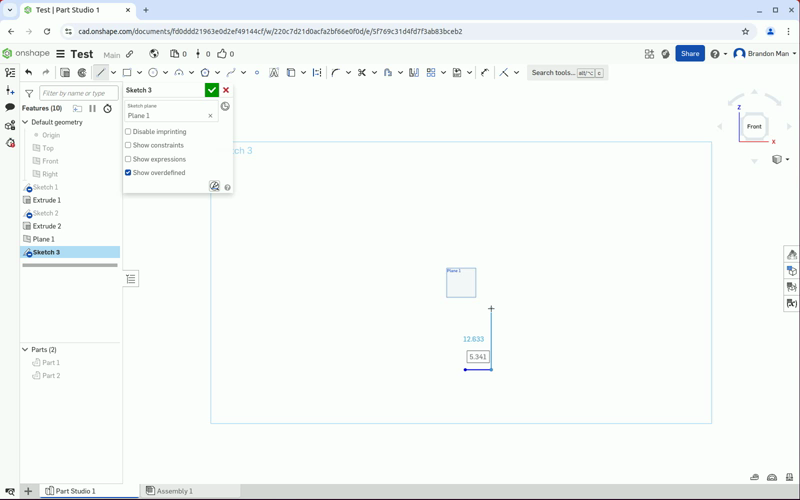
click(491, 308)
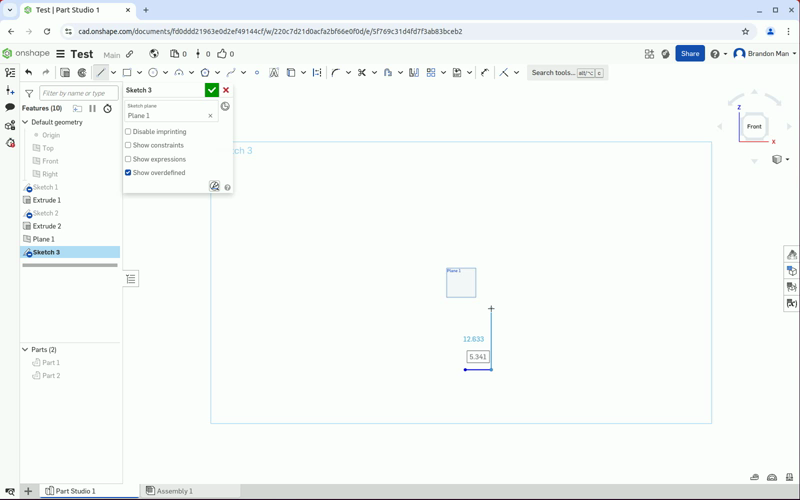
key_up(shift)
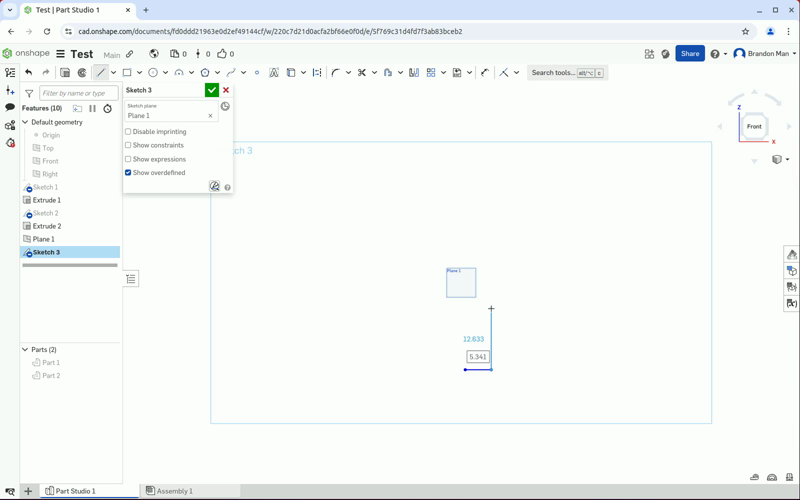
key_down(shift)
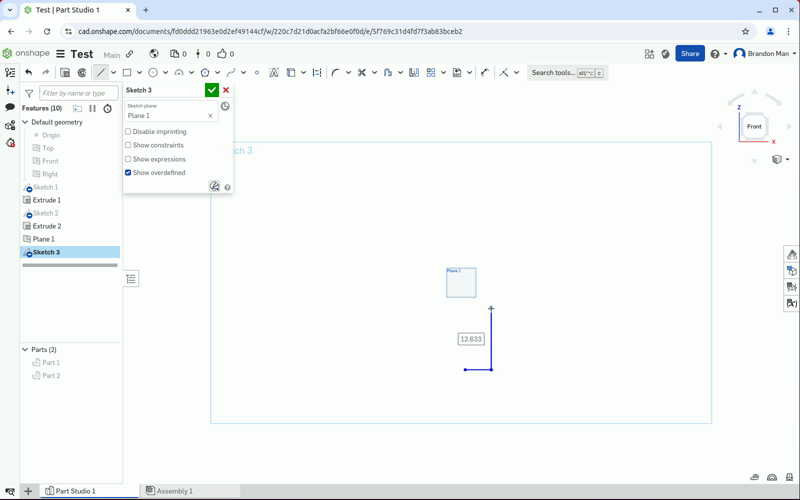
mouse_move(521, 308)
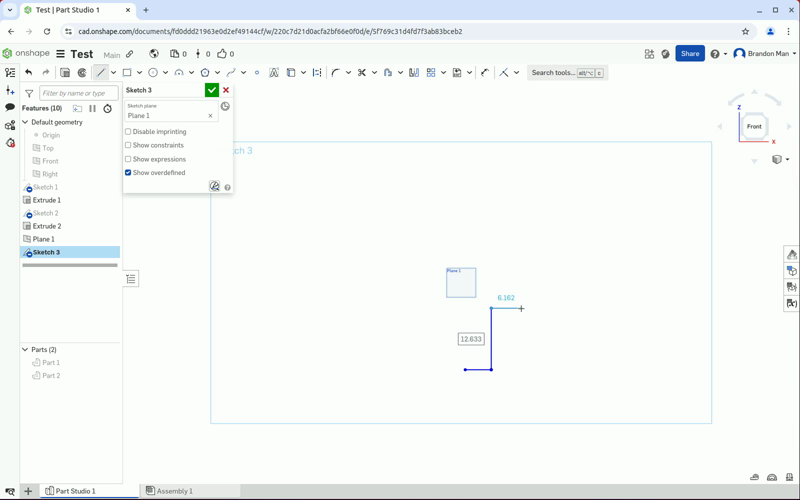
mouse_move(465, 308)
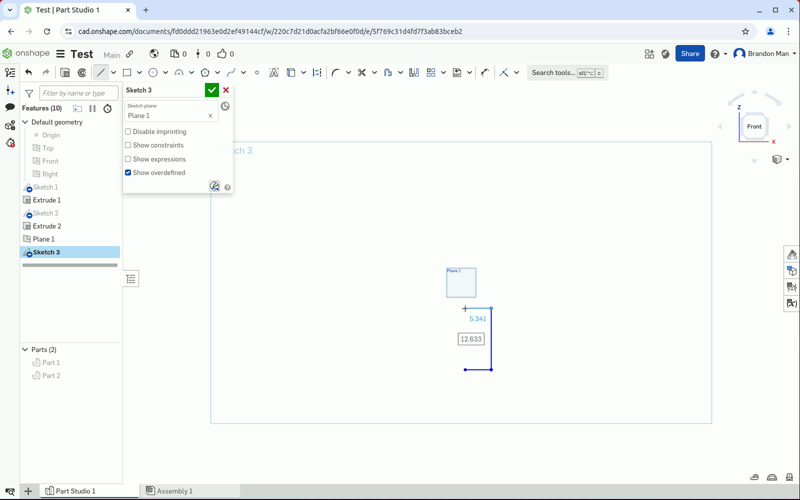
click(465, 308)
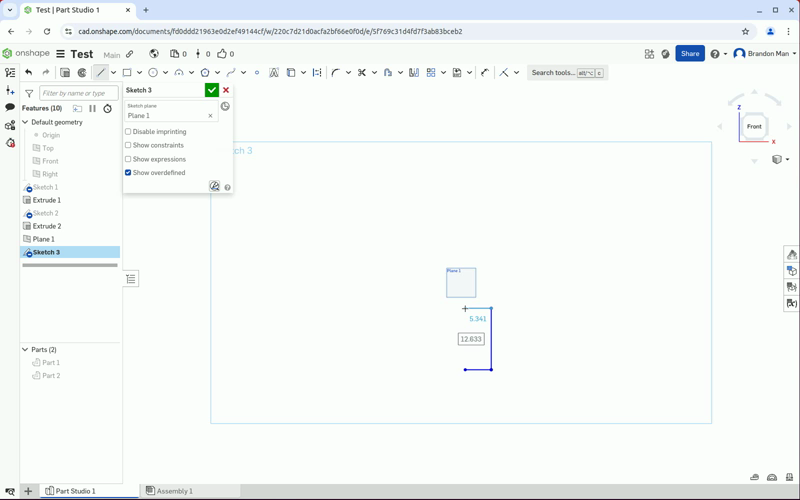
key_up(shift)
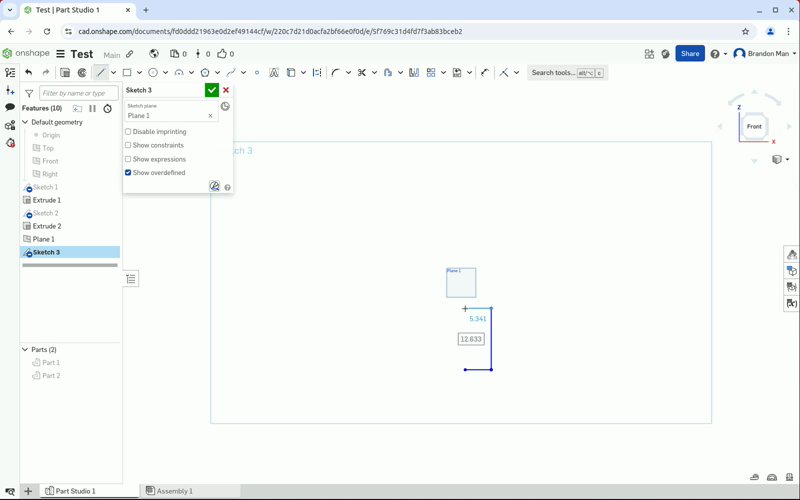
key_down(shift)
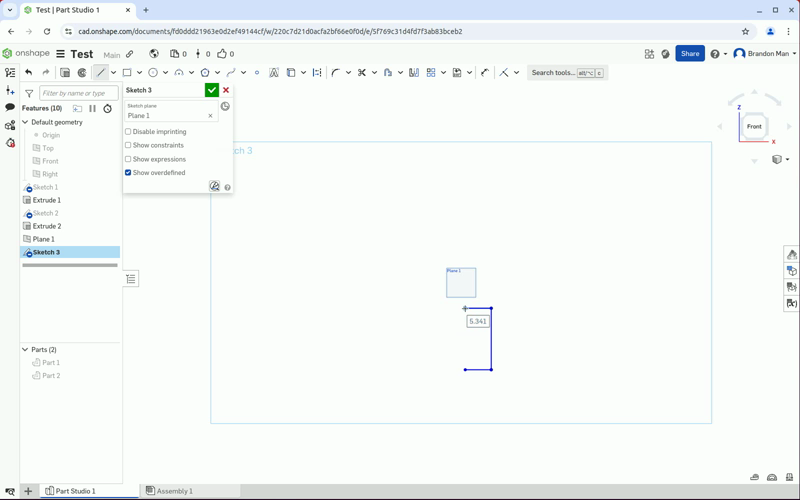
mouse_move(465, 369)
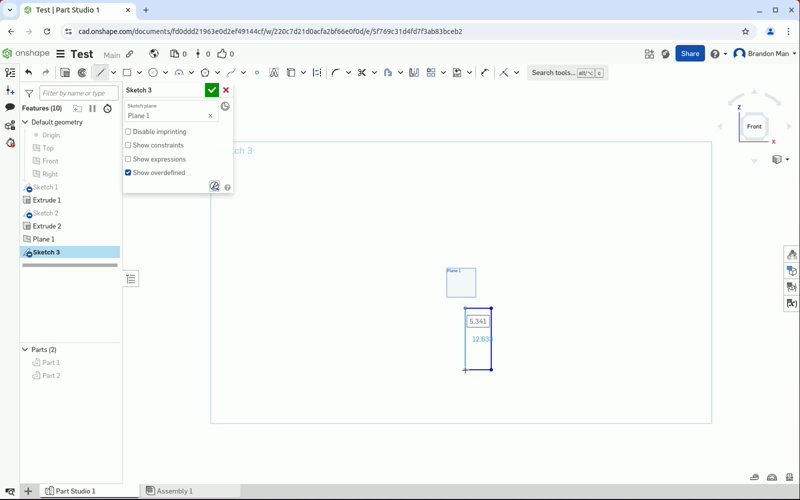
key_up(shift)
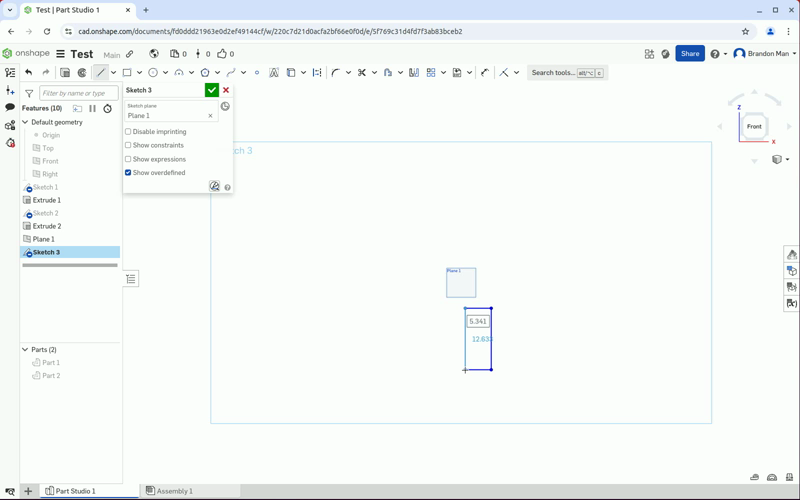
click(465, 369)
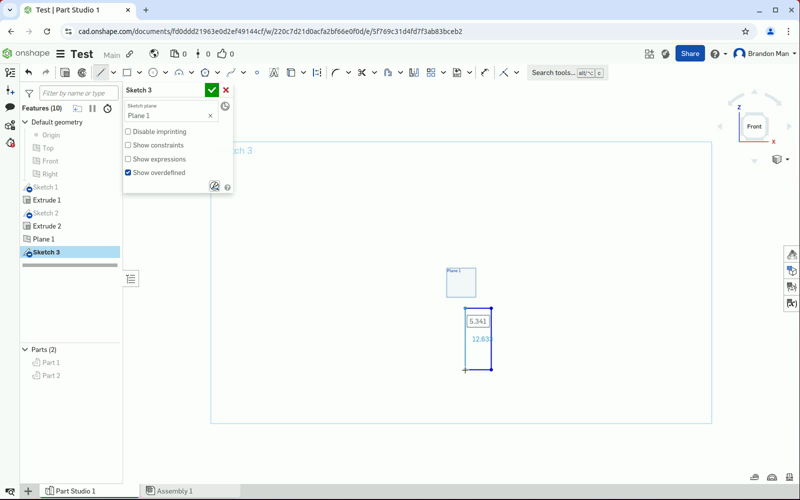
key(esc)
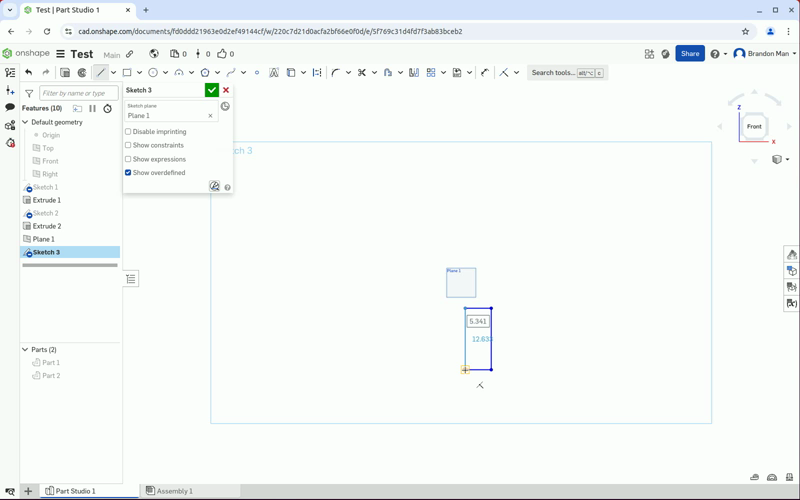
mouse_move(480, 328)
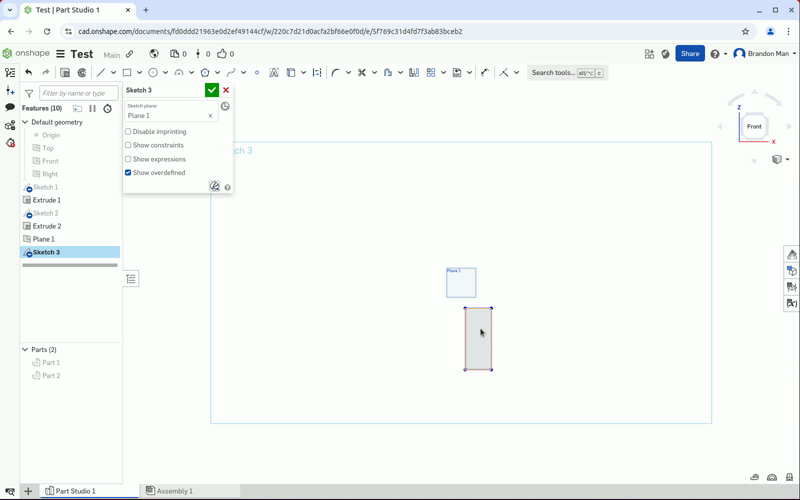
scroll(6)
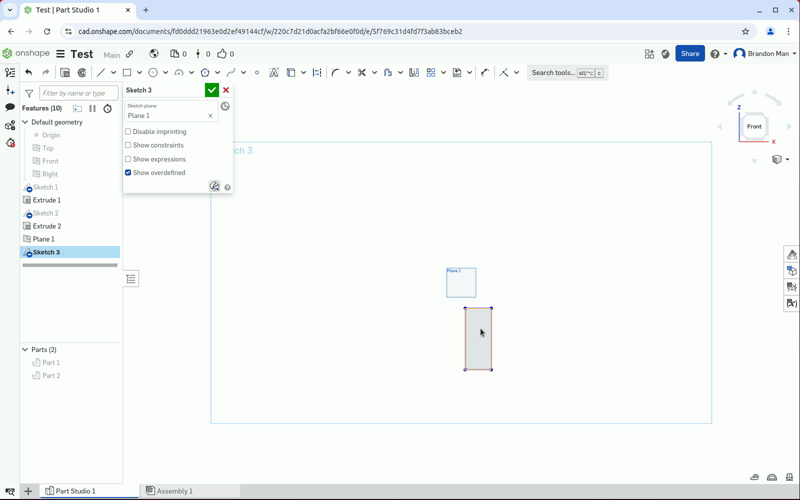
scroll(6)
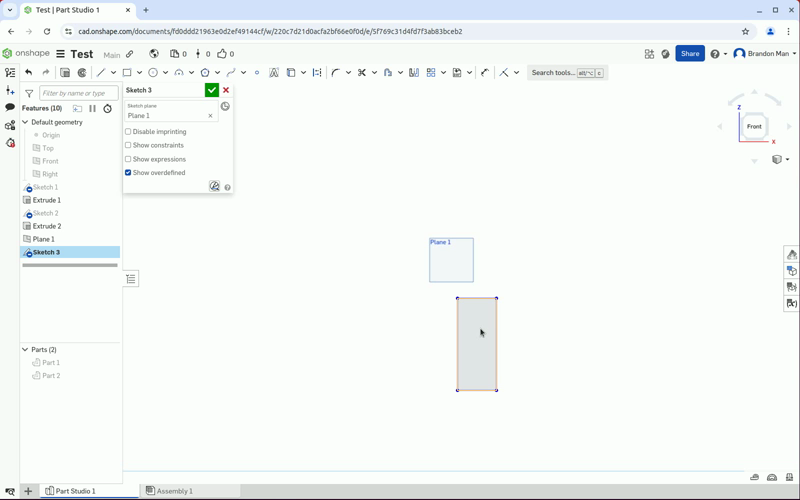
scroll(6)
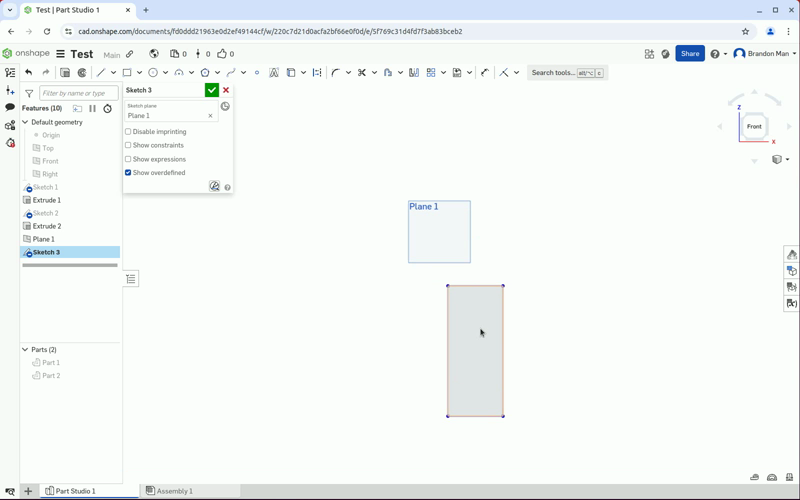
scroll(6)
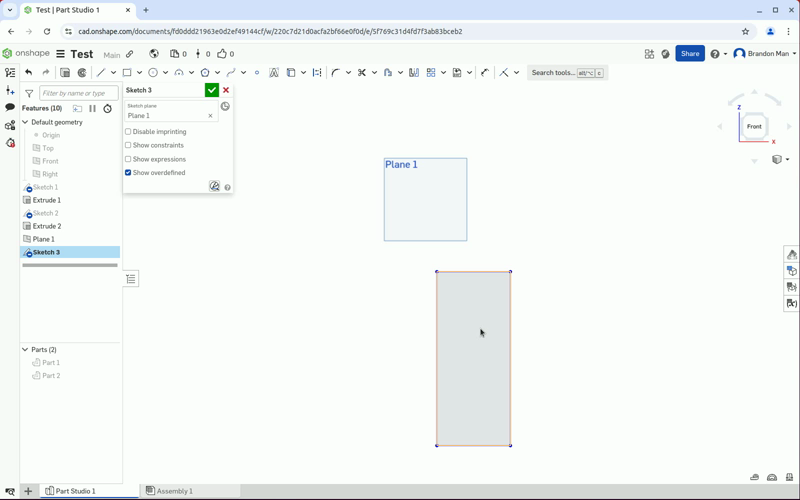
scroll(6)
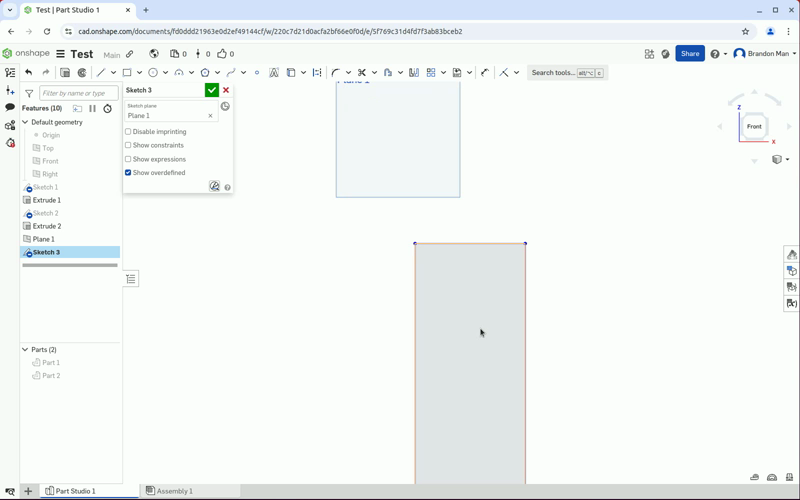
scroll(6)
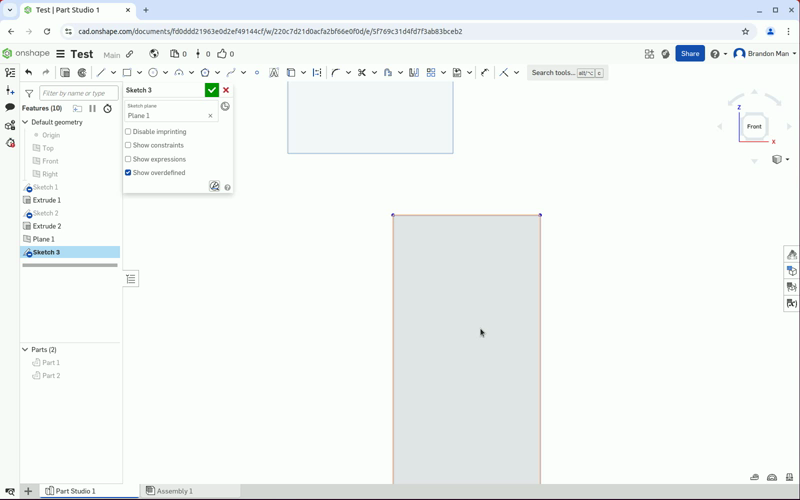
scroll(6)
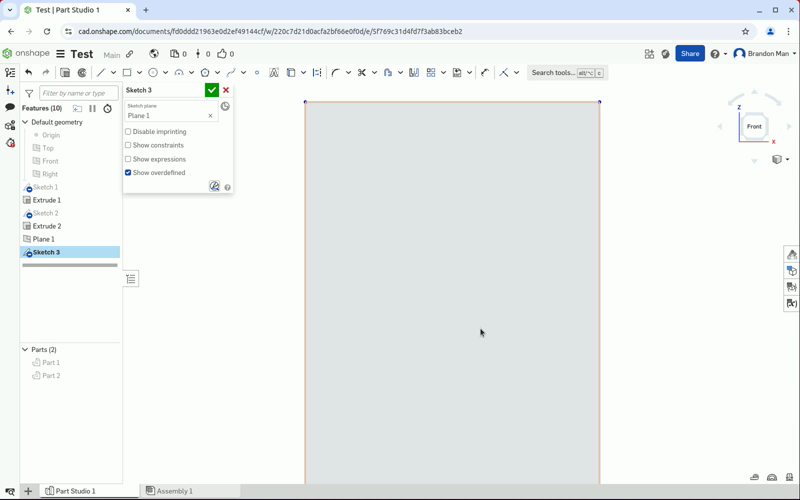
click(480, 328)
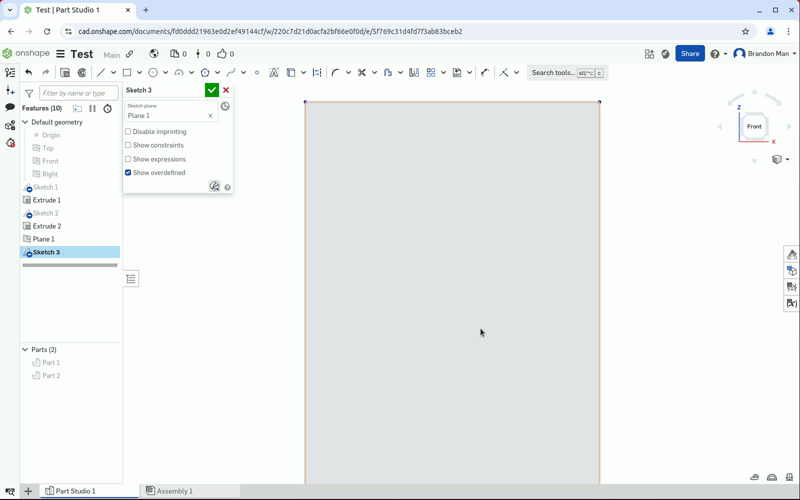
scroll(-6)
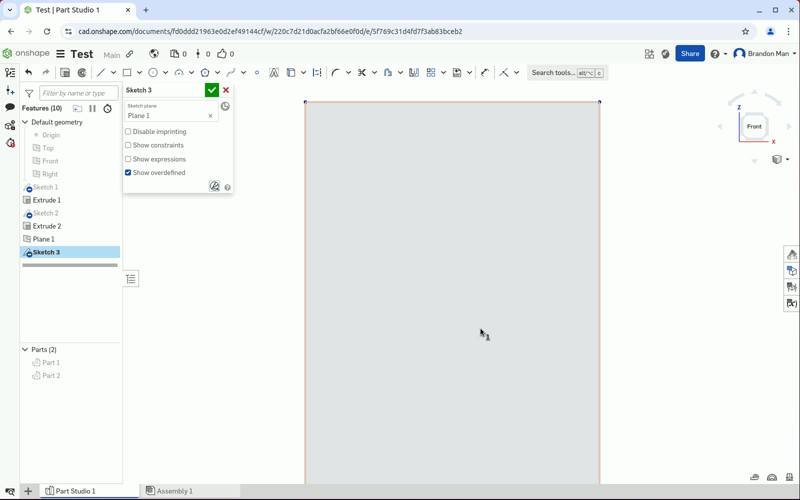
scroll(-6)
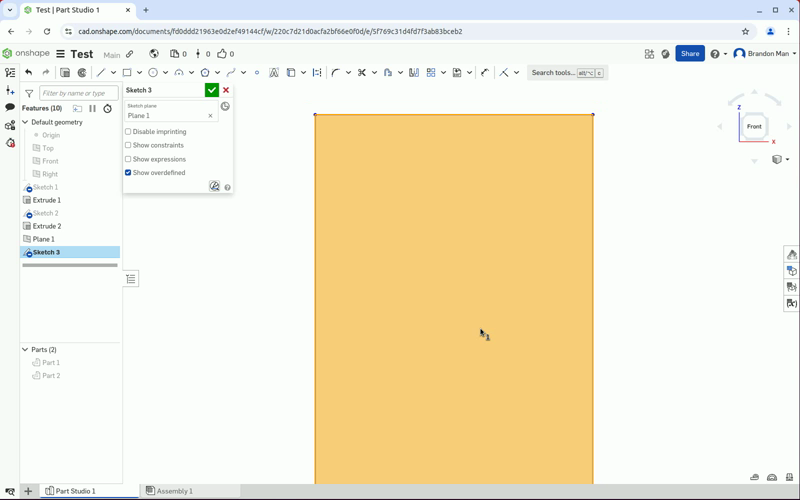
scroll(-6)
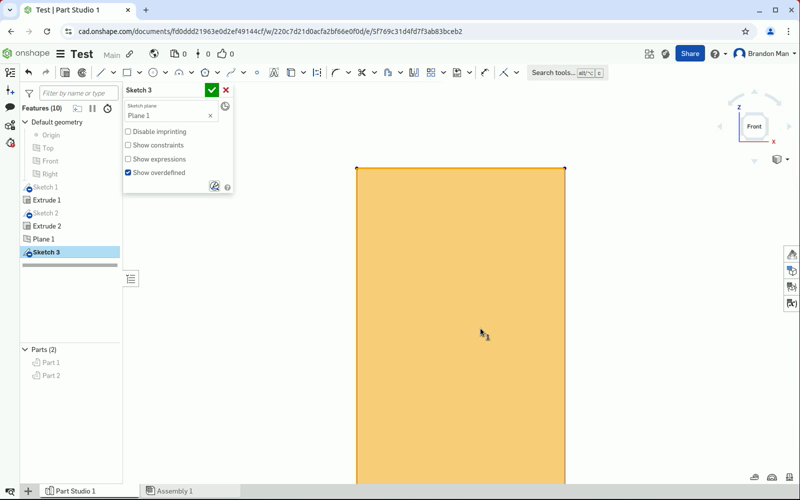
scroll(-6)
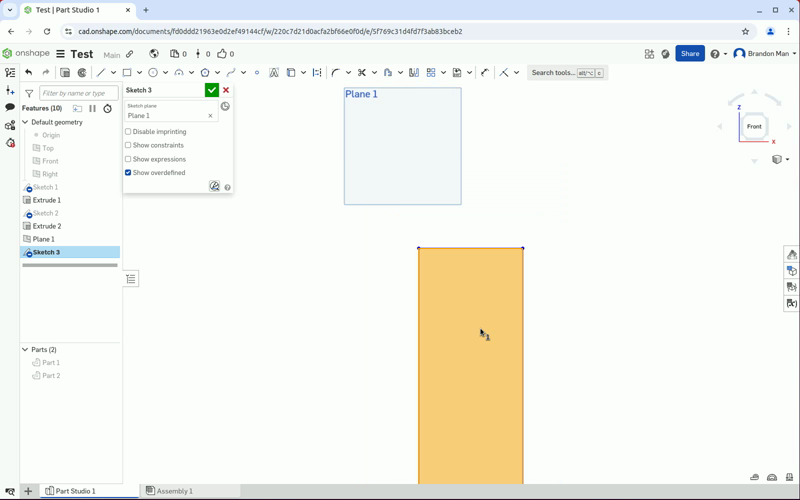
scroll(-6)
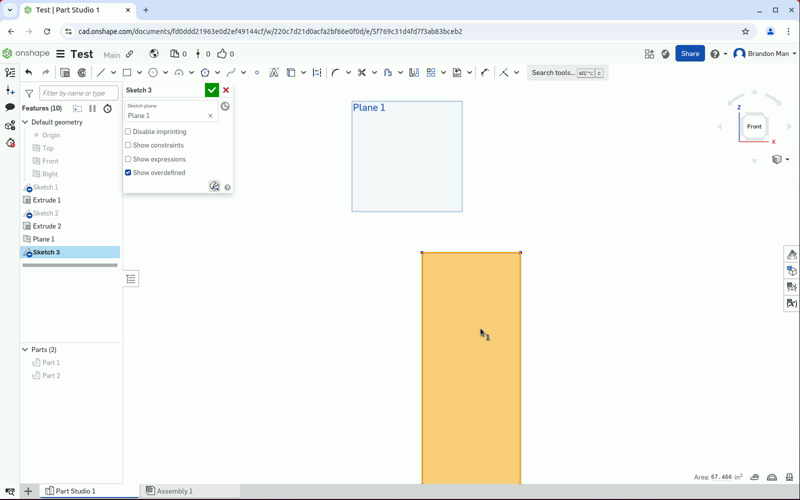
scroll(-6)
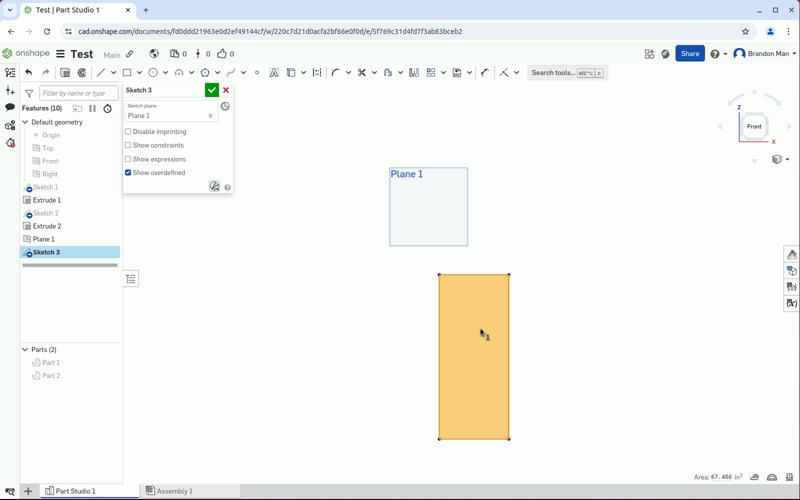
scroll(-6)
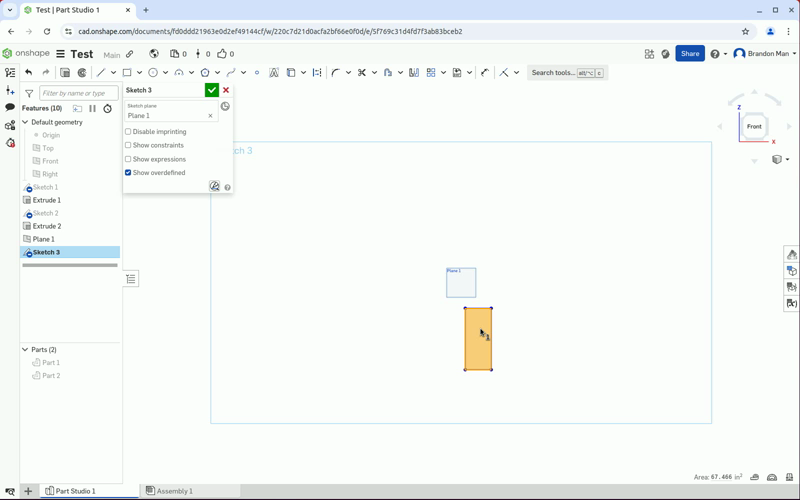
mouse_move(73, 352)
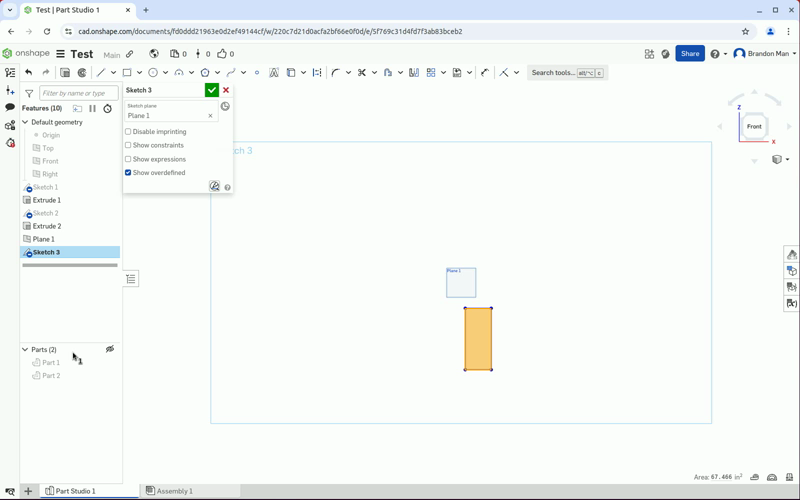
key(shift+y)
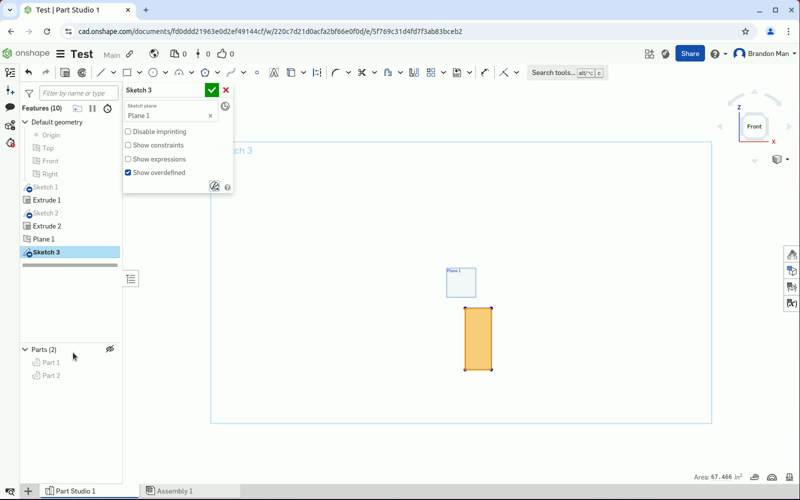
key(shift+e)
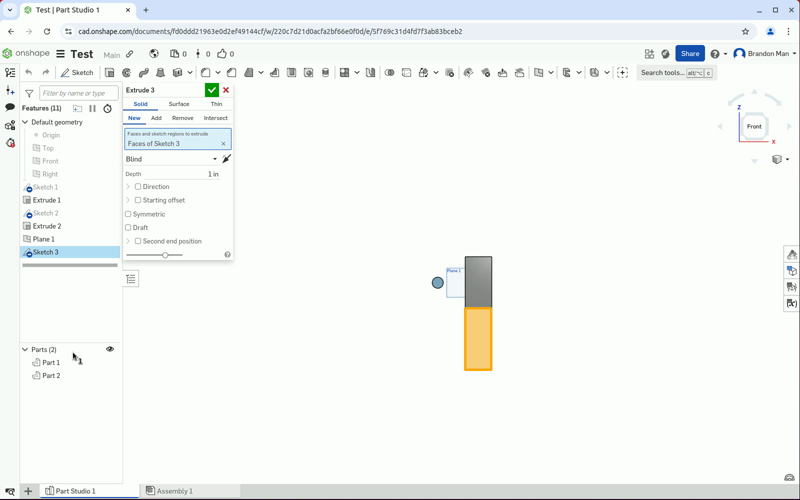
mouse_move(143, 106)
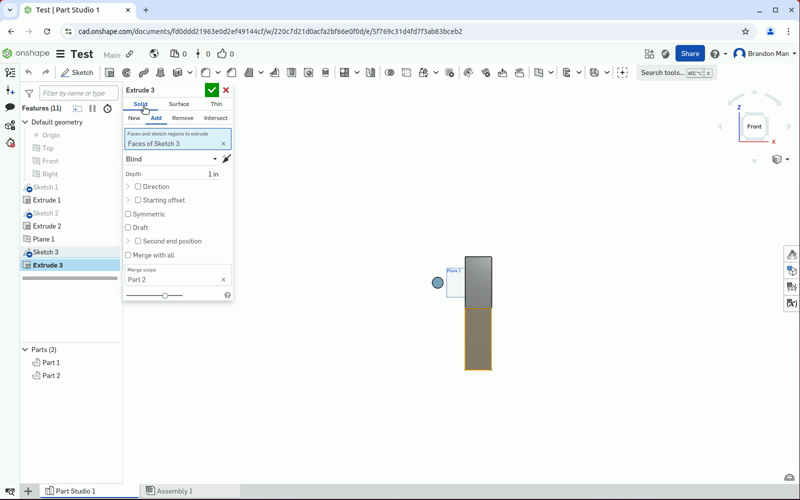
click(143, 106)
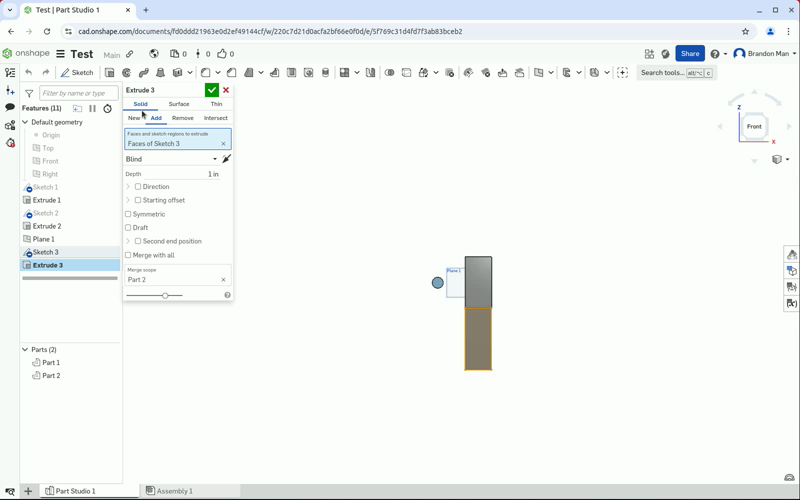
mouse_move(137, 120)
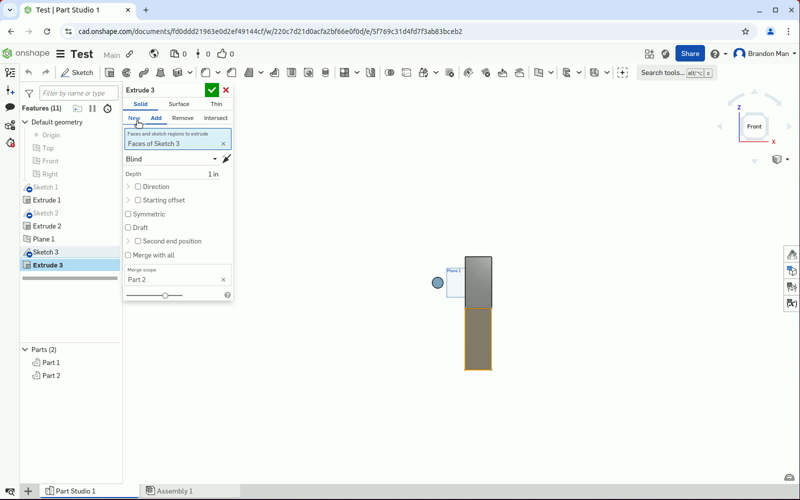
click(137, 120)
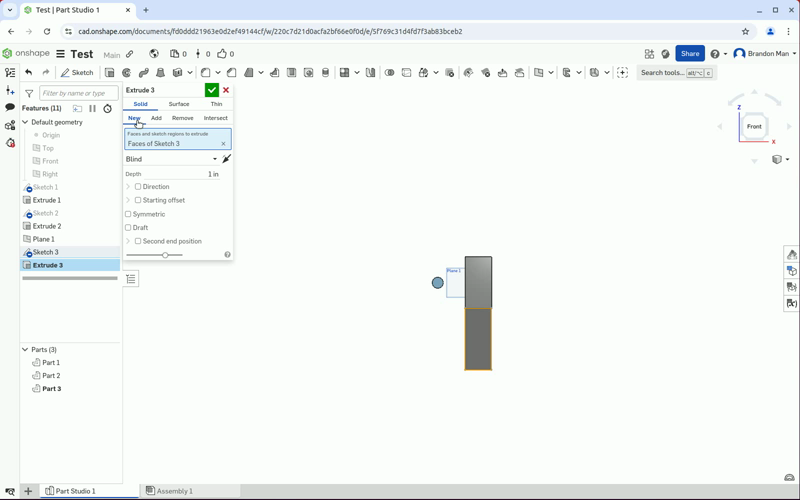
key(tab, 4)
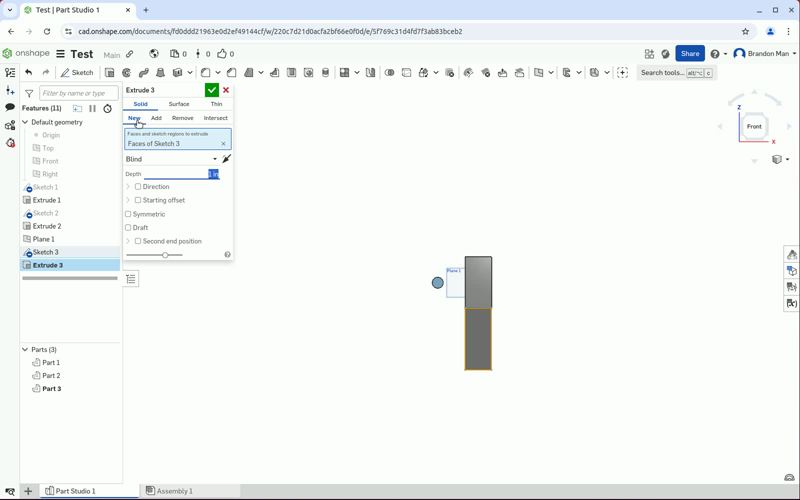
text(-2.166)
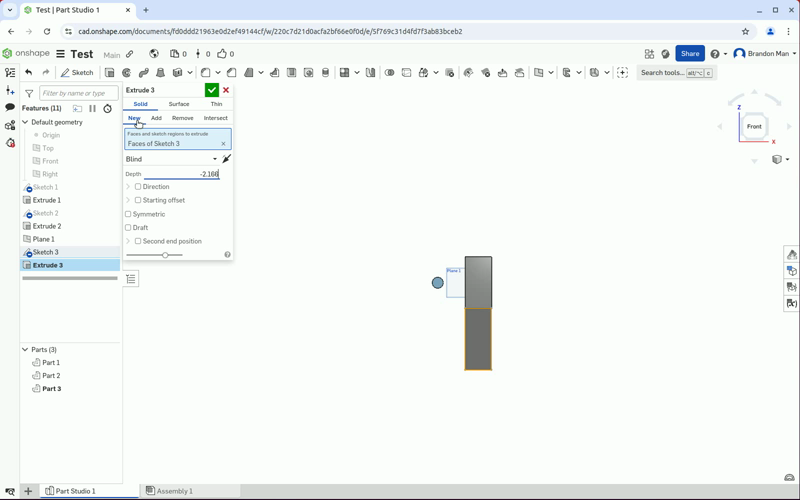
key(enter)
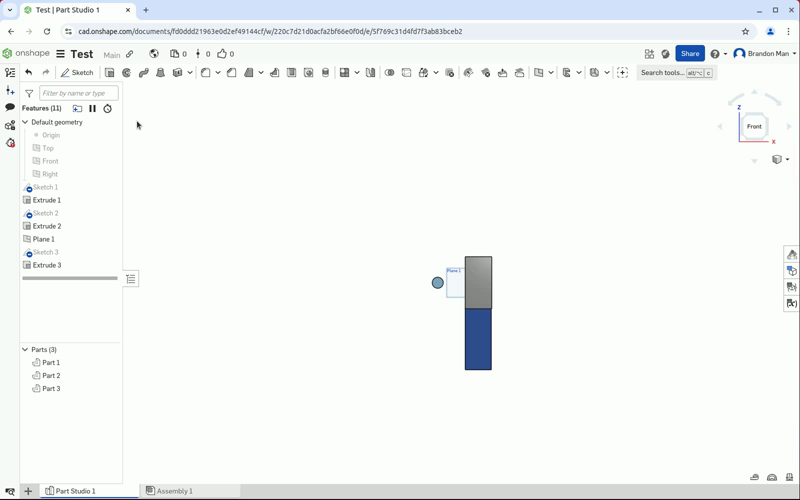
key(shift+h)
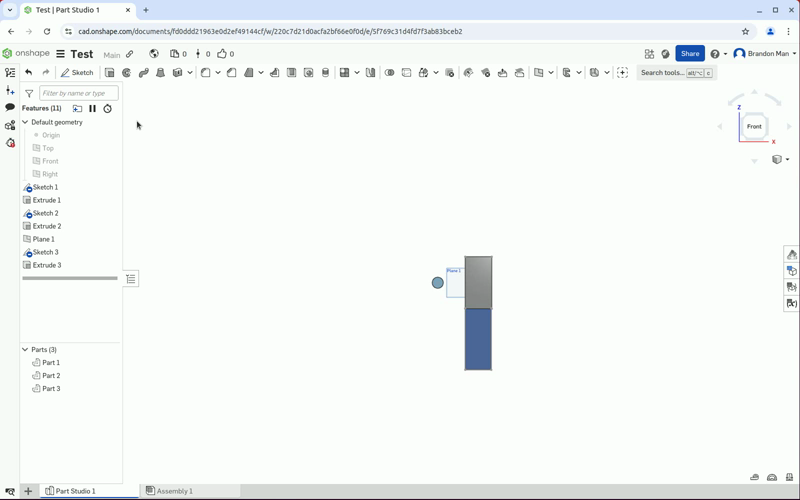
key(shift+h)
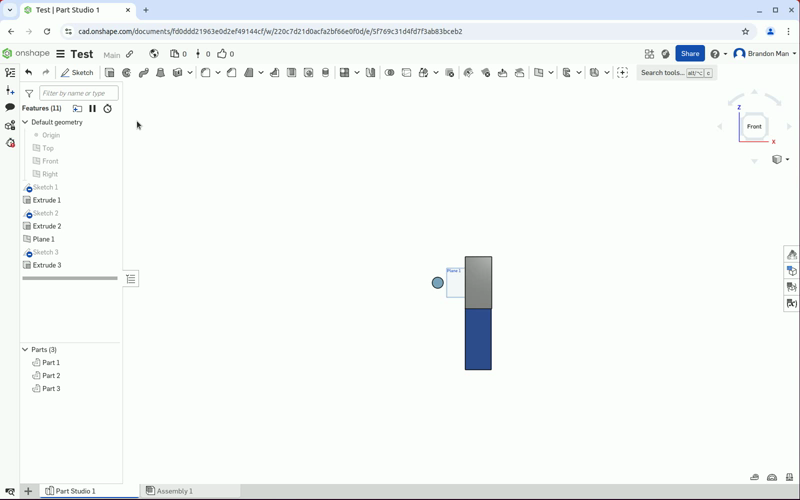
mouse_move(73, 189)
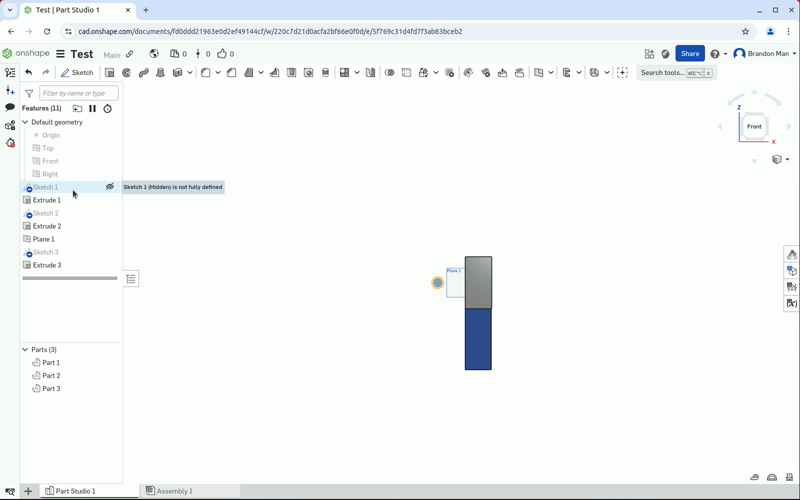
click(73, 189)
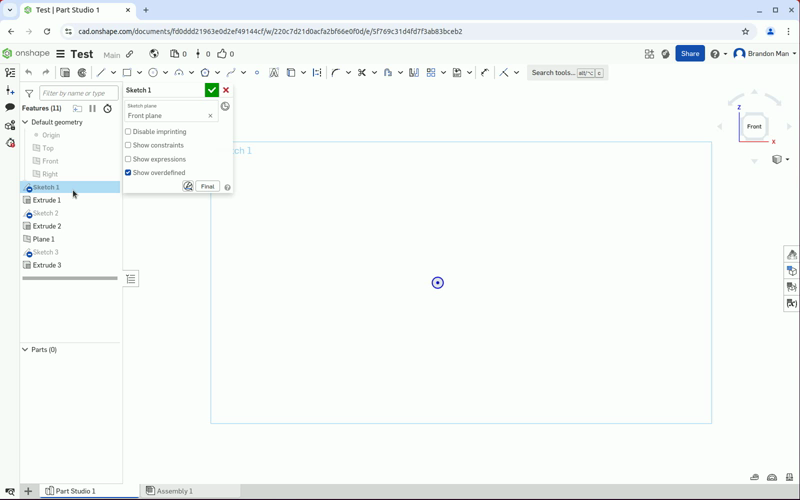
mouse_move(229, 92)
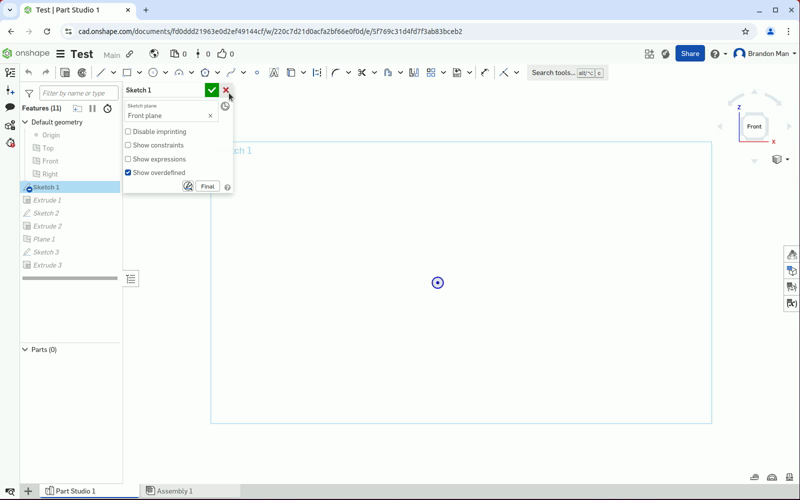
click(229, 92)
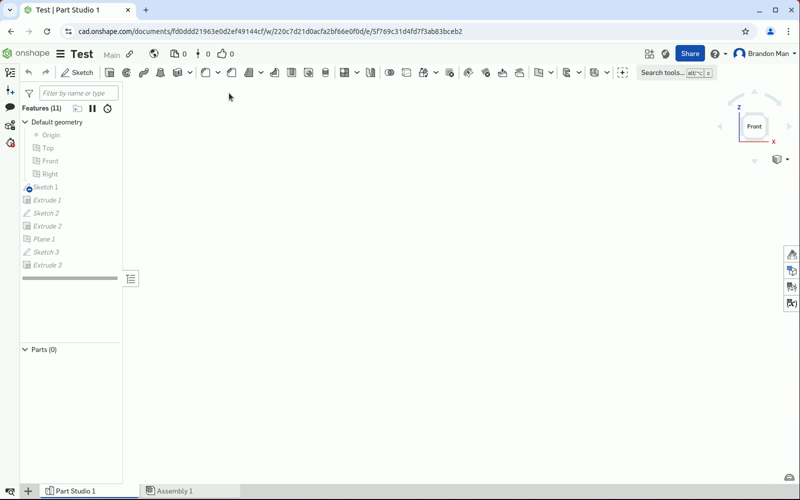
key(shift+s)
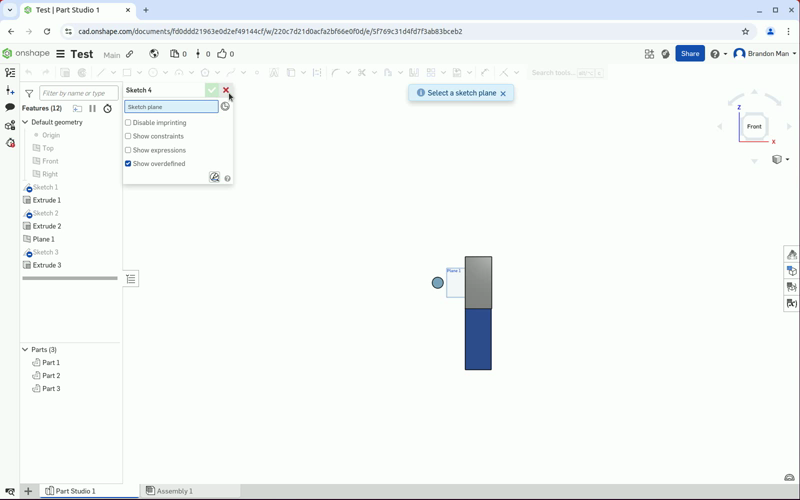
mouse_move(73, 241)
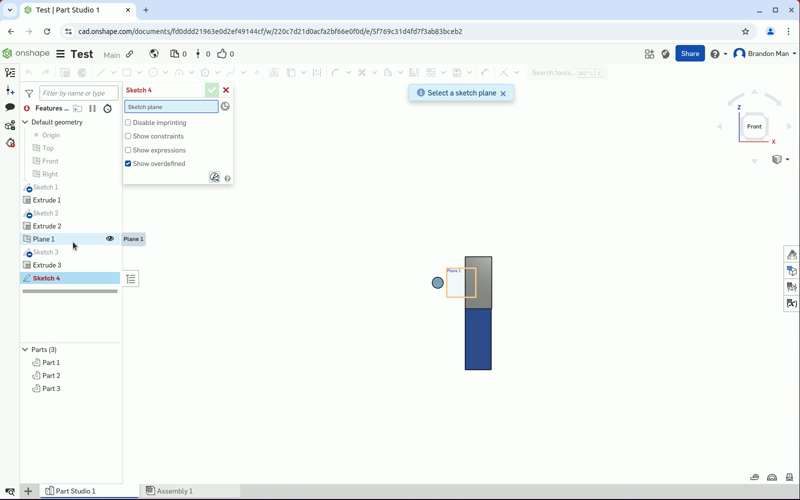
click(73, 241)
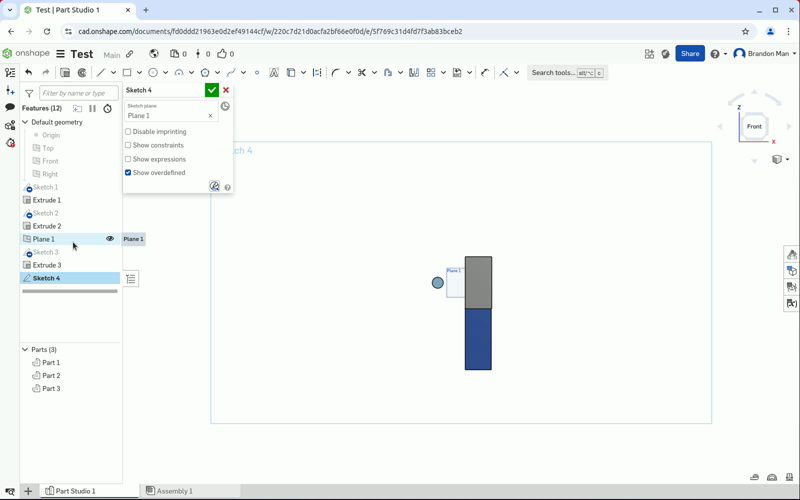
mouse_move(73, 352)
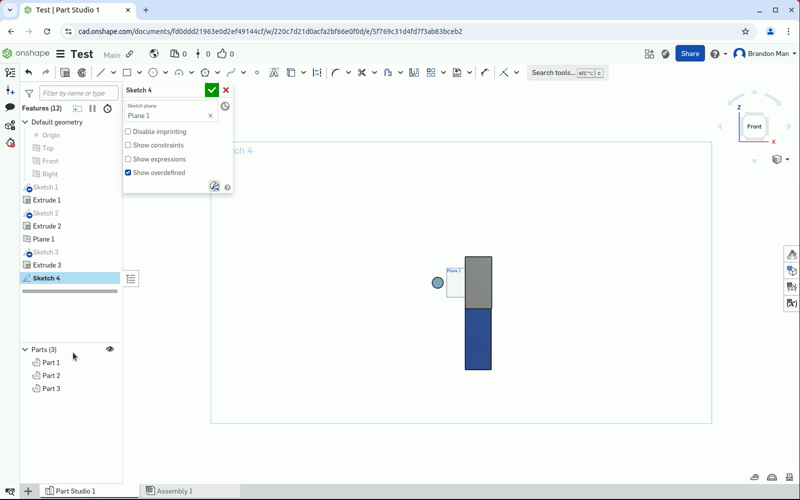
key(y)
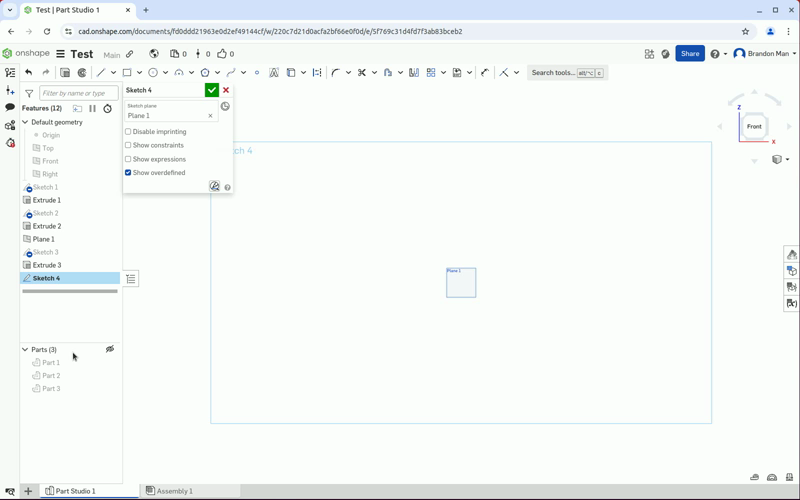
key(a)
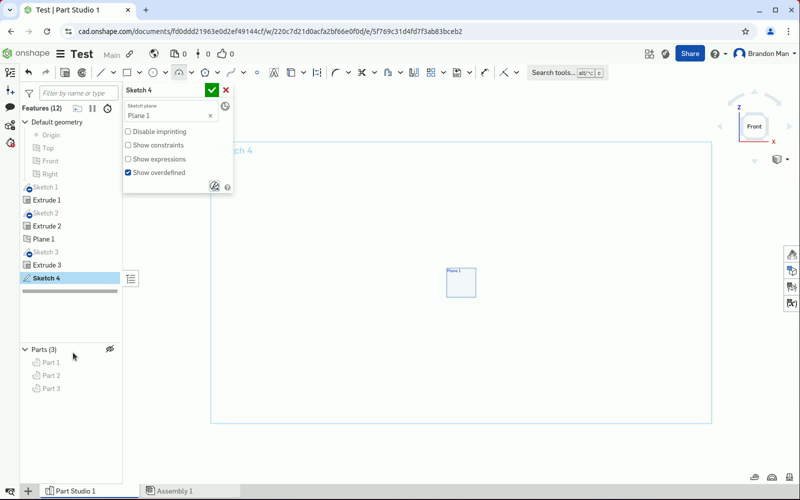
key_down(shift)
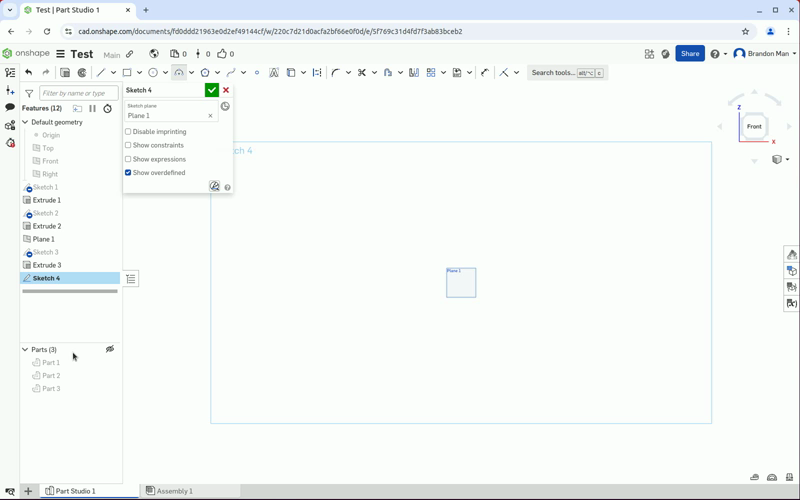
mouse_move(439, 369)
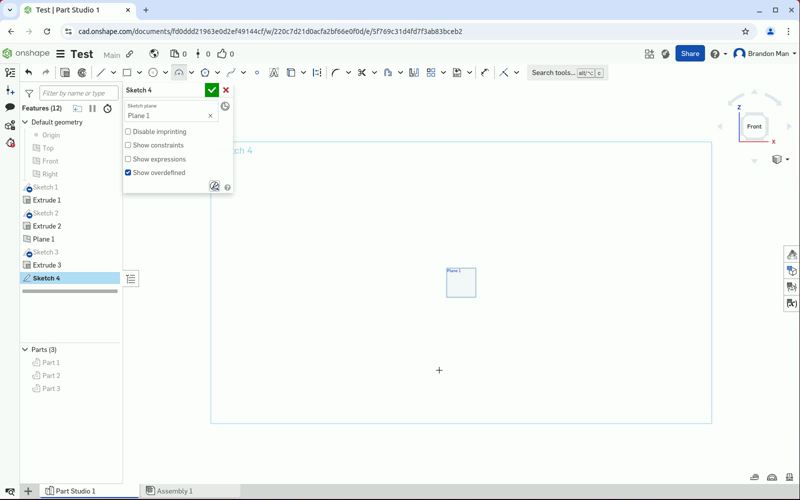
click(439, 369)
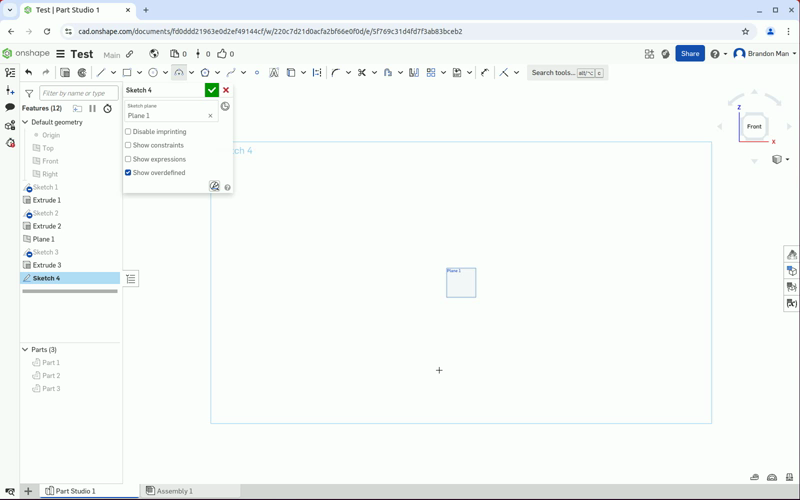
key_up(shift)
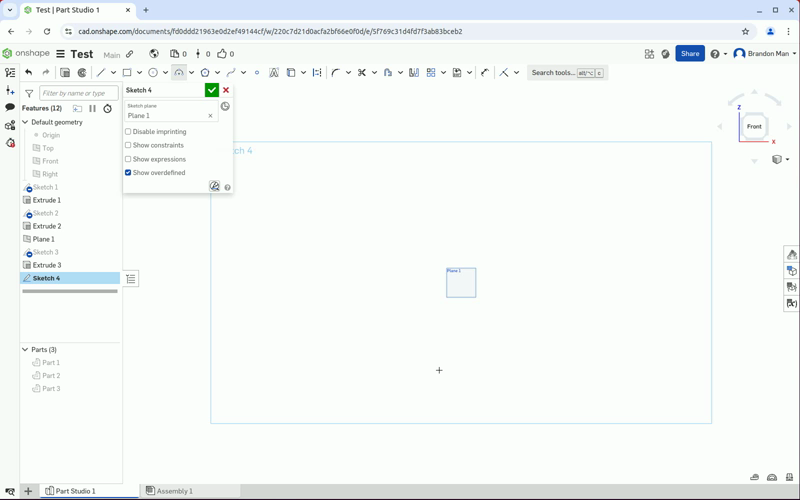
key_down(shift)
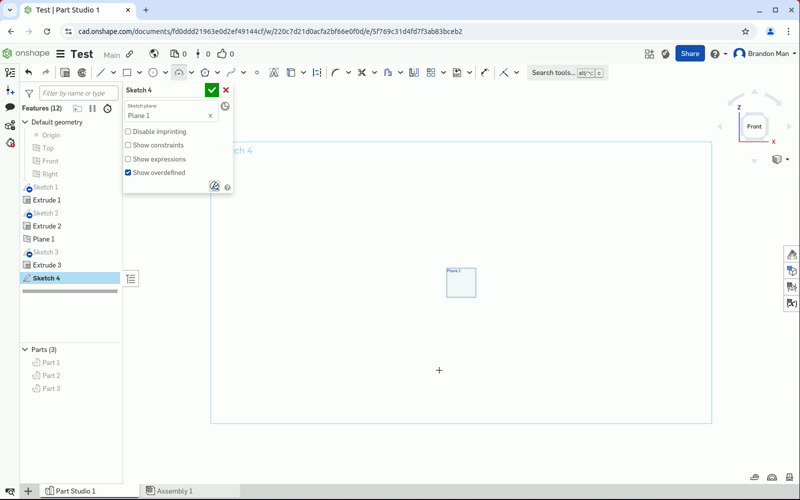
mouse_move(491, 369)
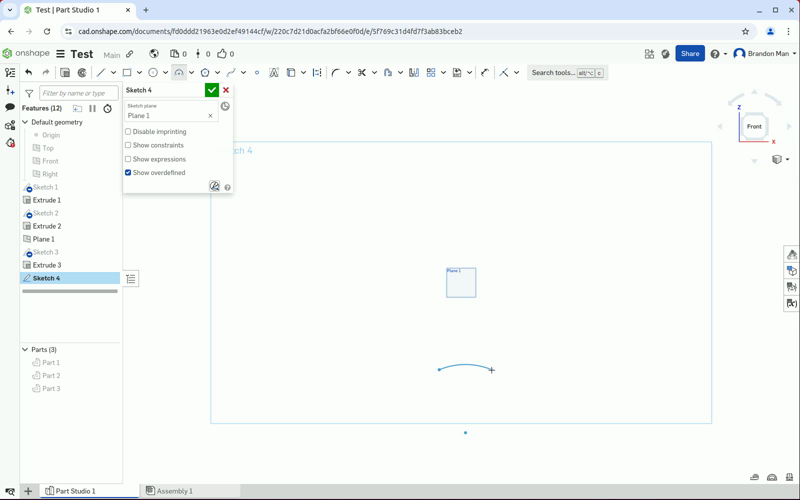
click(491, 369)
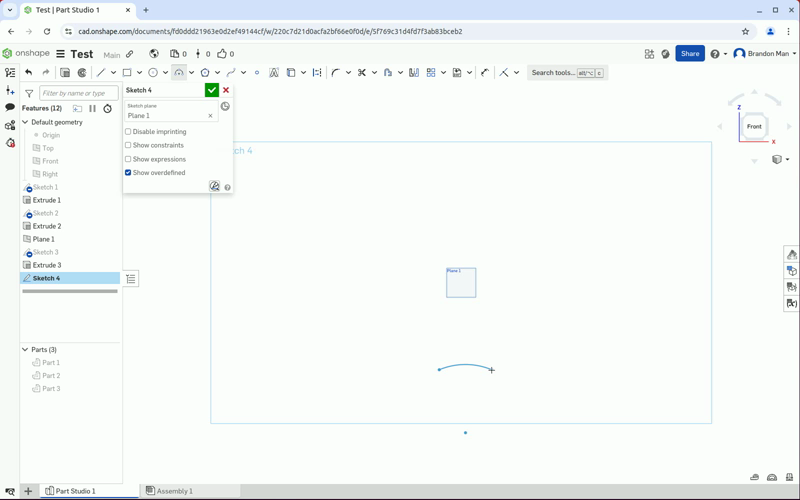
mouse_move(465, 395)
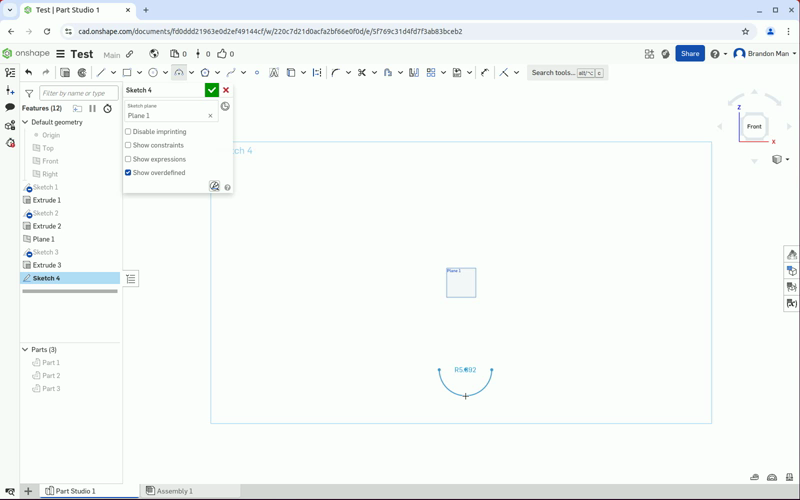
click(465, 395)
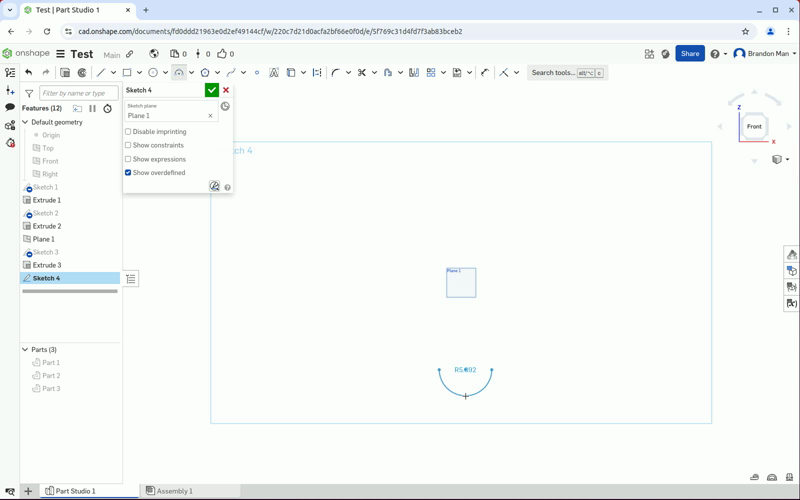
key_up(shift)
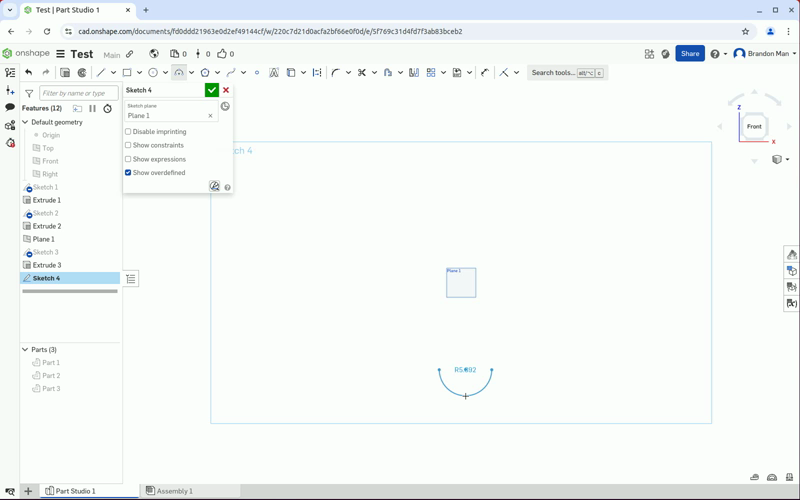
key(esc)
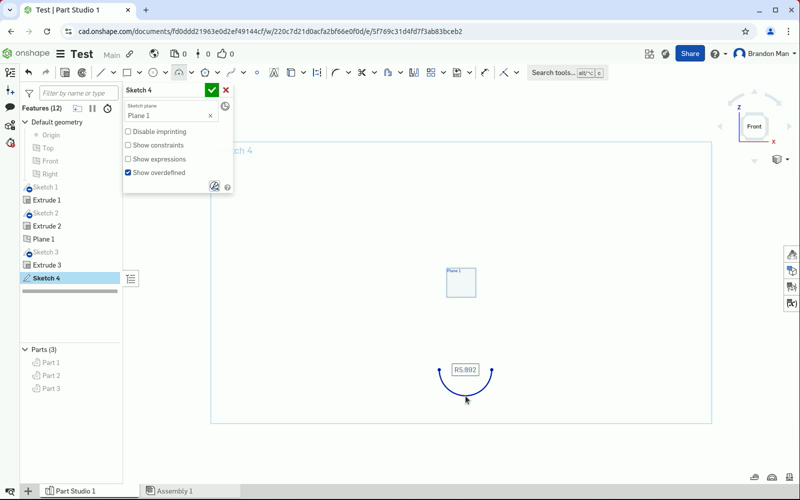
key(l)
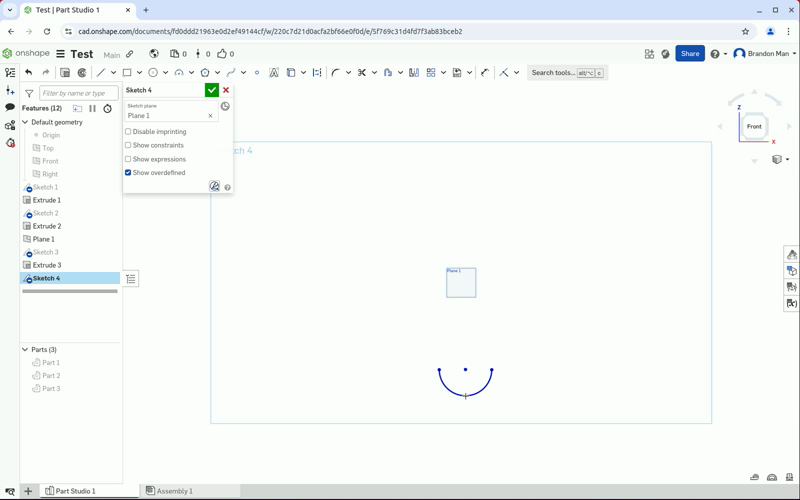
mouse_move(491, 369)
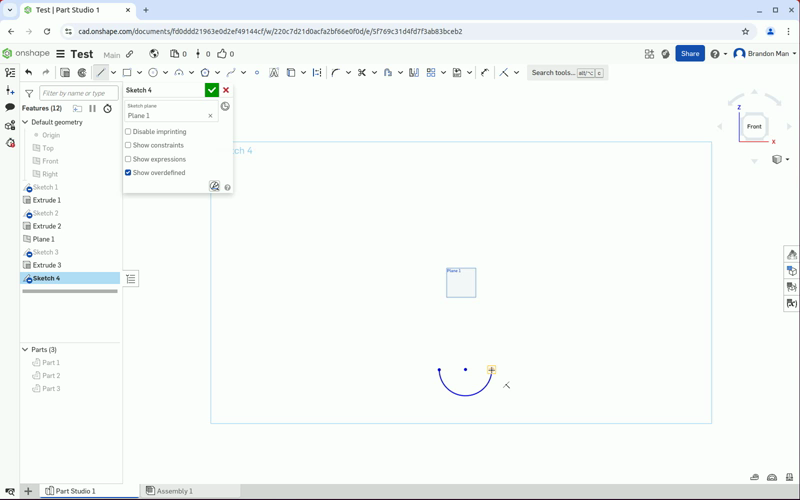
click(491, 369)
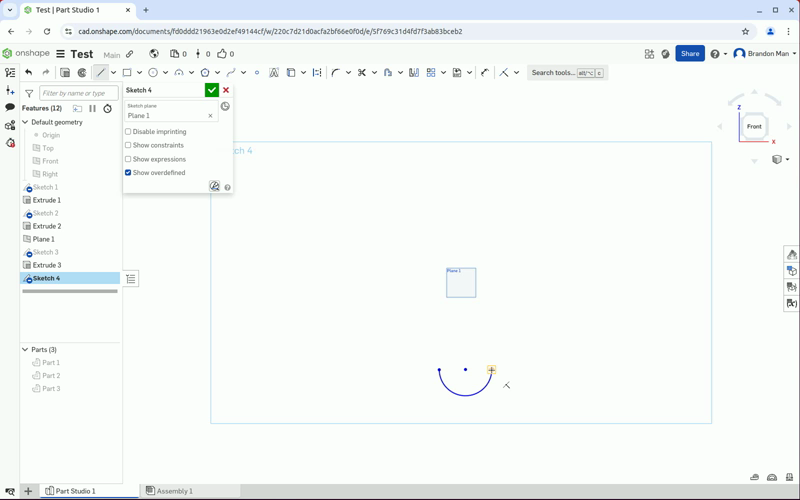
key_down(shift)
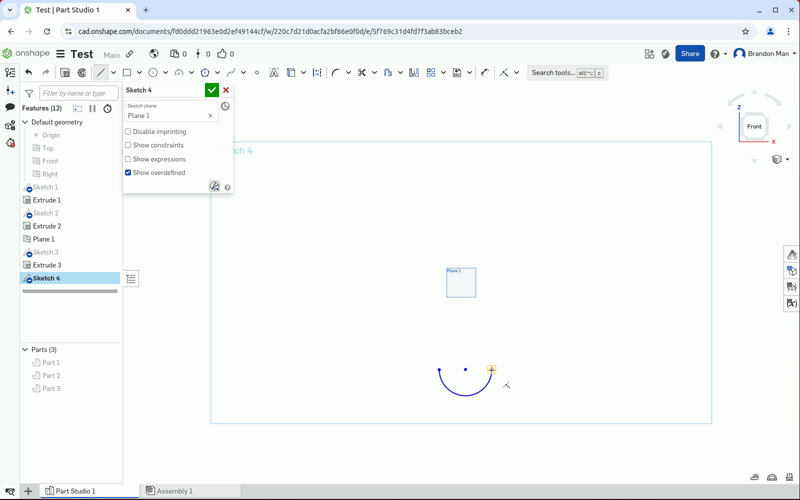
mouse_move(521, 369)
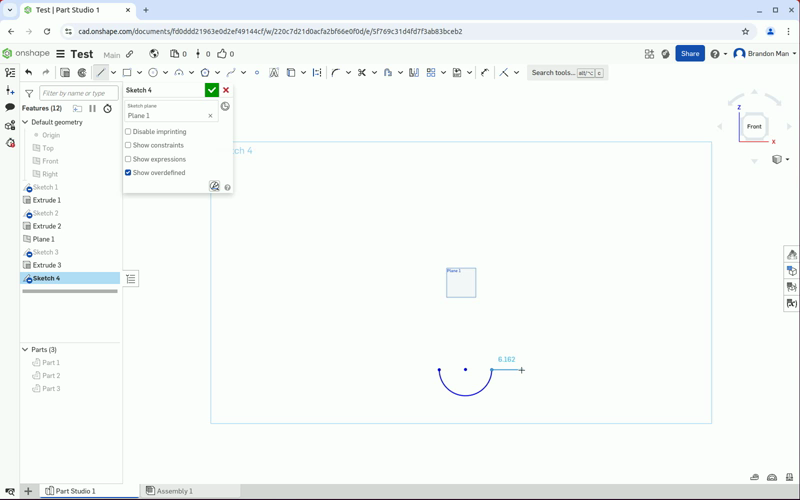
mouse_move(465, 369)
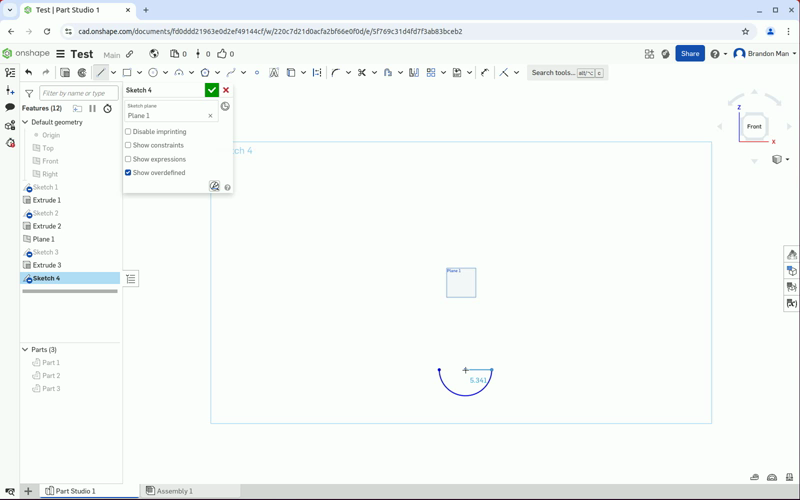
click(465, 369)
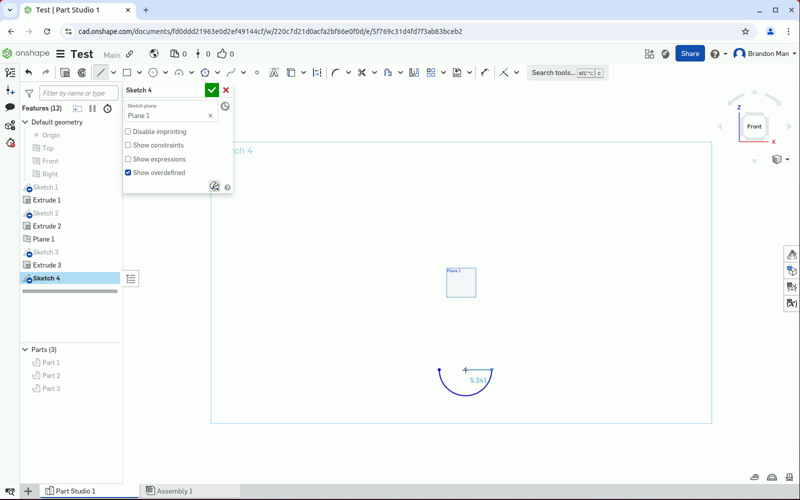
key_up(shift)
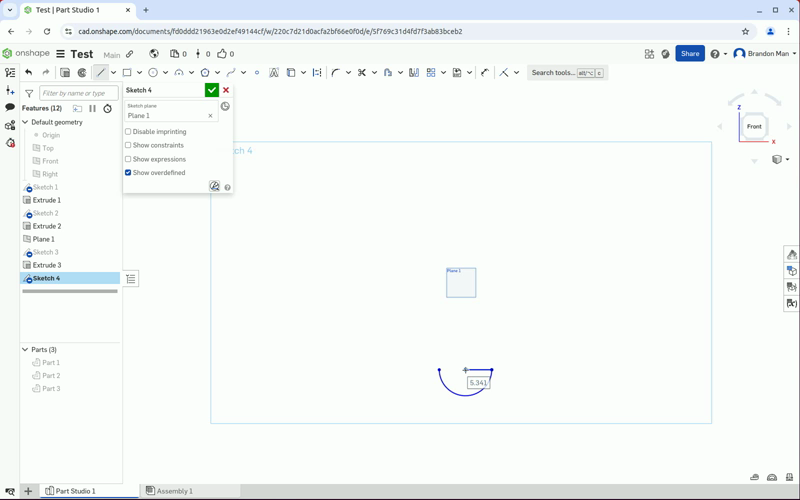
mouse_move(495, 369)
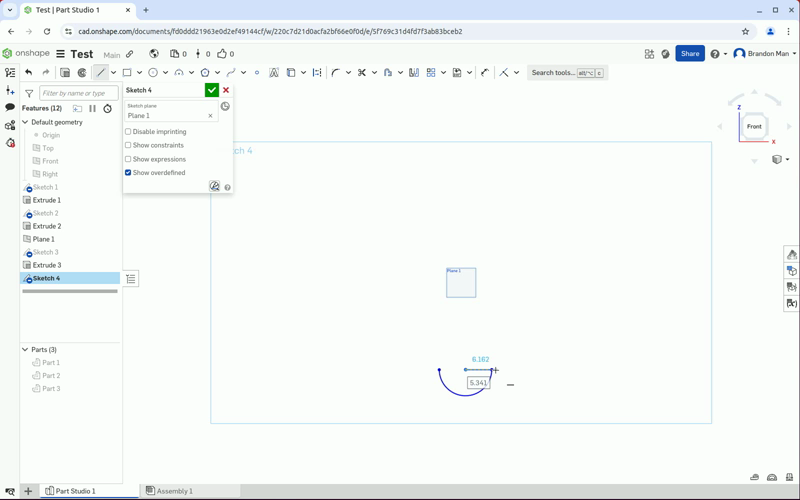
key_down(shift)
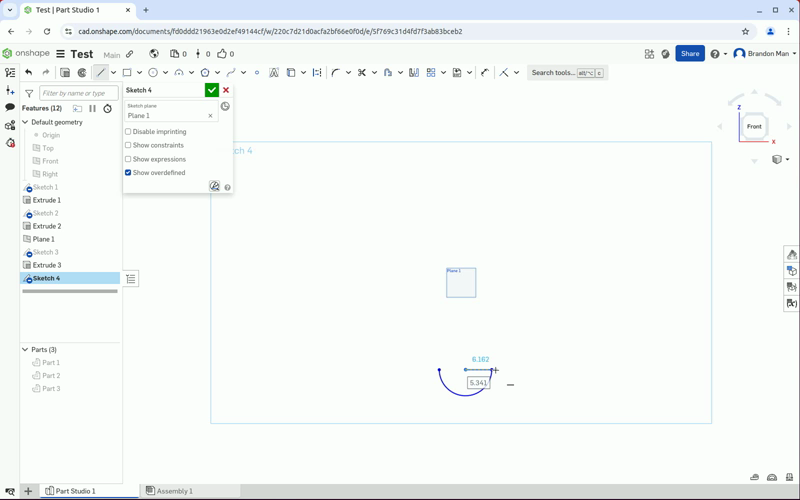
mouse_move(439, 369)
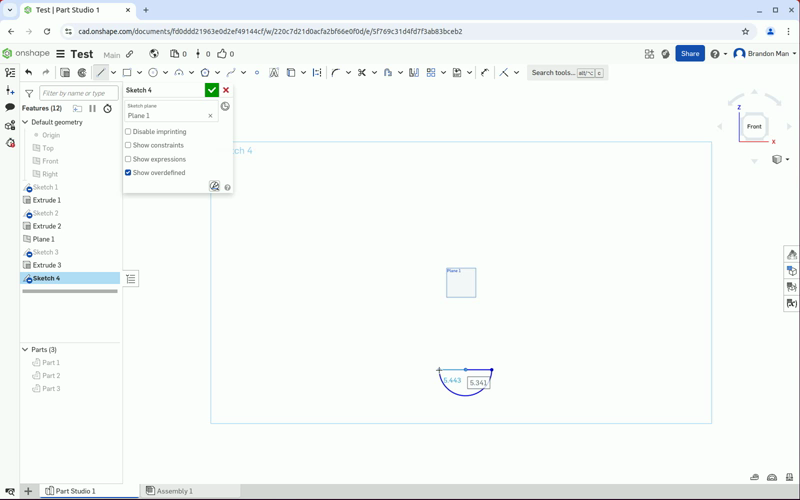
key_up(shift)
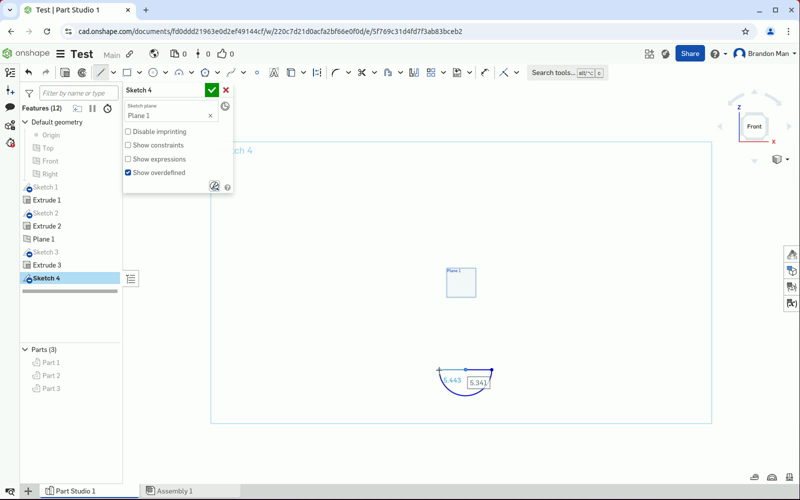
click(439, 369)
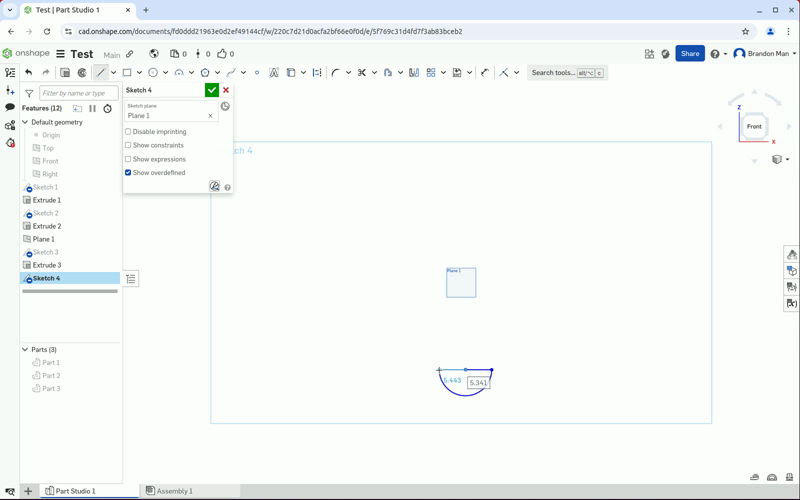
key(esc)
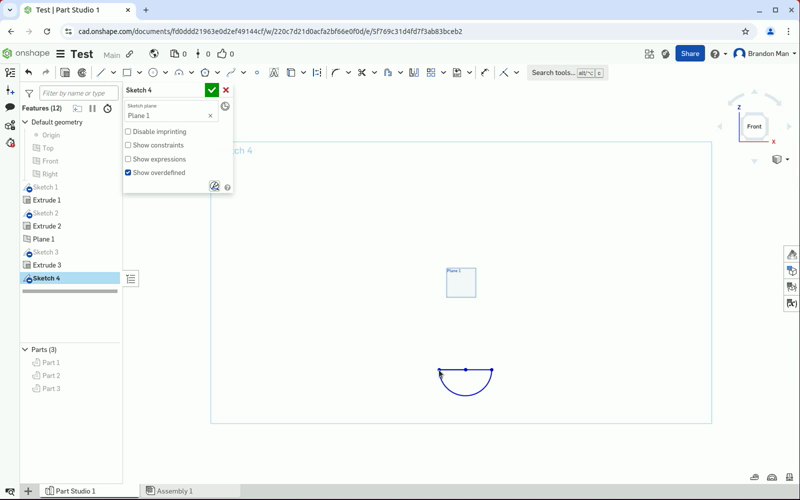
mouse_move(465, 379)
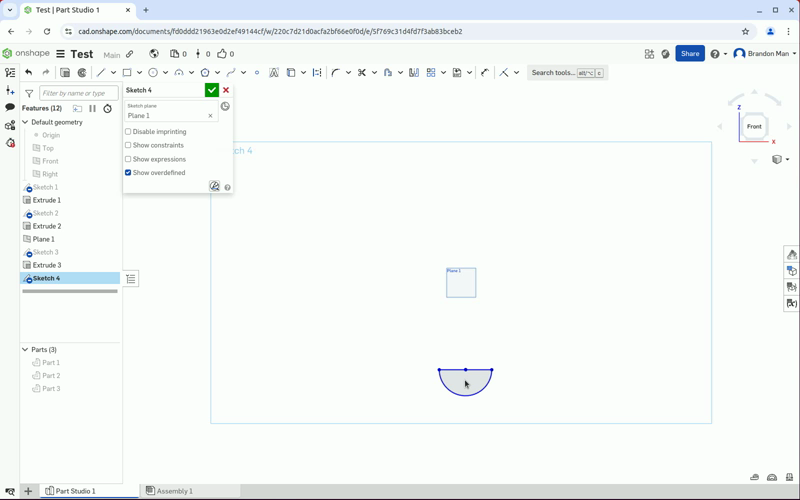
scroll(6)
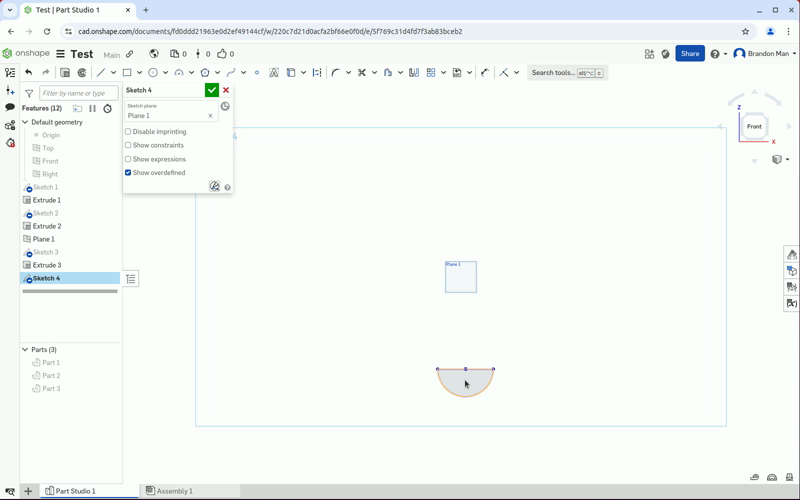
scroll(6)
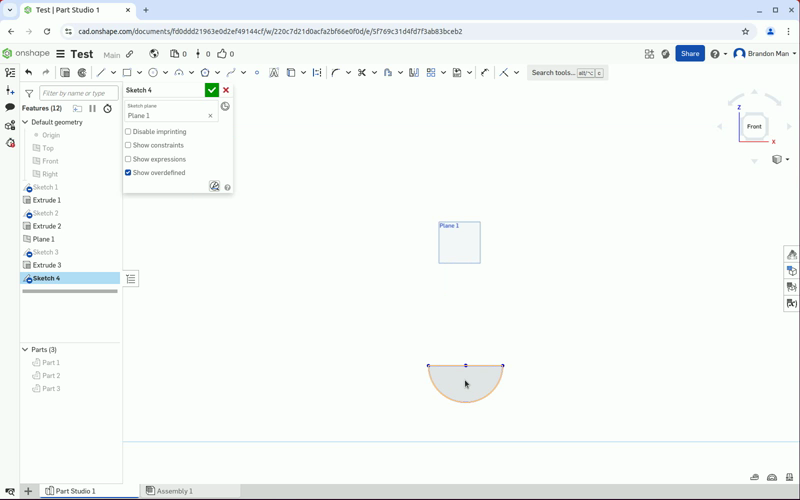
scroll(6)
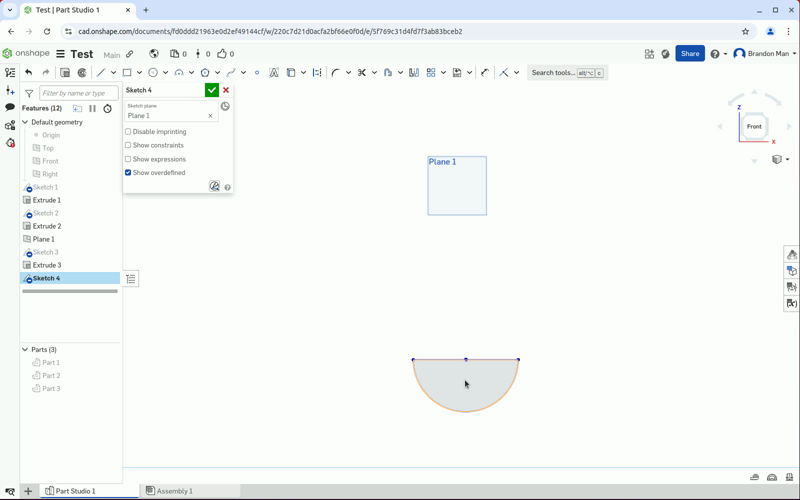
scroll(6)
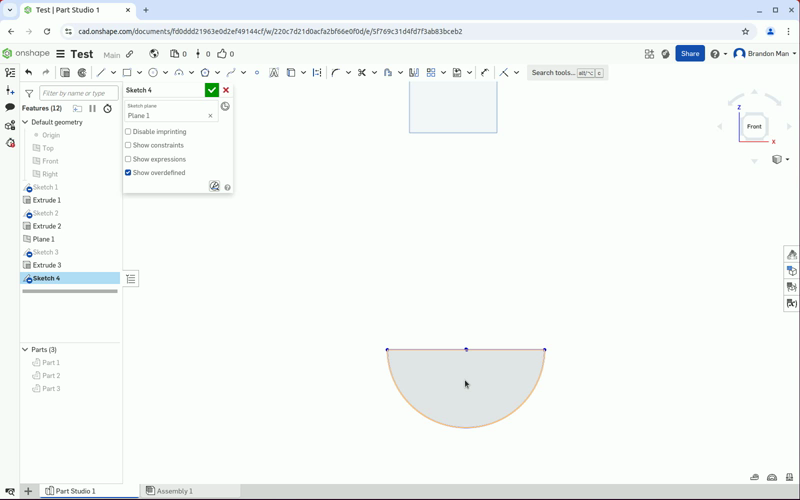
scroll(6)
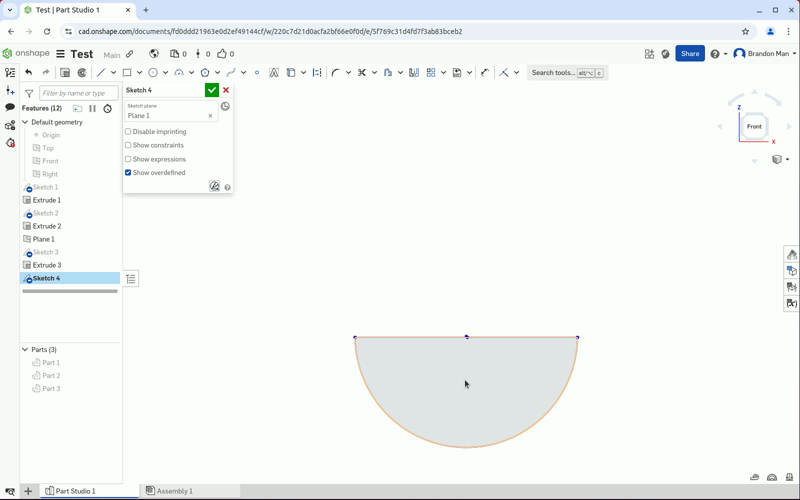
scroll(6)
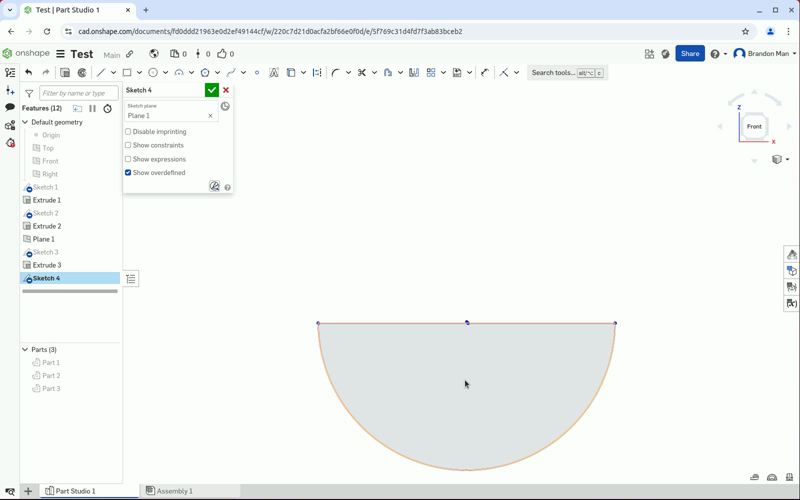
scroll(6)
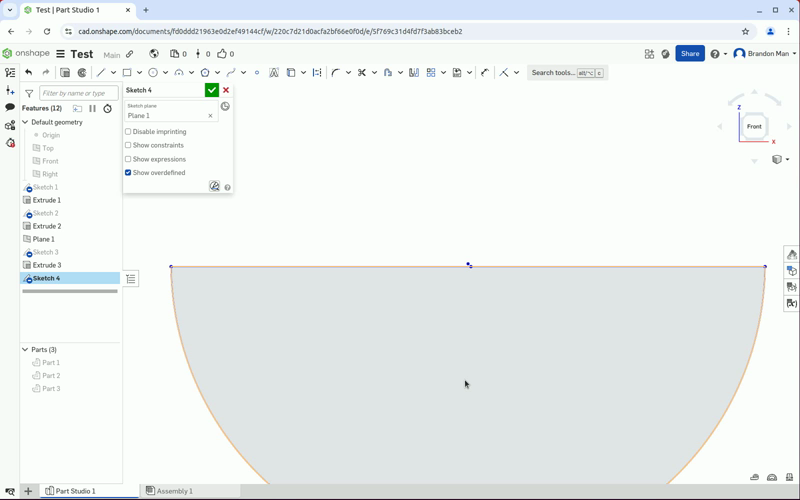
click(465, 379)
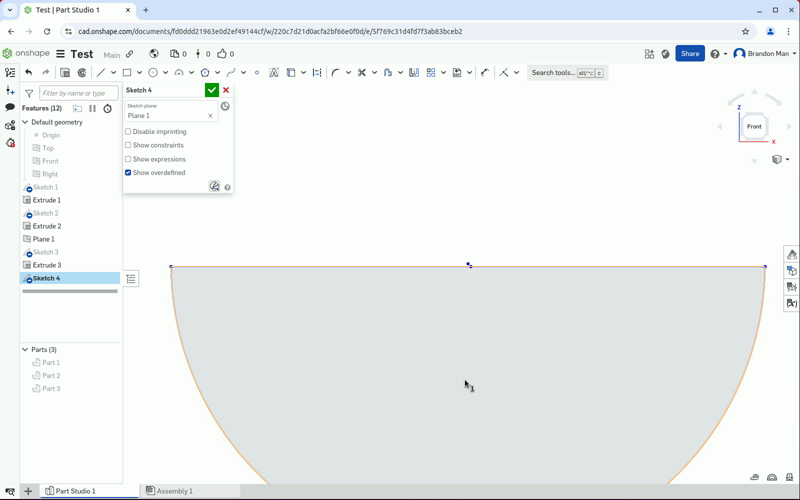
scroll(-6)
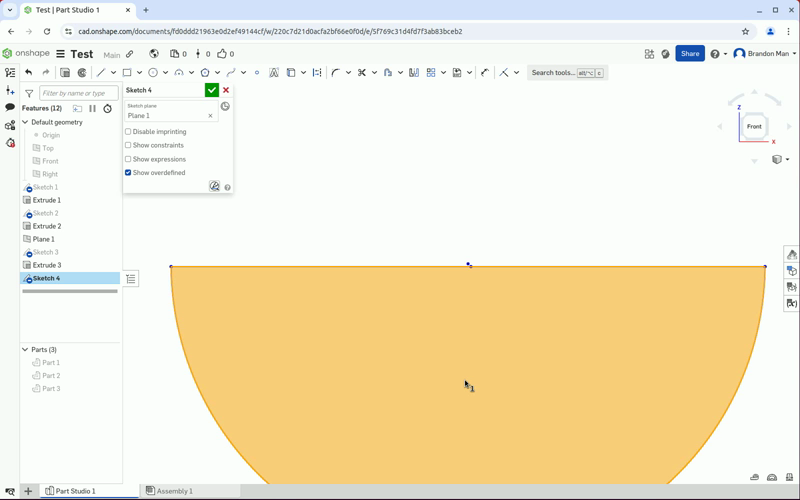
scroll(-6)
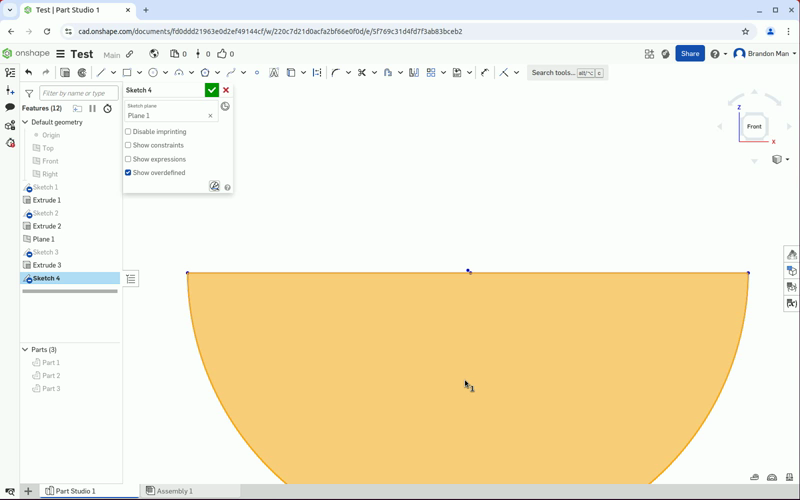
scroll(-6)
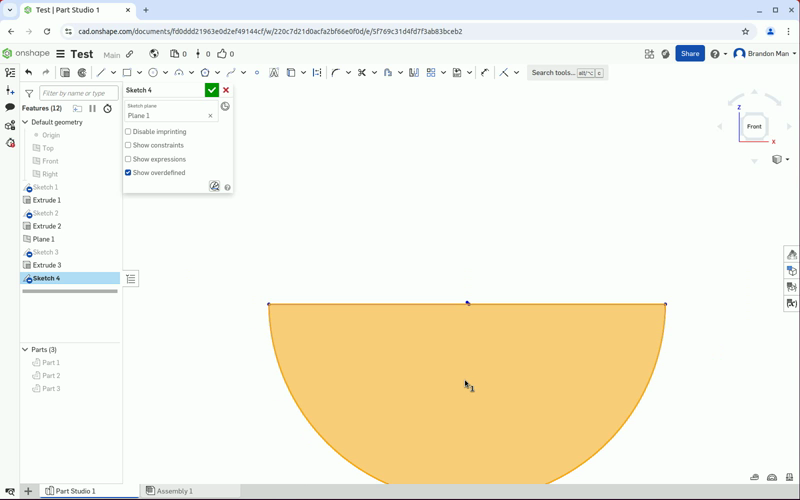
scroll(-6)
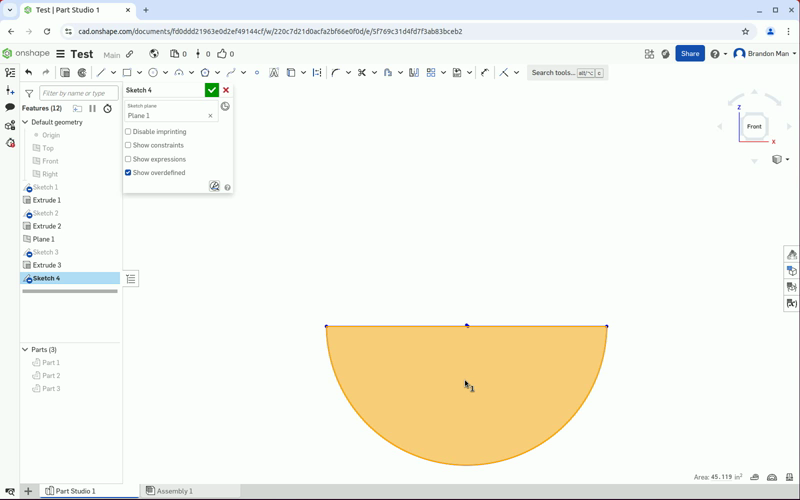
scroll(-6)
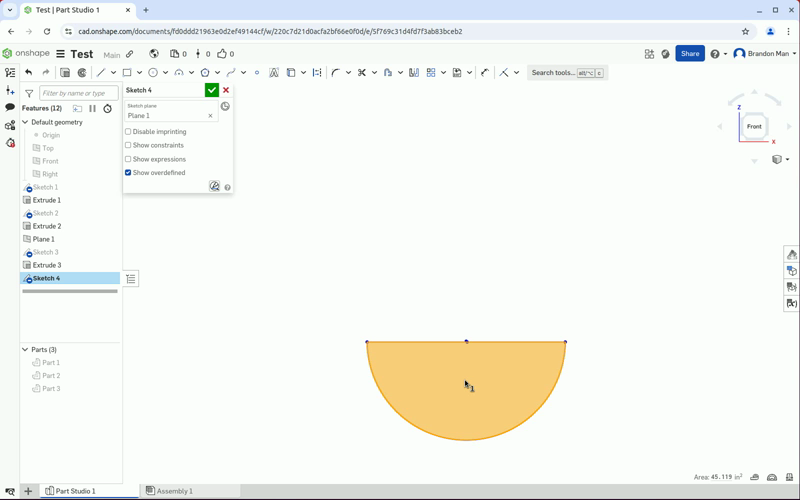
scroll(-6)
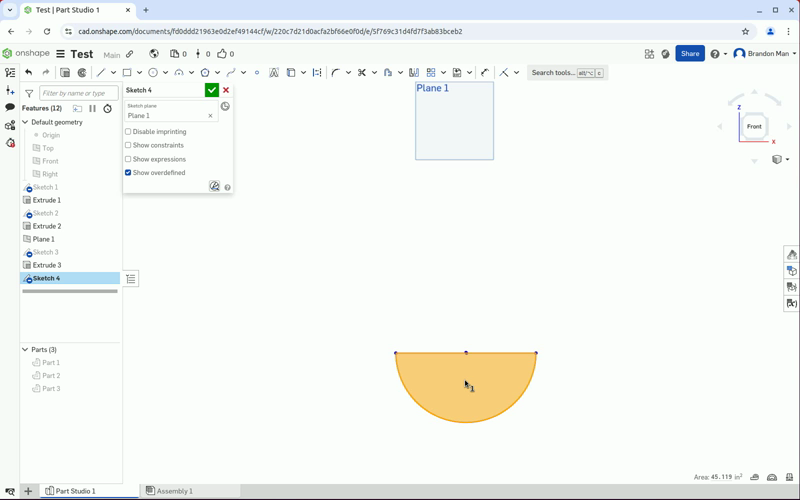
scroll(-6)
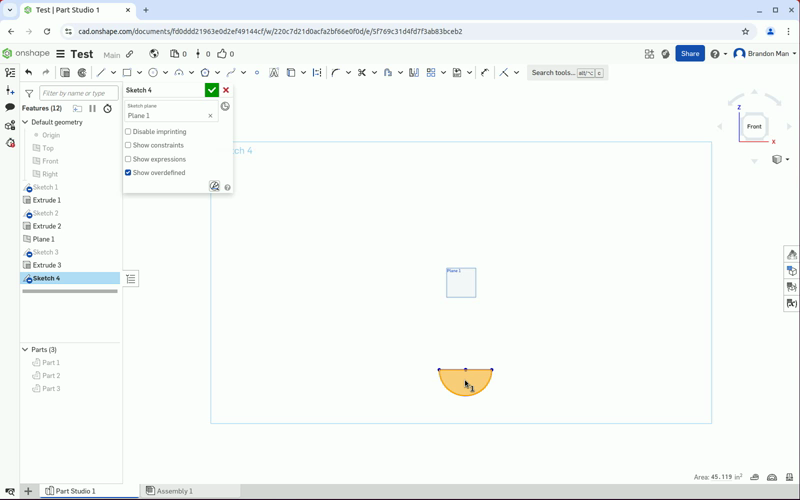
mouse_move(73, 352)
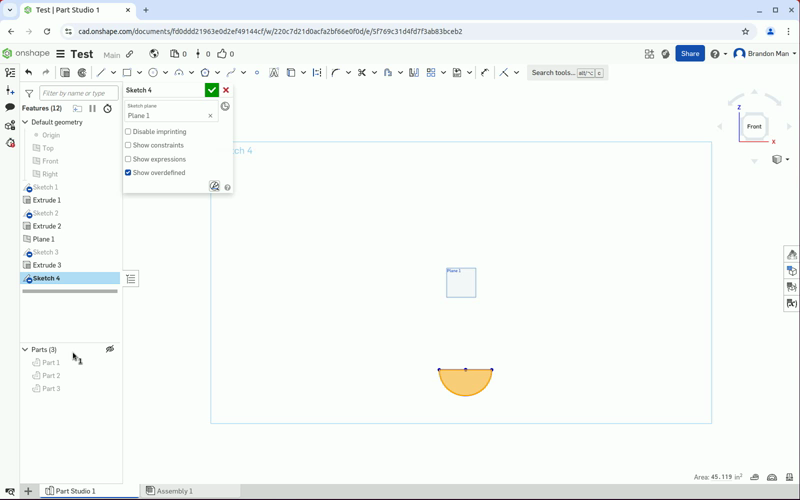
key(shift+y)
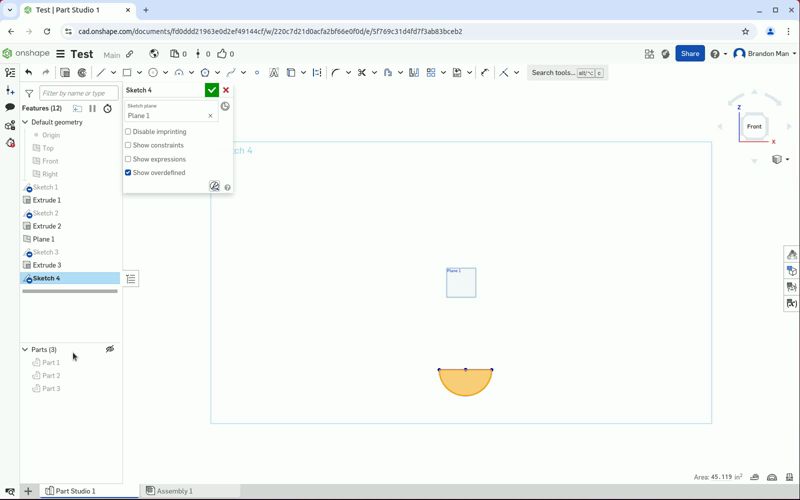
key(shift+e)
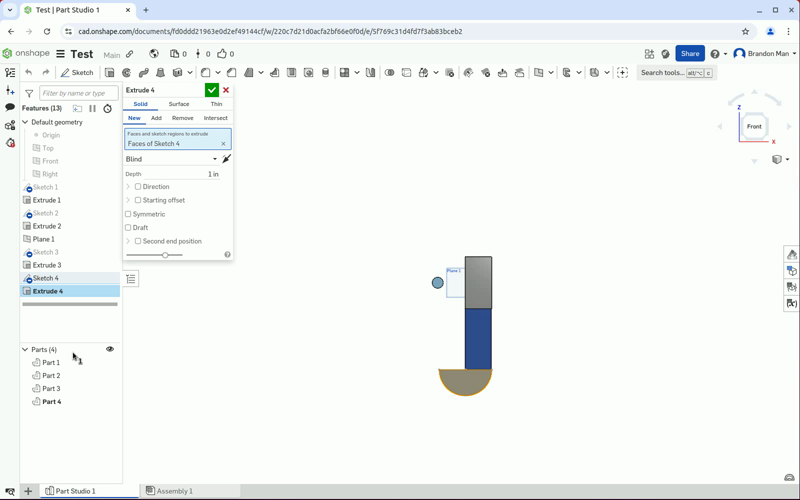
mouse_move(143, 106)
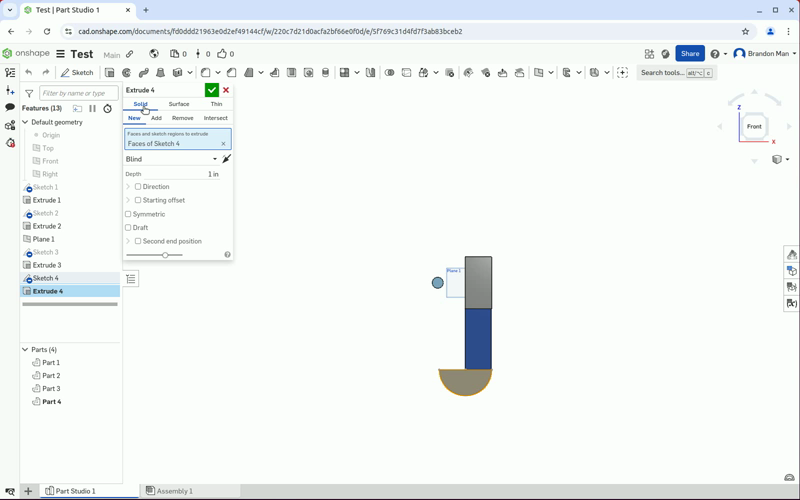
click(143, 106)
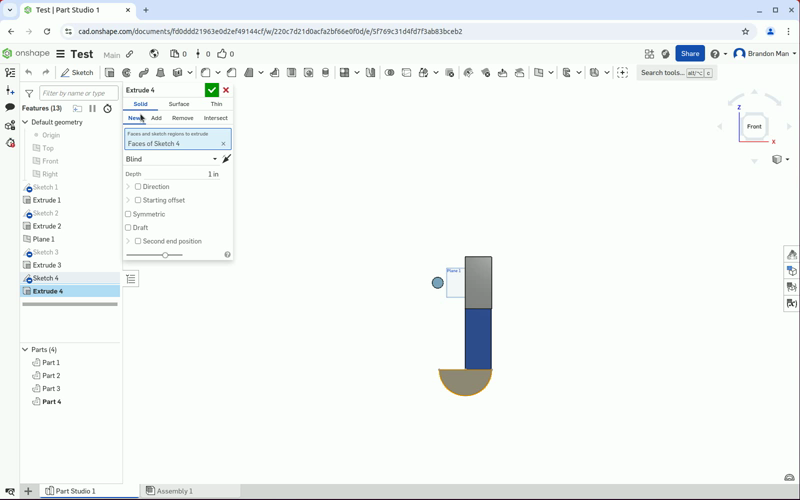
mouse_move(137, 120)
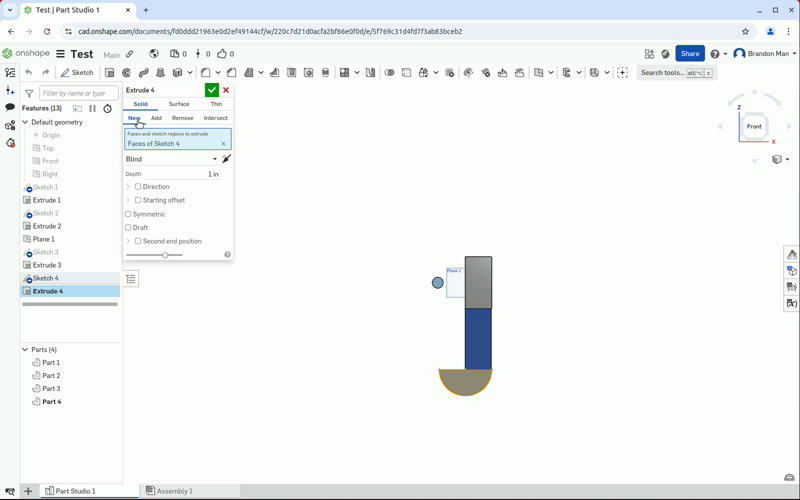
click(137, 120)
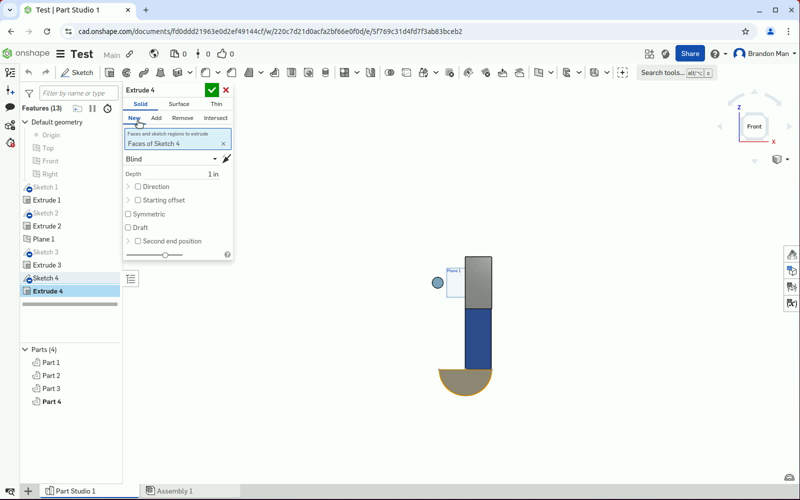
key(tab, 4)
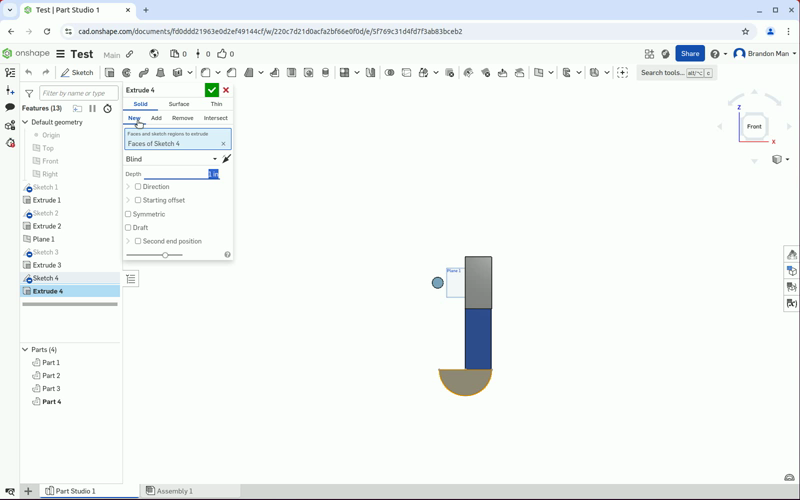
text(-6.258)
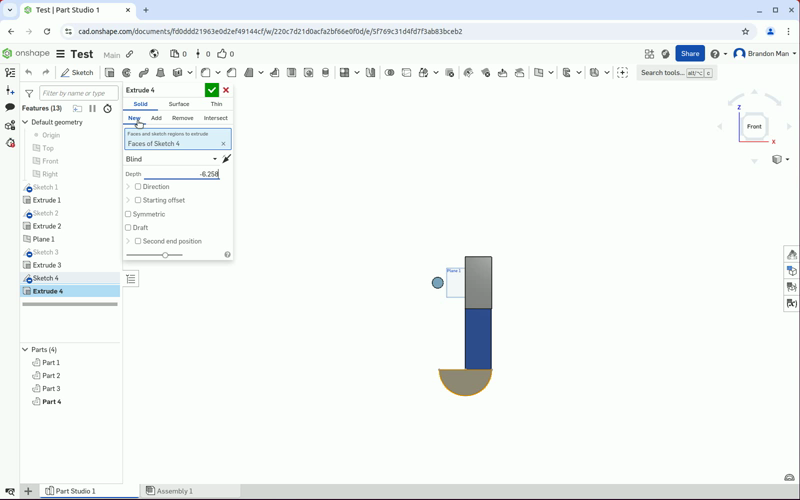
key(enter)
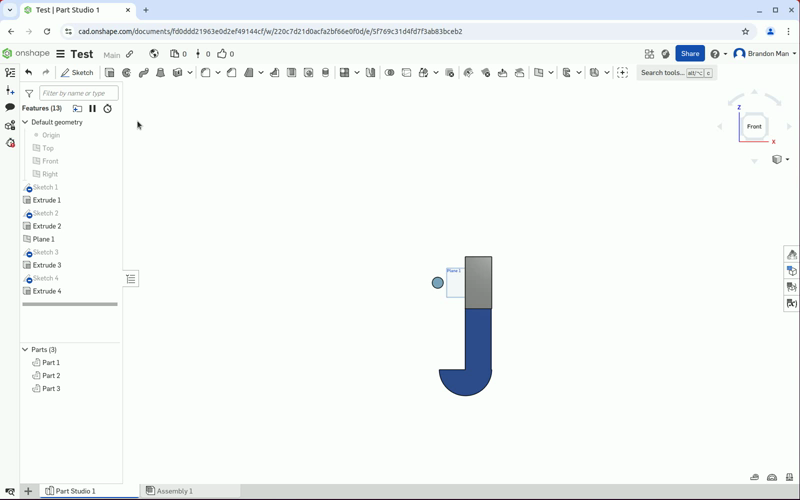
key(shift+h)
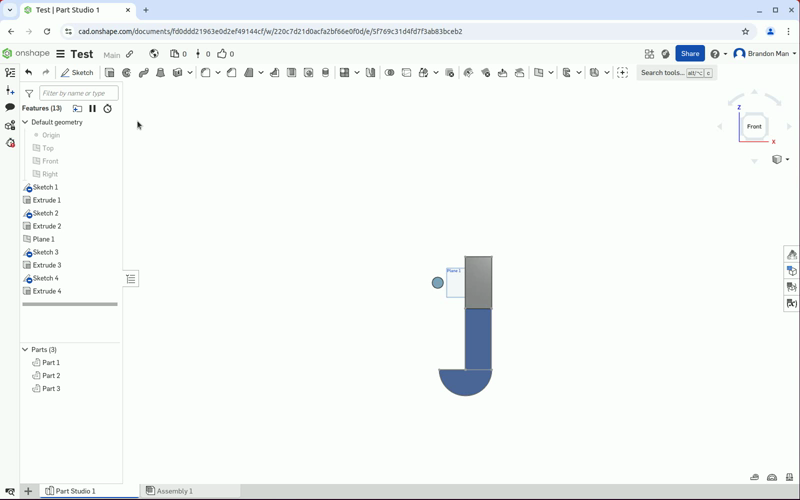
key(shift+h)
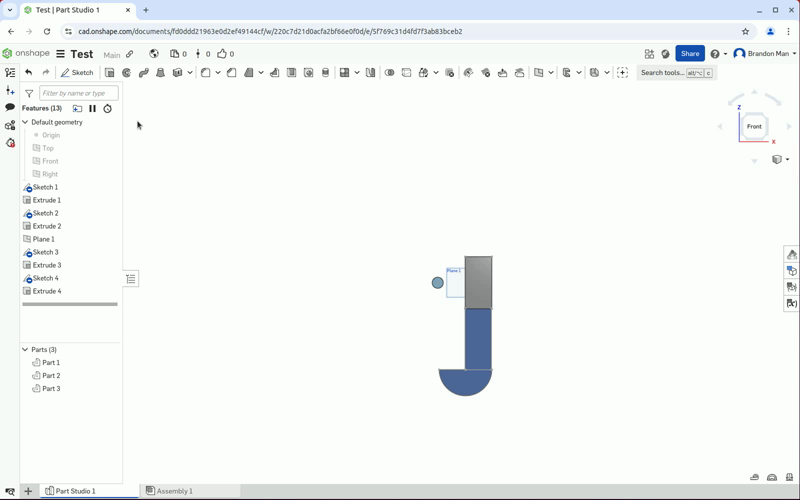
key(shift+7)
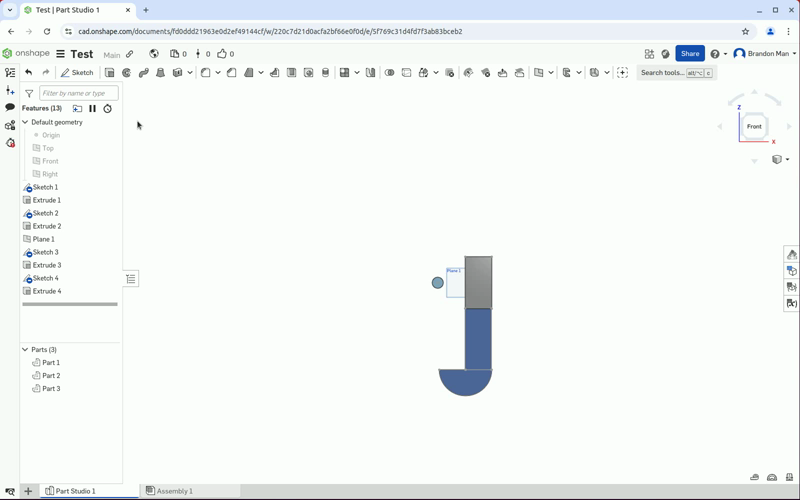
key(left, 2)
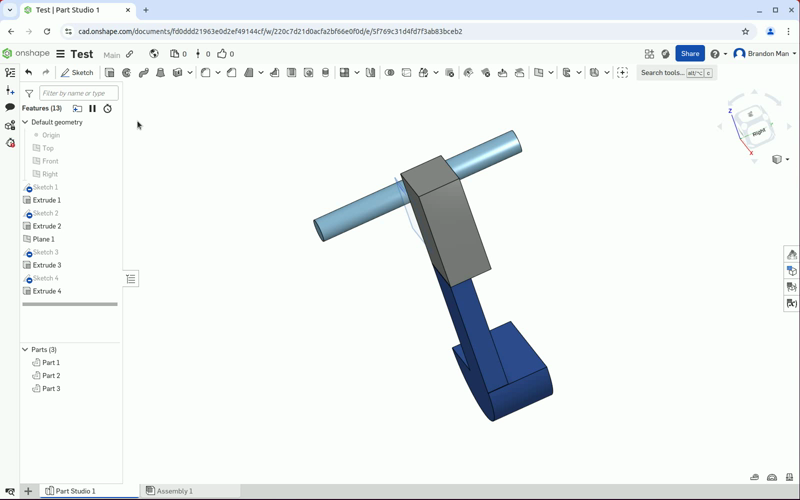
key(down, 2)
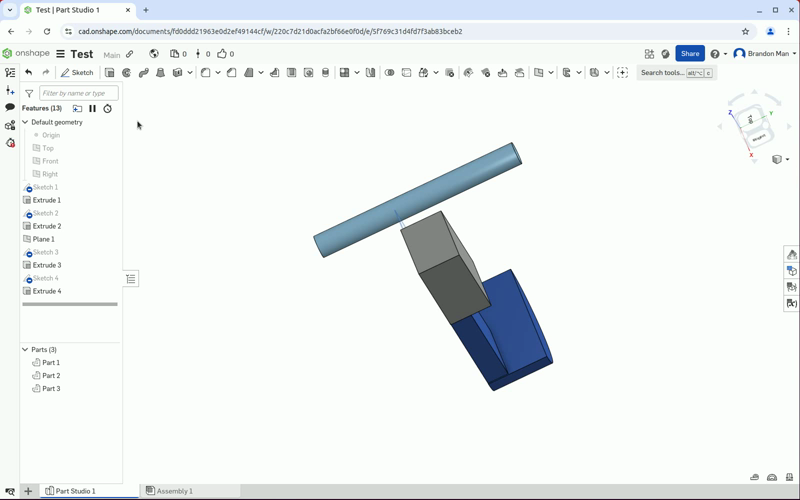
key(up, 2)
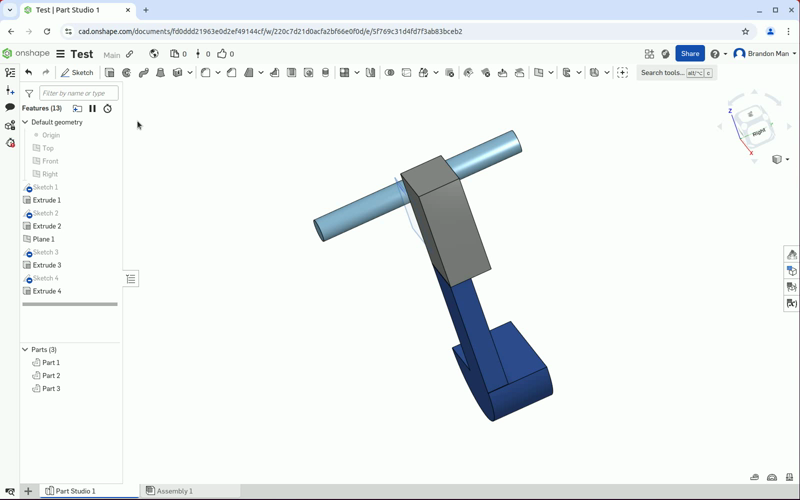
key(right, 2)
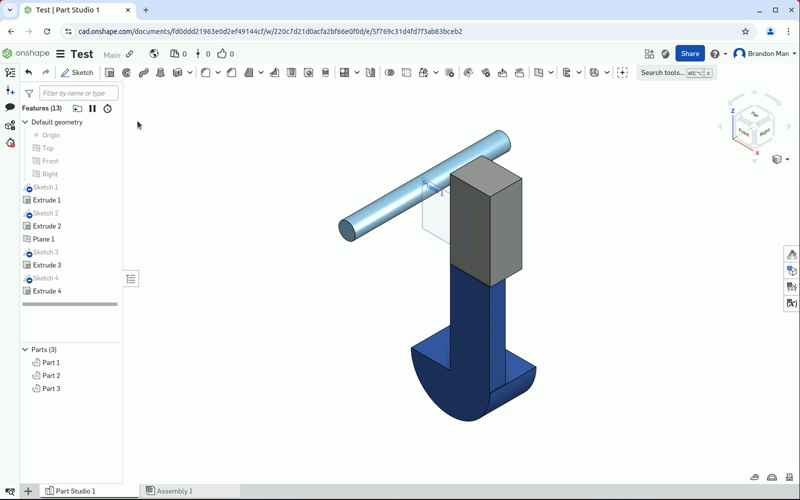
mouse_move(73, 189)
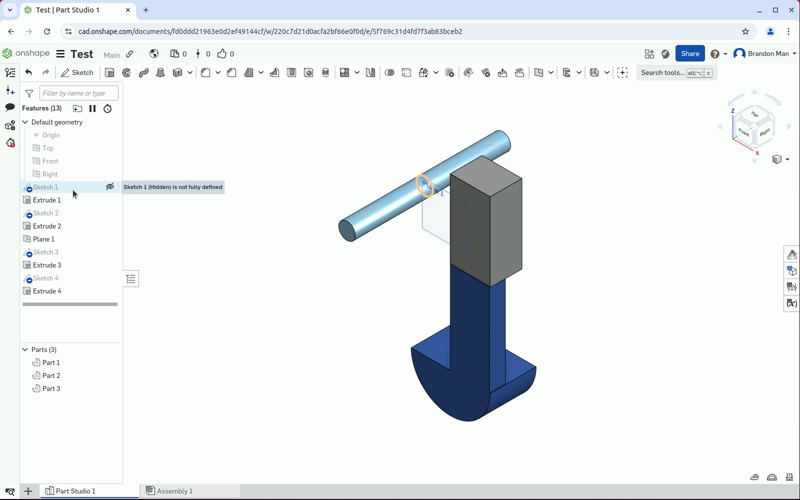
click(73, 189)